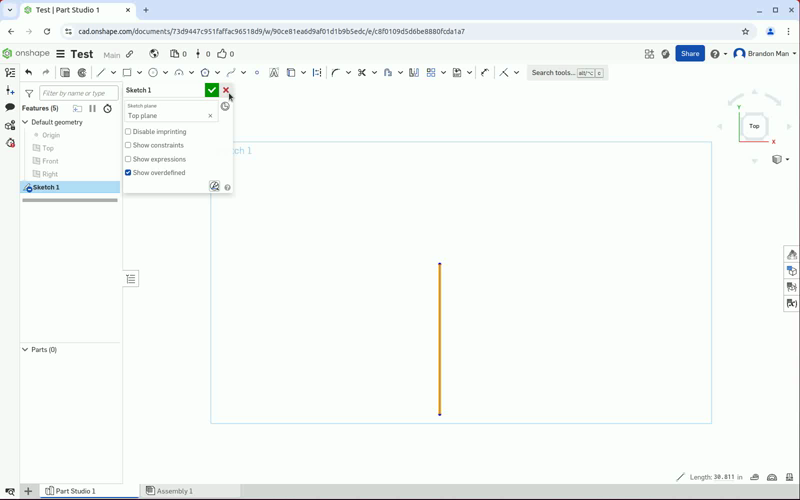
key(shift+h)
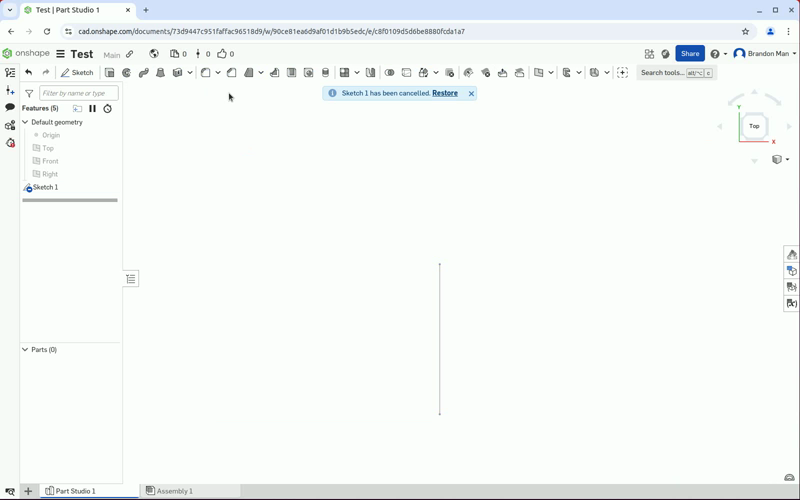
key(shift+s)
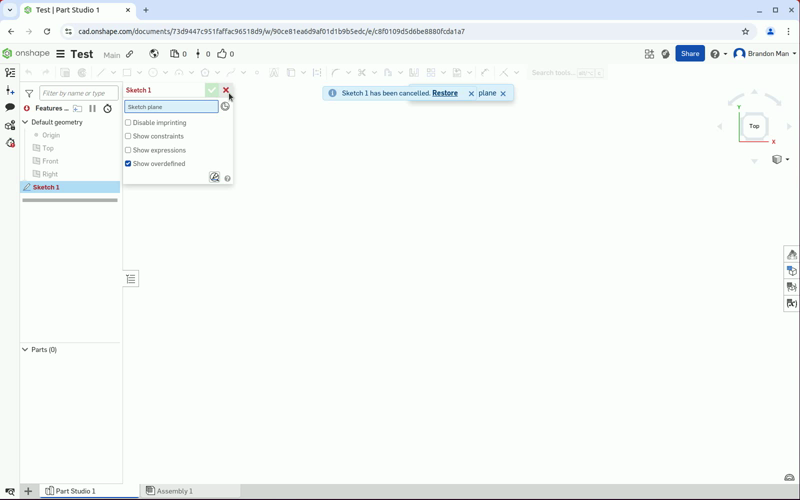
mouse_move(73, 150)
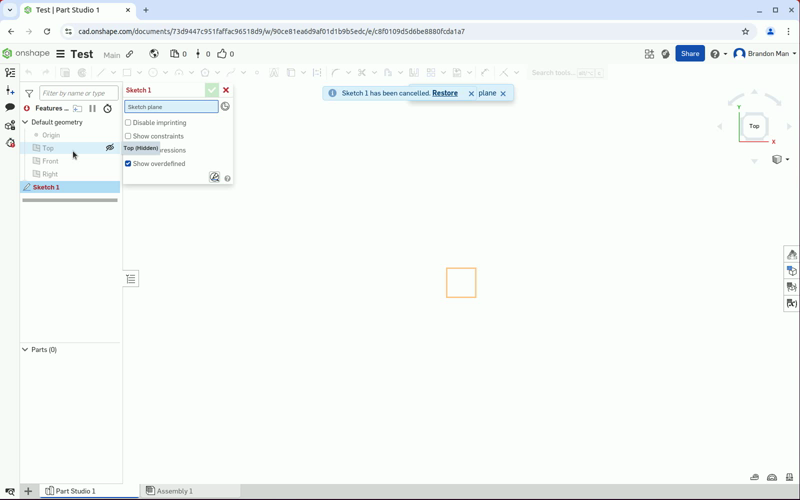
click(73, 150)
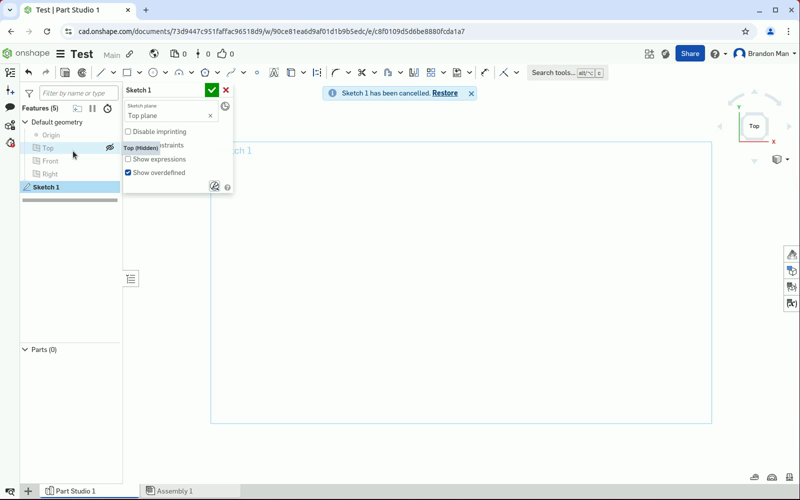
mouse_move(73, 352)
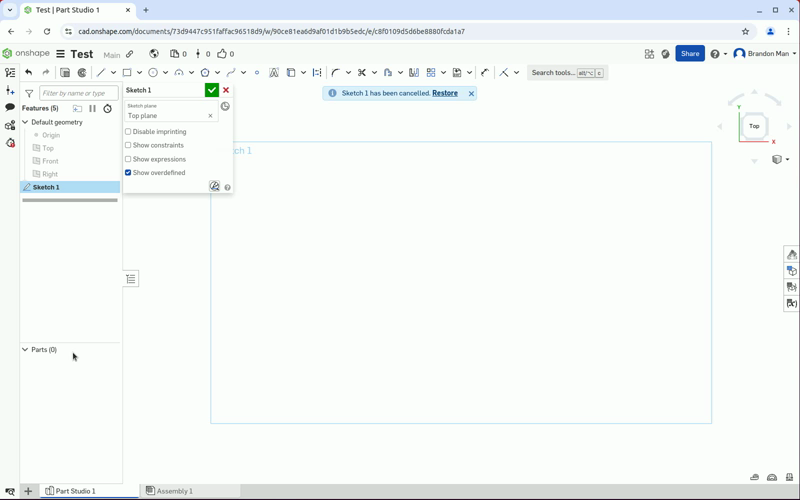
key(y)
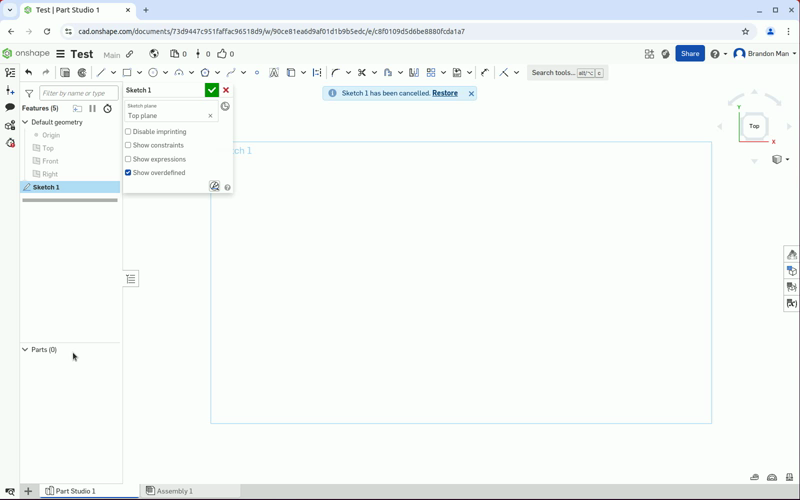
key(a)
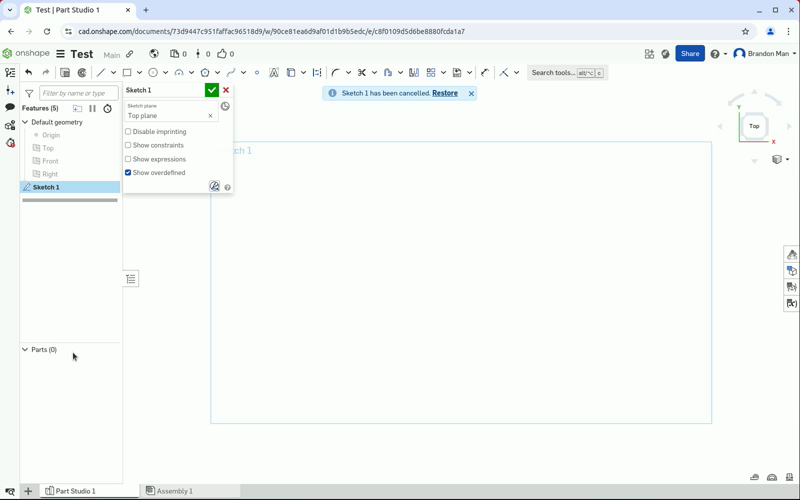
key_down(shift)
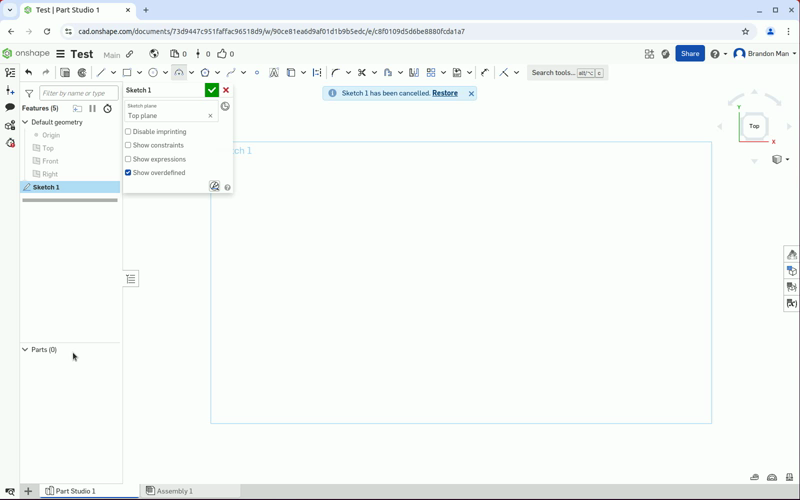
mouse_move(348, 335)
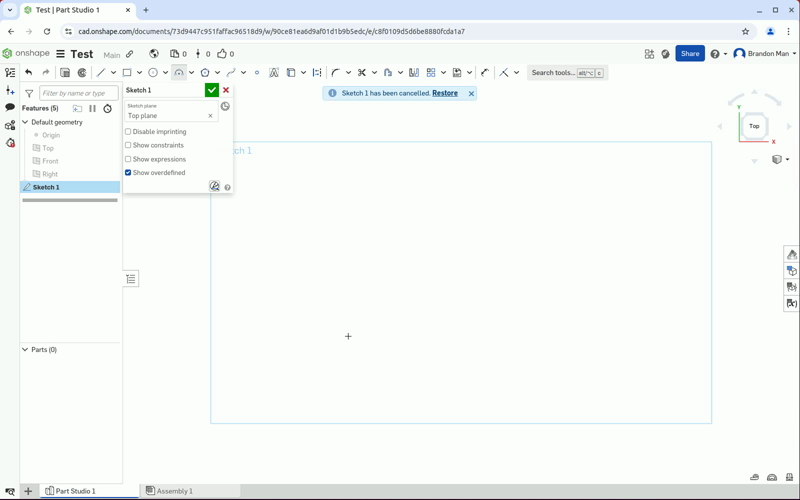
click(348, 335)
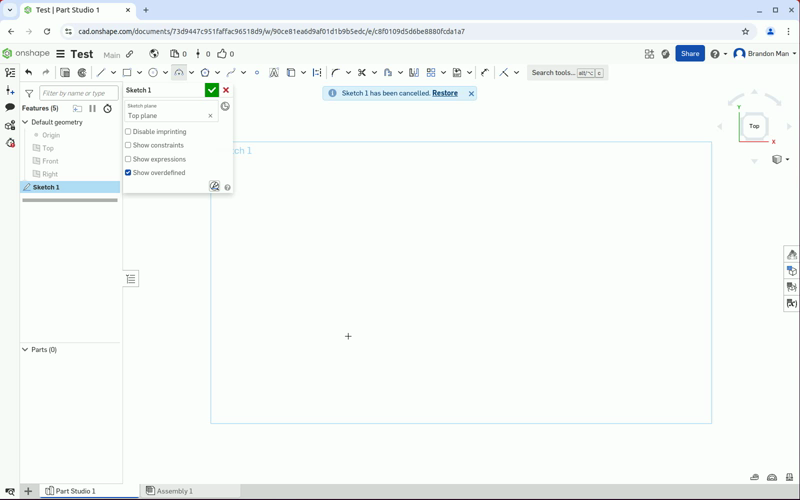
key_up(shift)
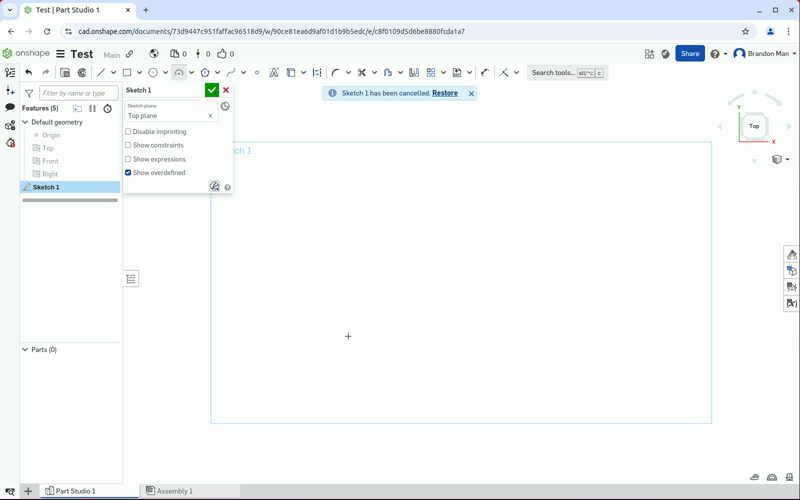
key_down(shift)
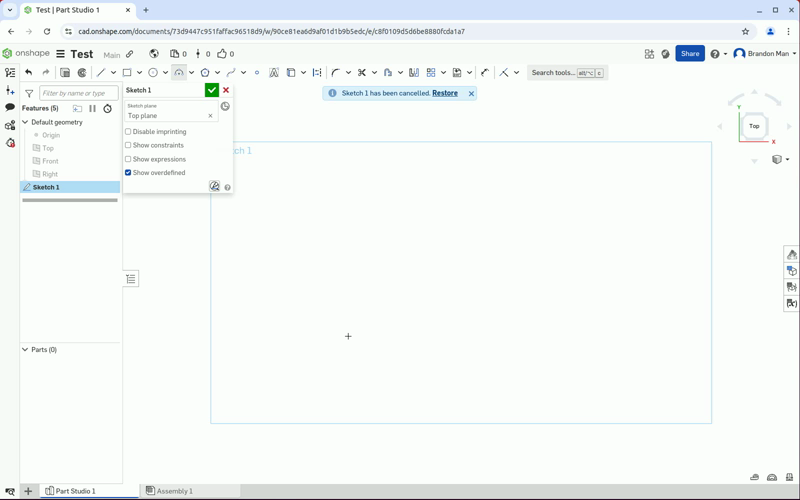
mouse_move(362, 350)
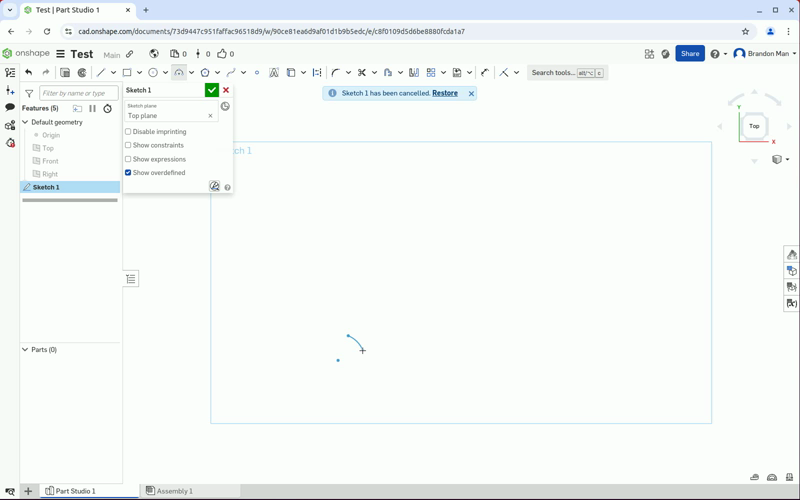
click(362, 350)
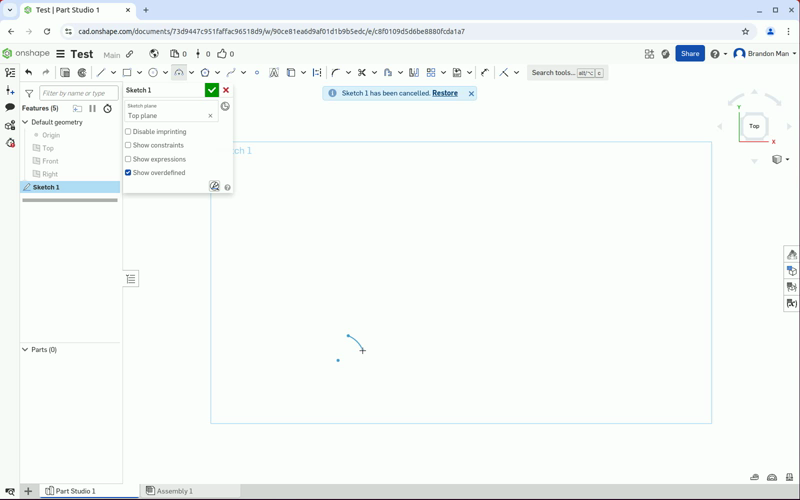
mouse_move(373, 325)
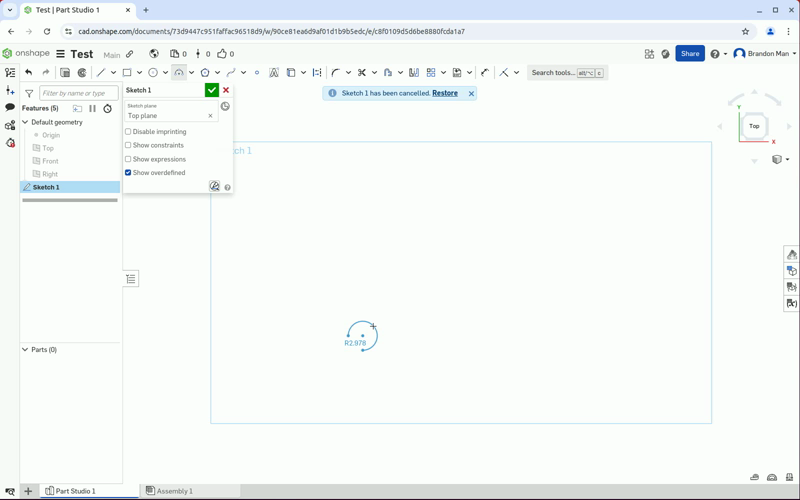
click(373, 325)
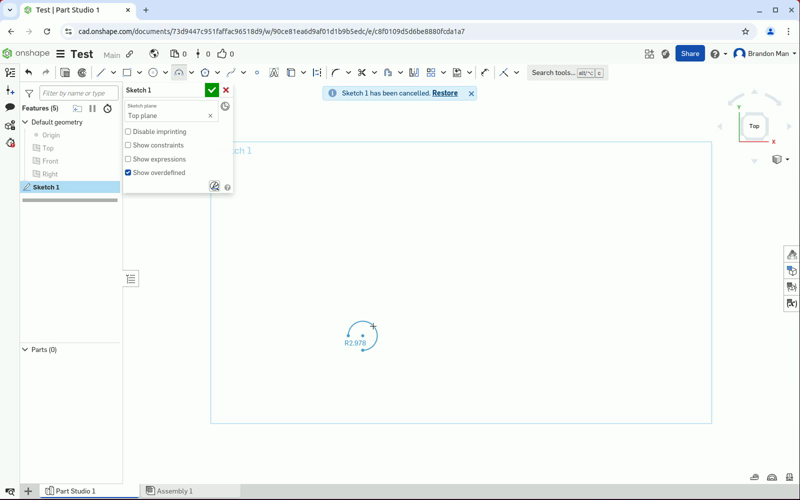
key_up(shift)
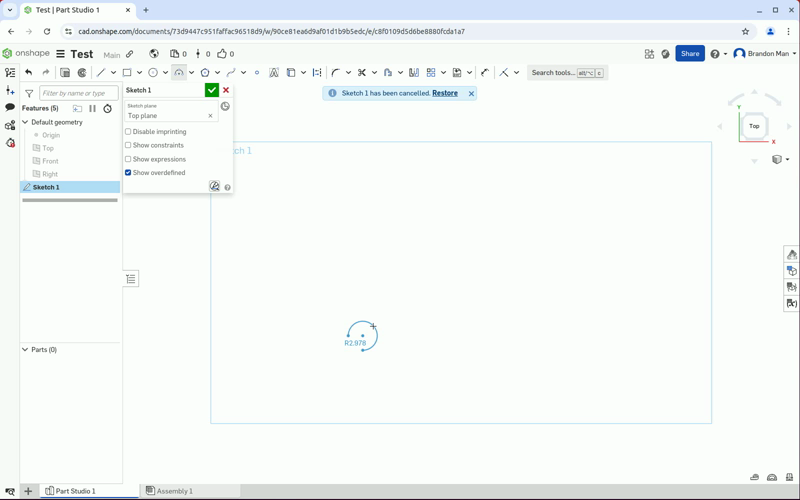
key(esc)
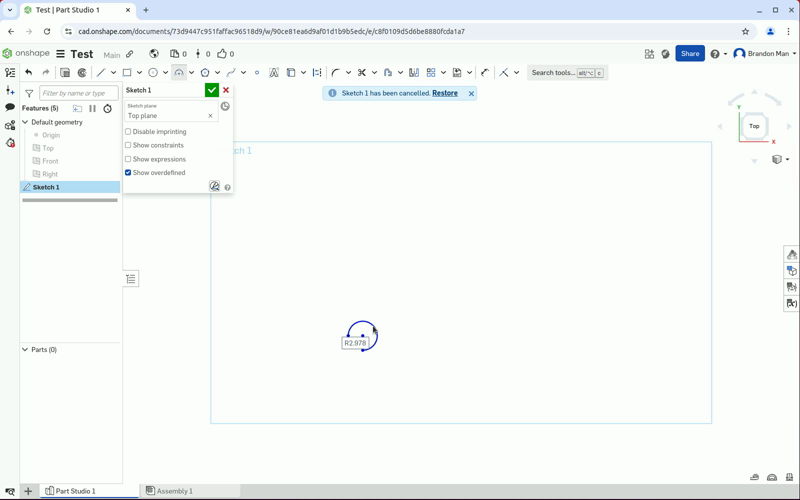
key(l)
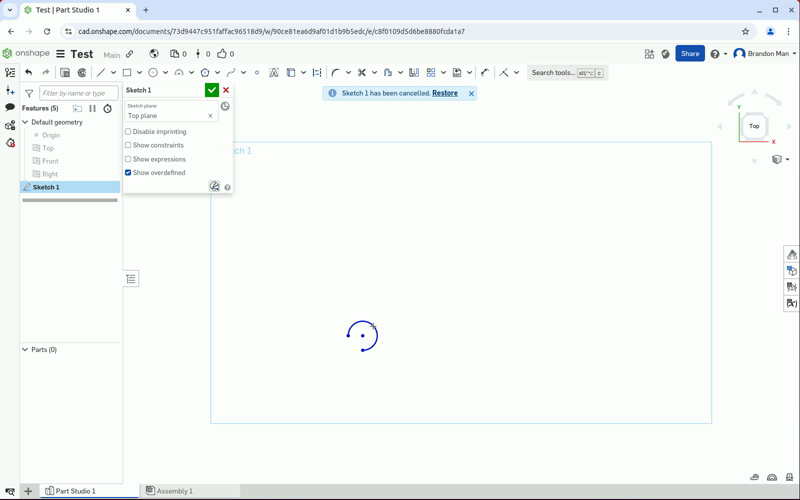
mouse_move(362, 350)
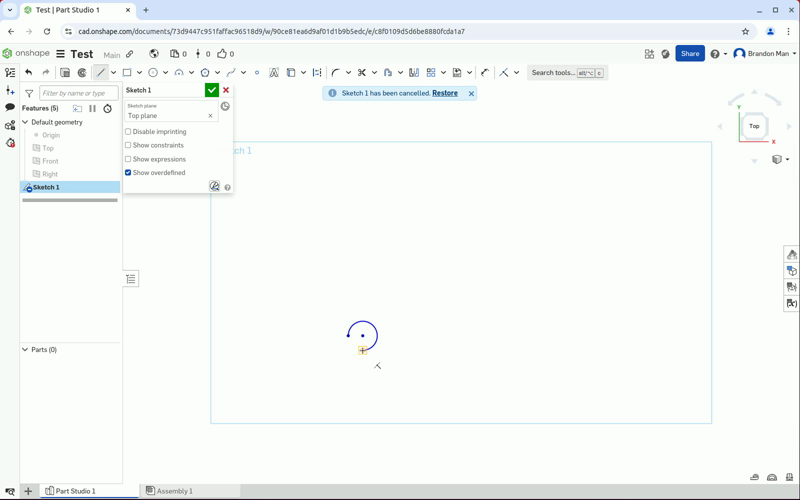
click(362, 350)
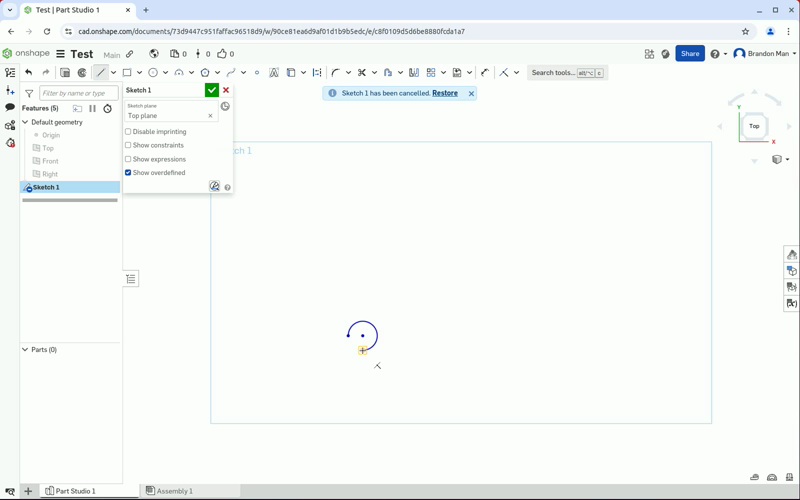
key_down(shift)
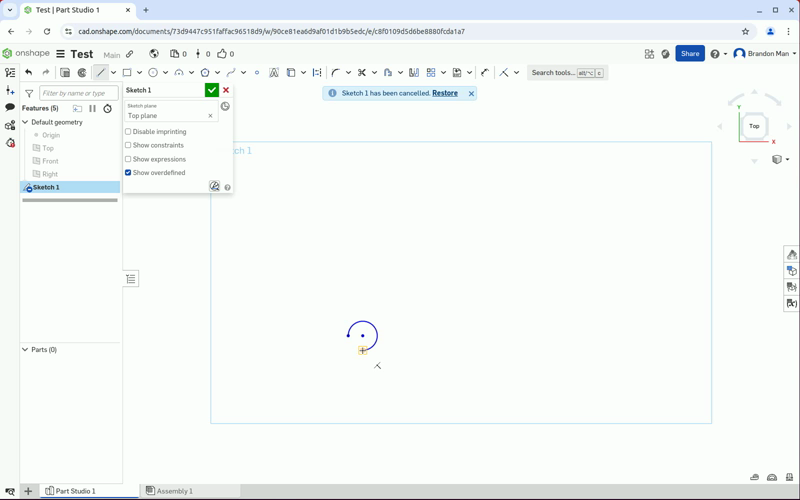
mouse_move(392, 350)
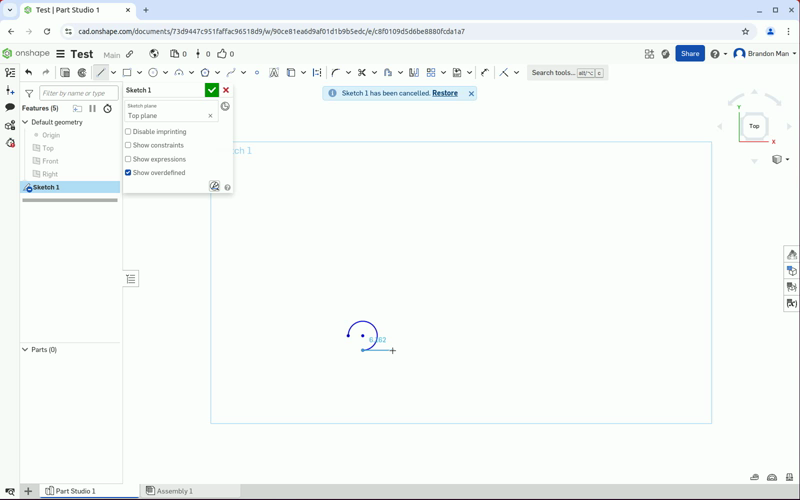
mouse_move(381, 350)
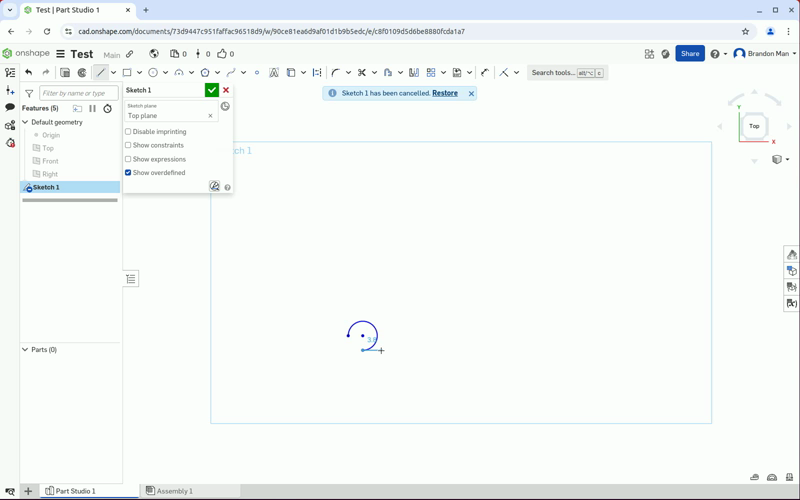
click(381, 350)
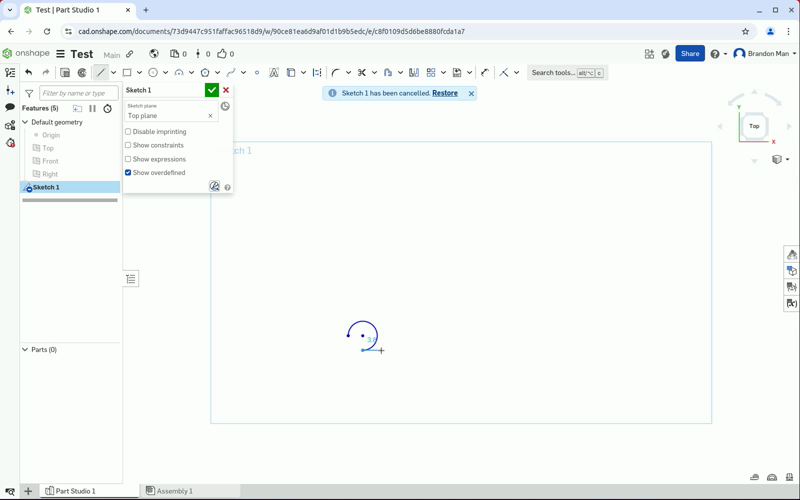
key_up(shift)
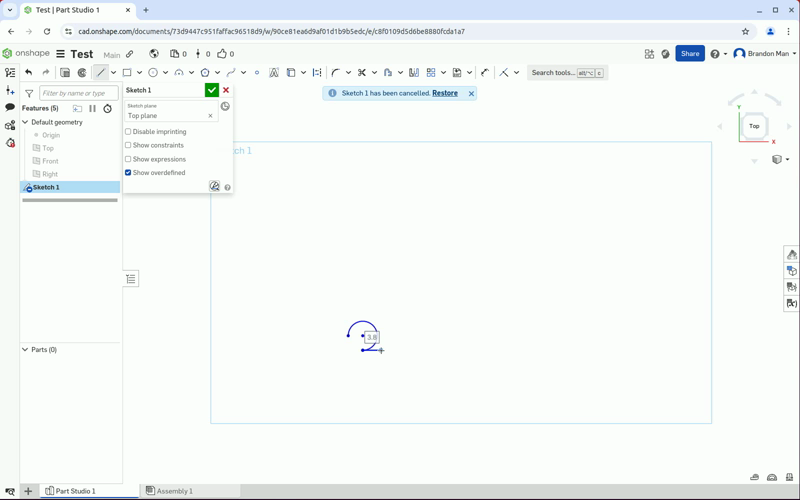
key_down(shift)
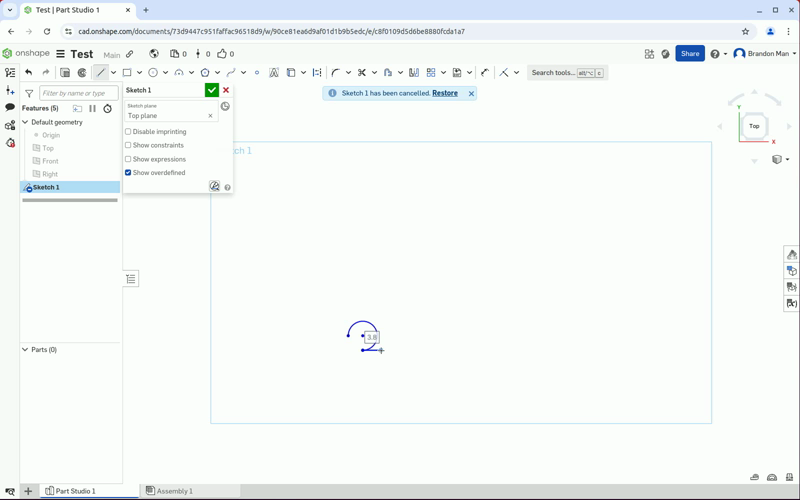
mouse_move(381, 210)
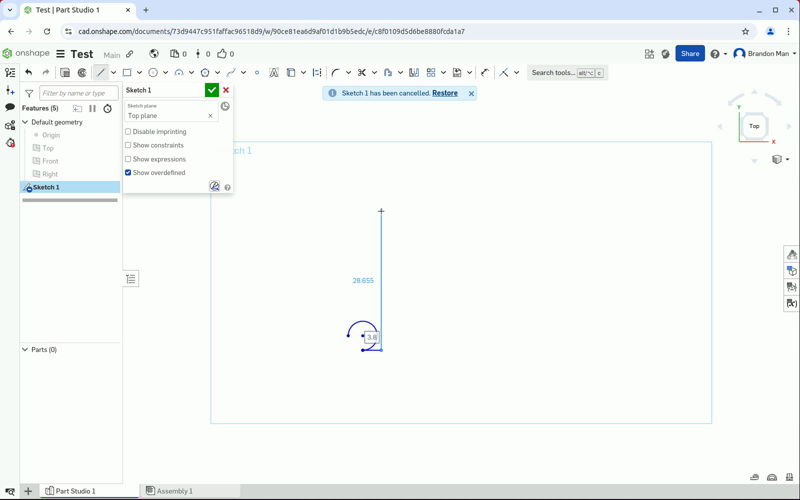
click(381, 210)
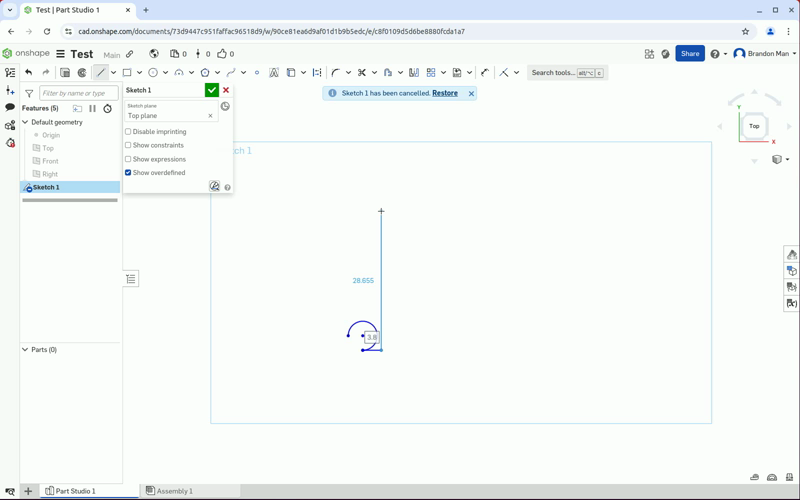
key_up(shift)
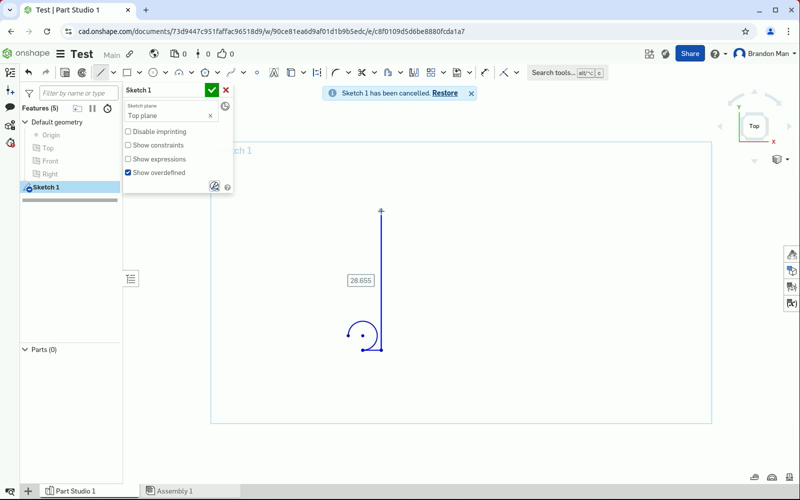
key_down(shift)
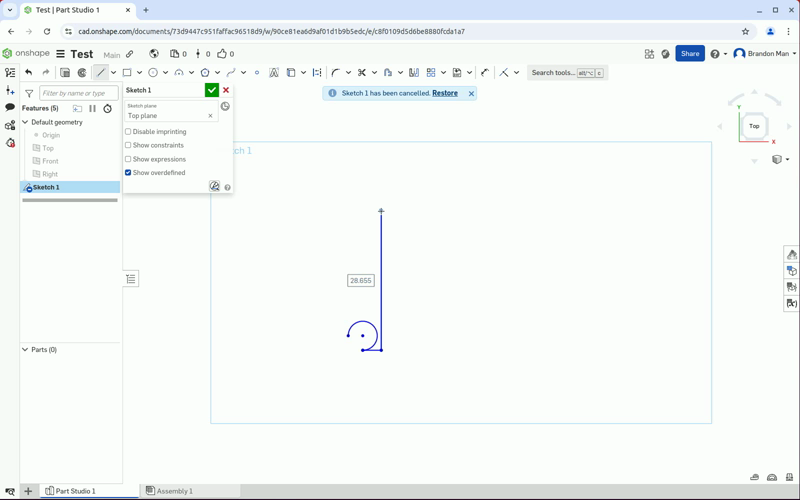
mouse_move(411, 210)
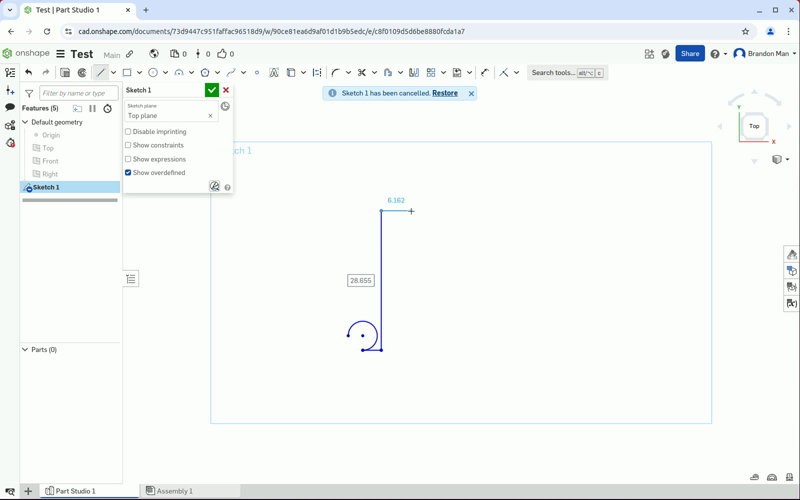
mouse_move(362, 210)
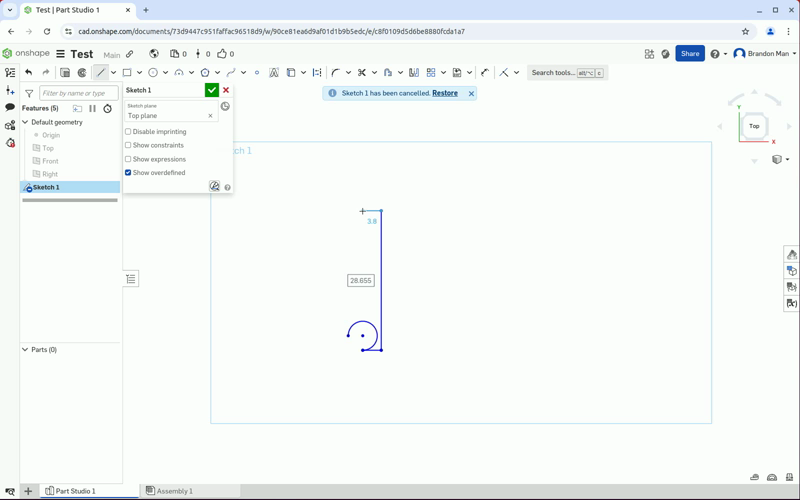
click(362, 210)
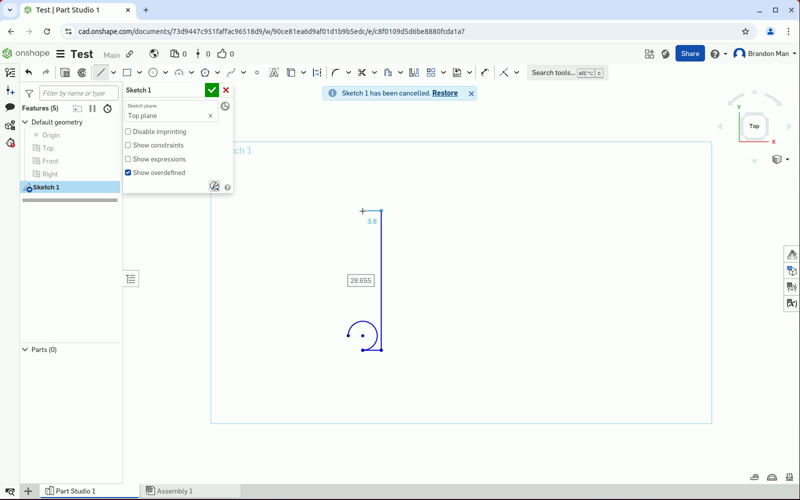
key_up(shift)
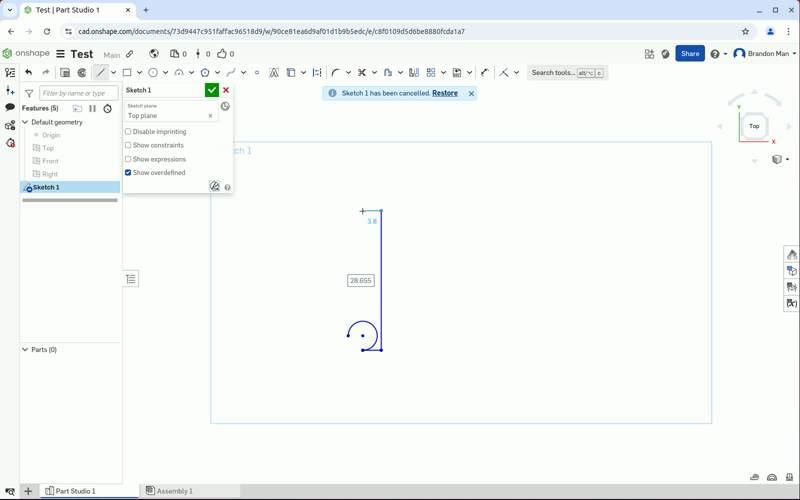
key(esc)
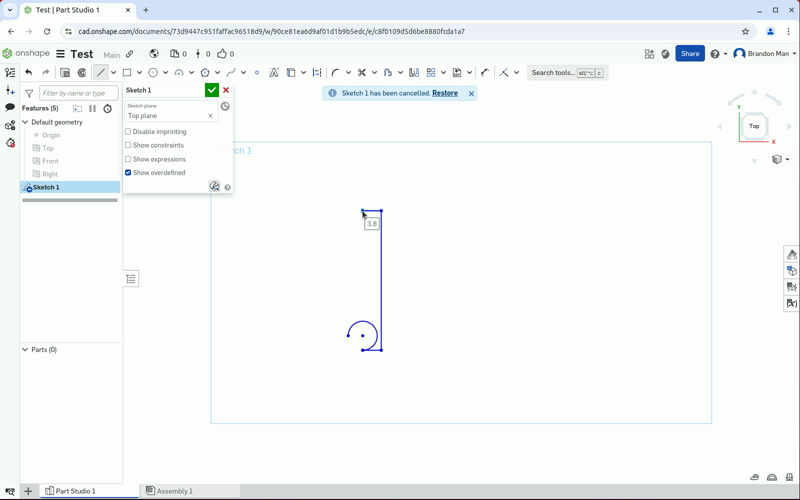
key(a)
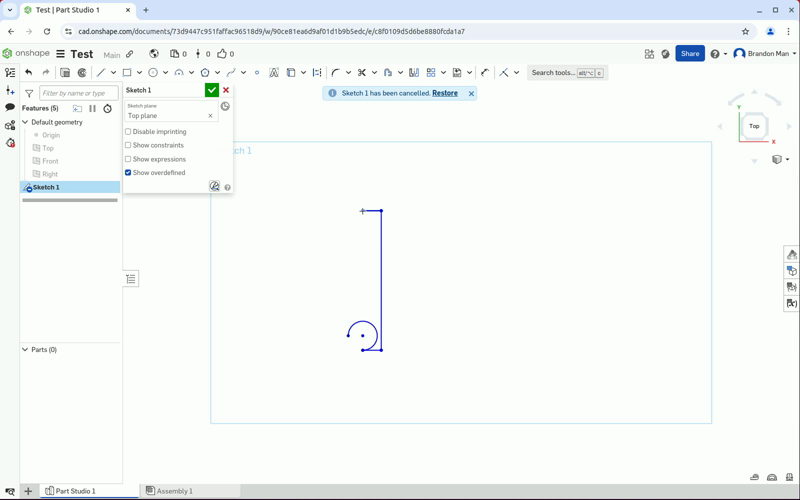
mouse_move(362, 210)
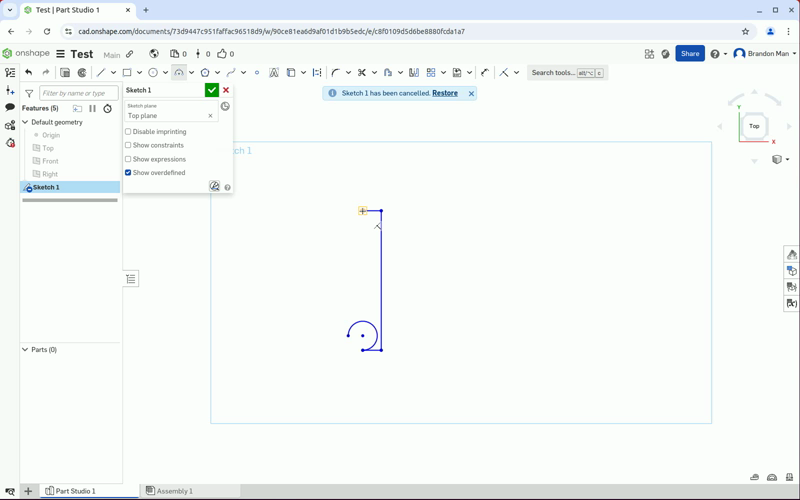
click(362, 210)
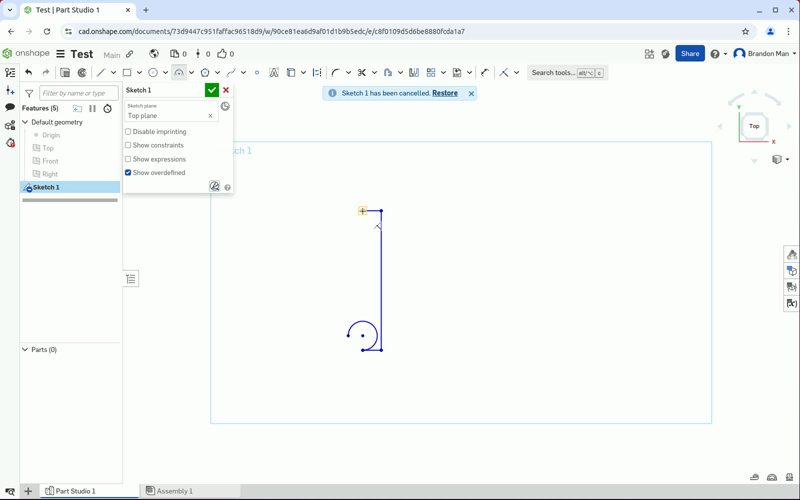
key_down(shift)
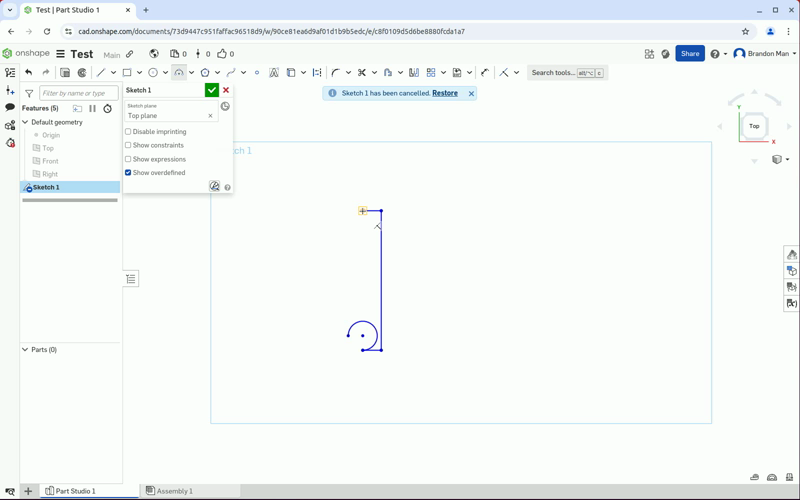
mouse_move(348, 225)
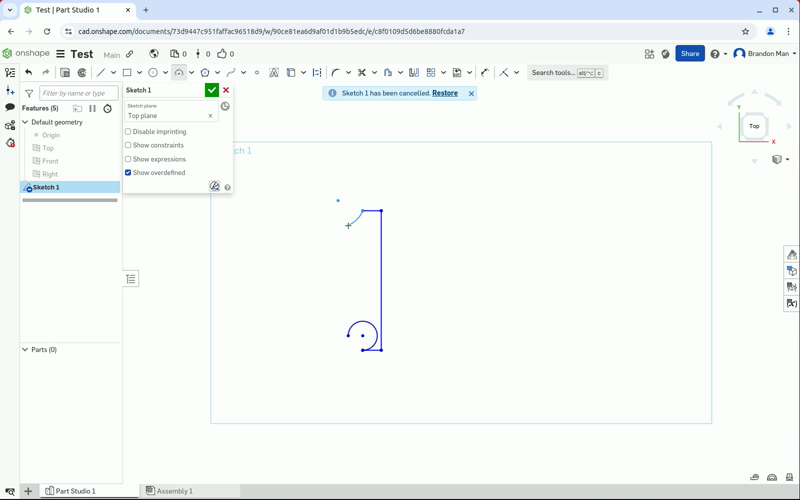
click(348, 225)
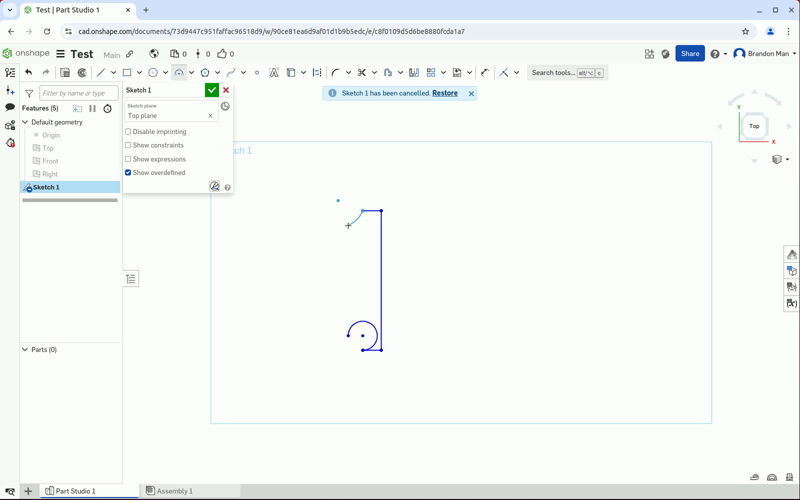
mouse_move(373, 235)
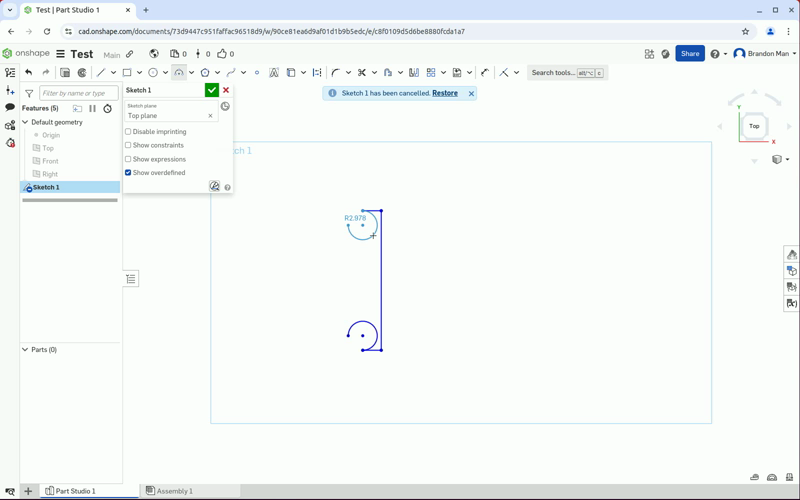
click(373, 235)
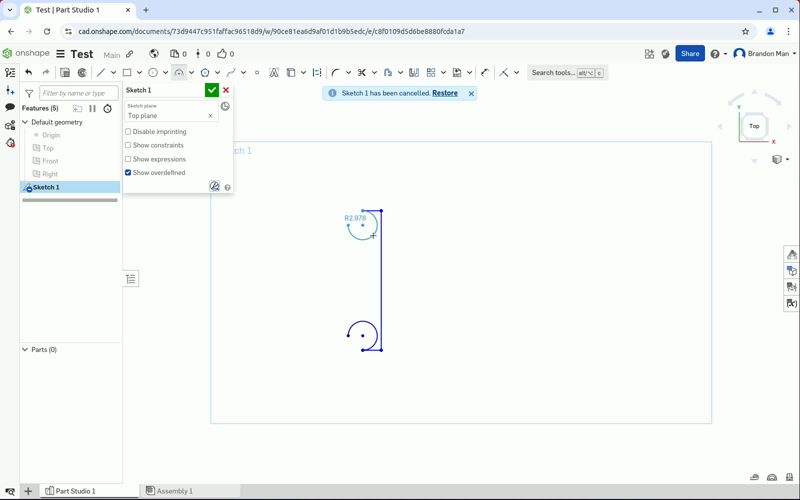
key_up(shift)
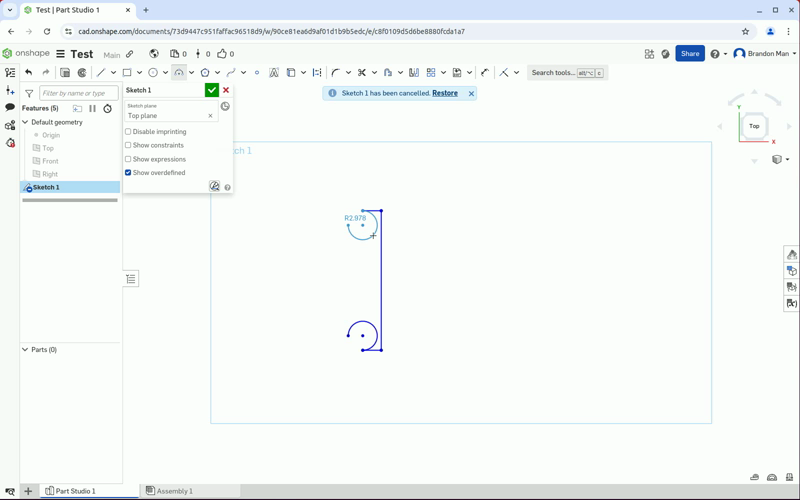
key(esc)
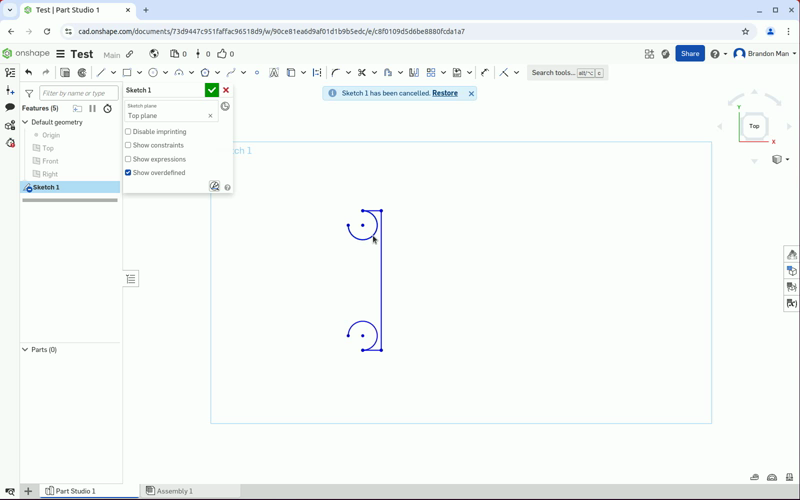
key(l)
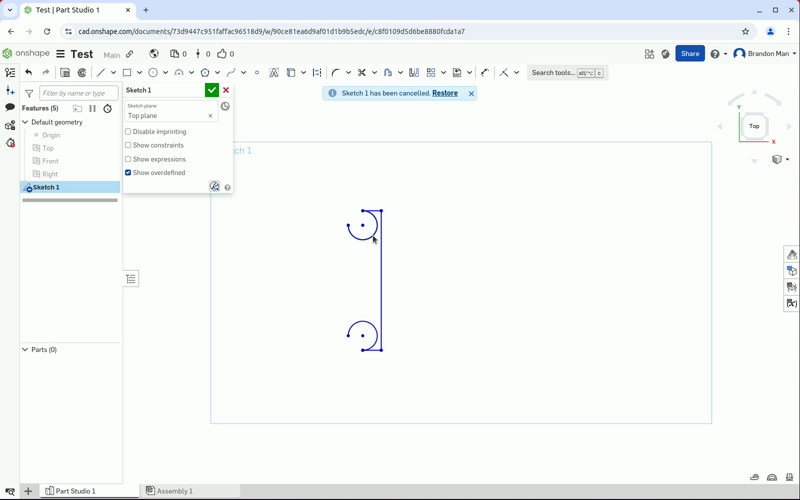
mouse_move(348, 225)
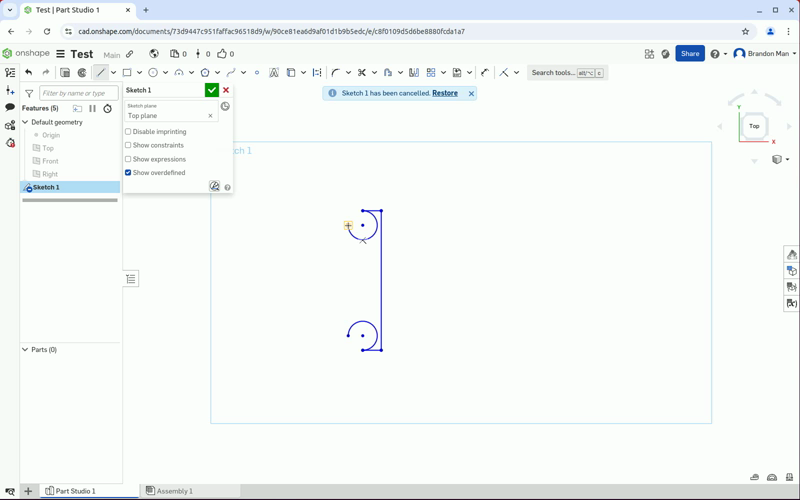
click(348, 225)
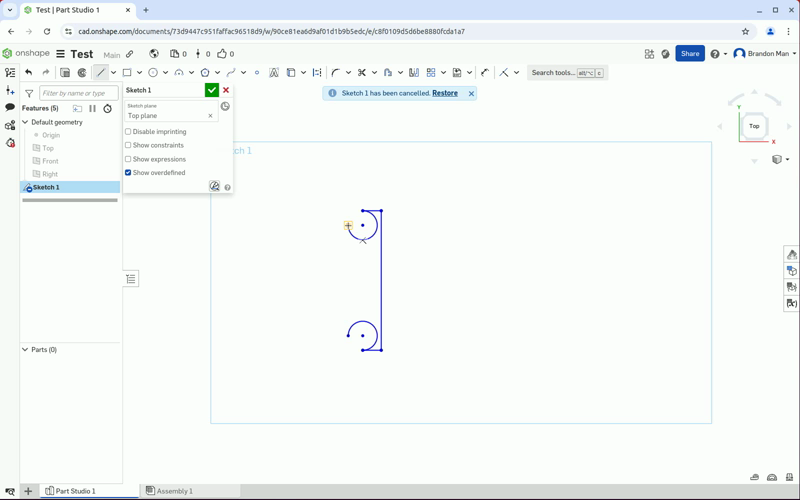
key_down(shift)
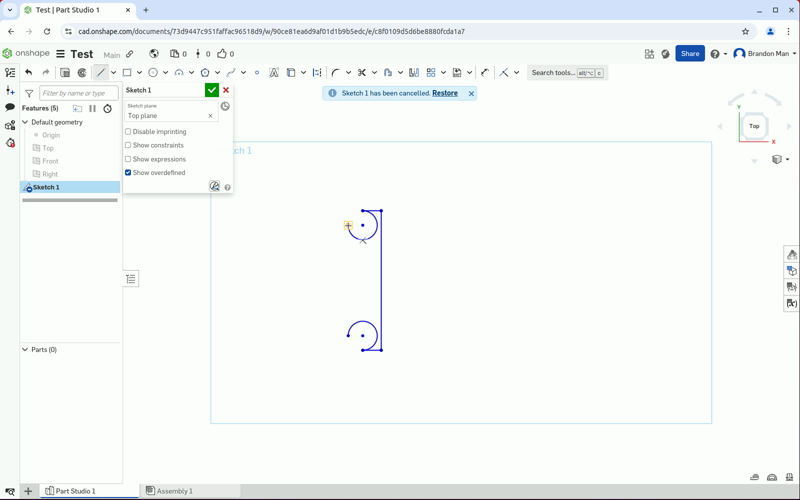
mouse_move(348, 335)
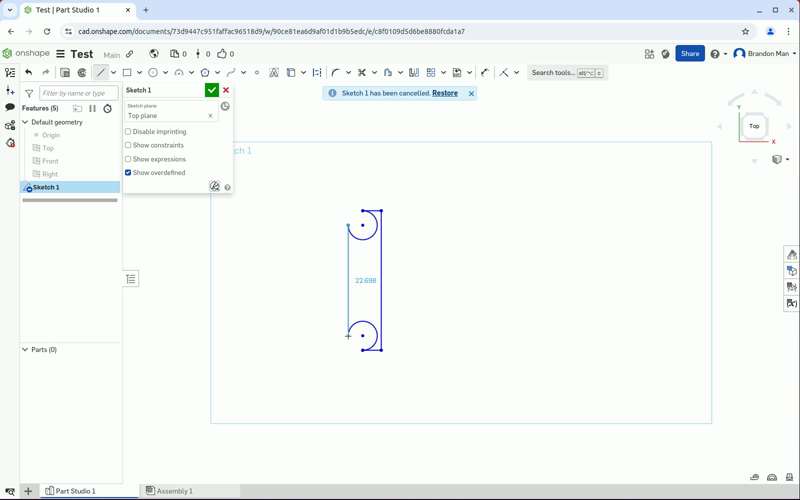
key_up(shift)
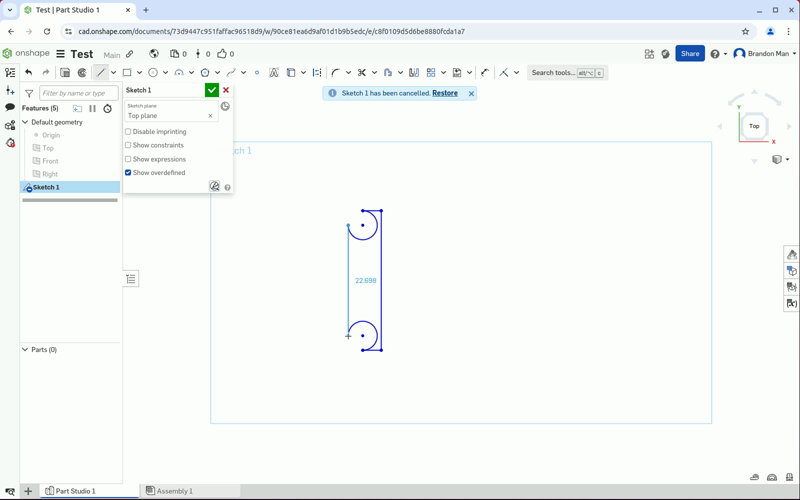
click(348, 335)
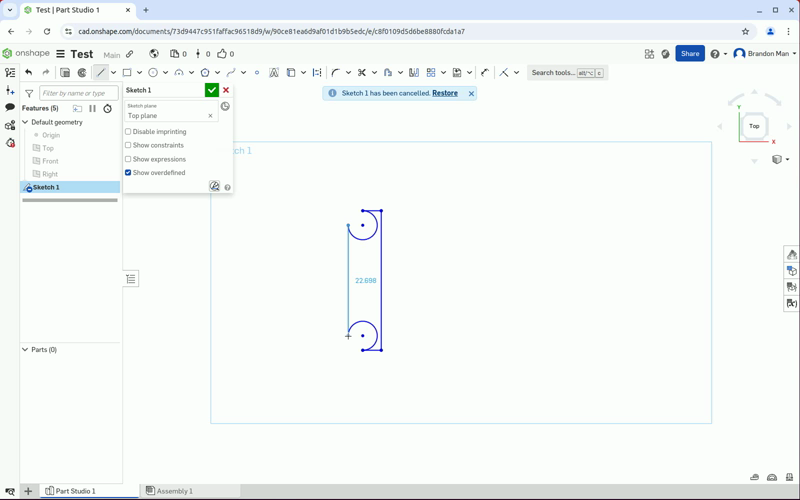
key(esc)
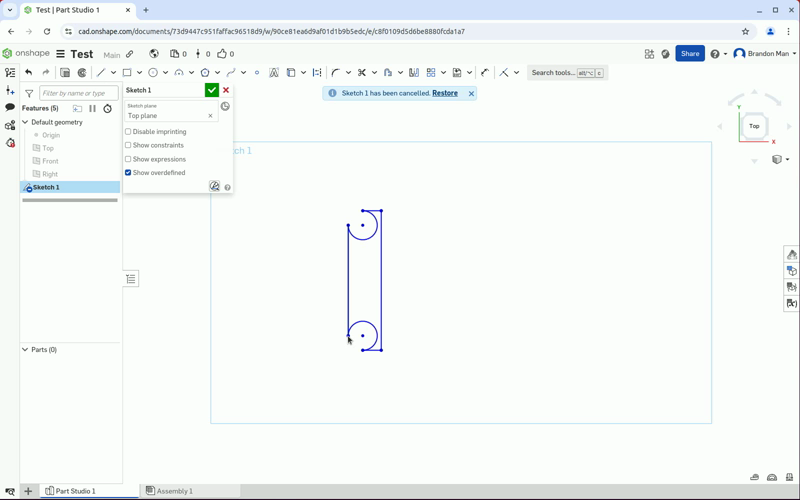
mouse_move(378, 297)
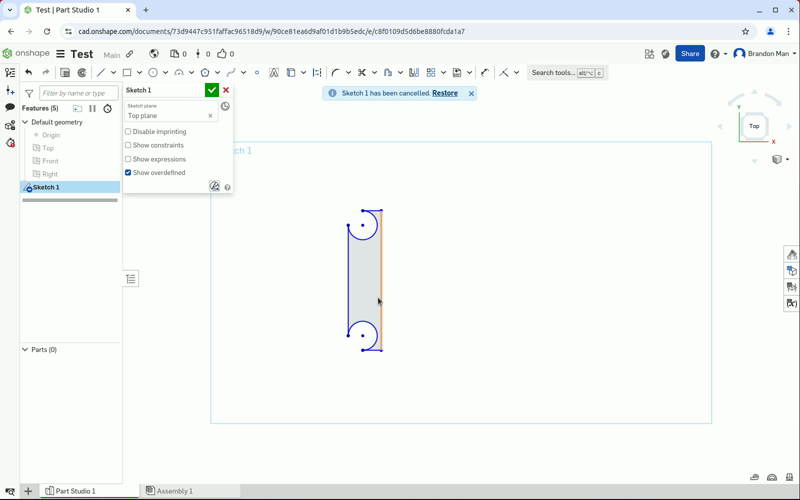
click(378, 297)
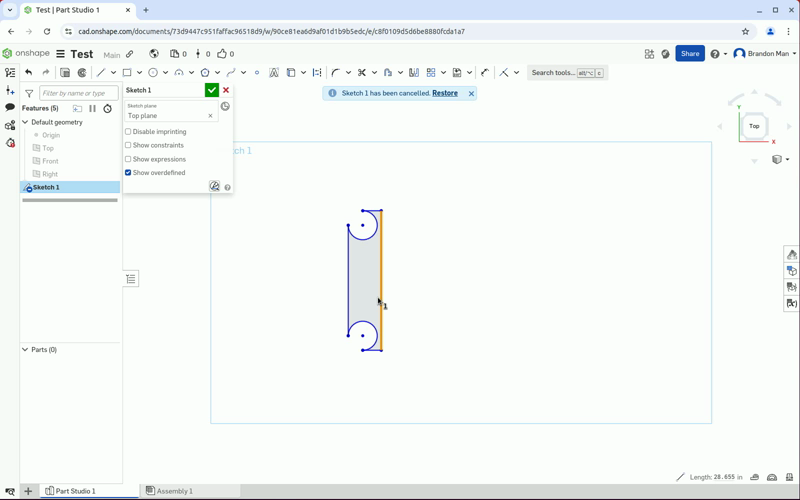
mouse_move(73, 352)
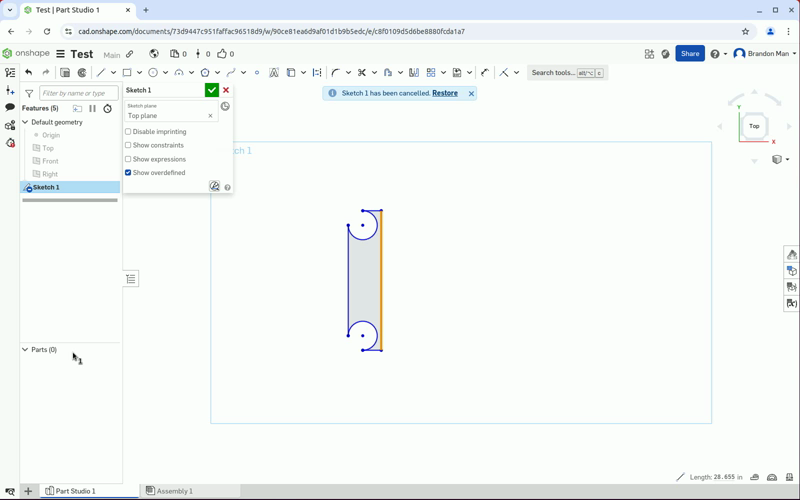
key(shift+y)
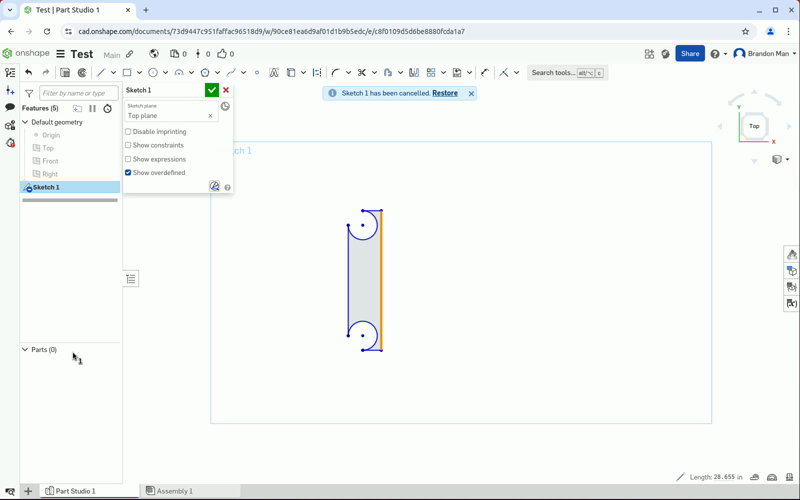
key(shift+e)
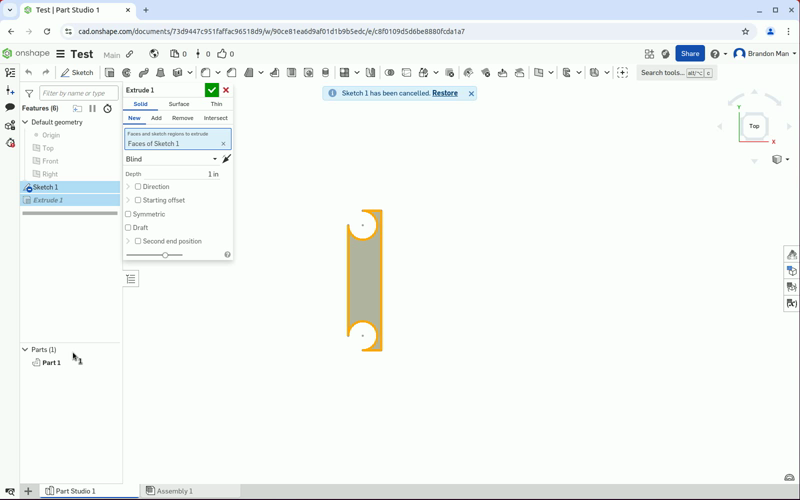
mouse_move(143, 106)
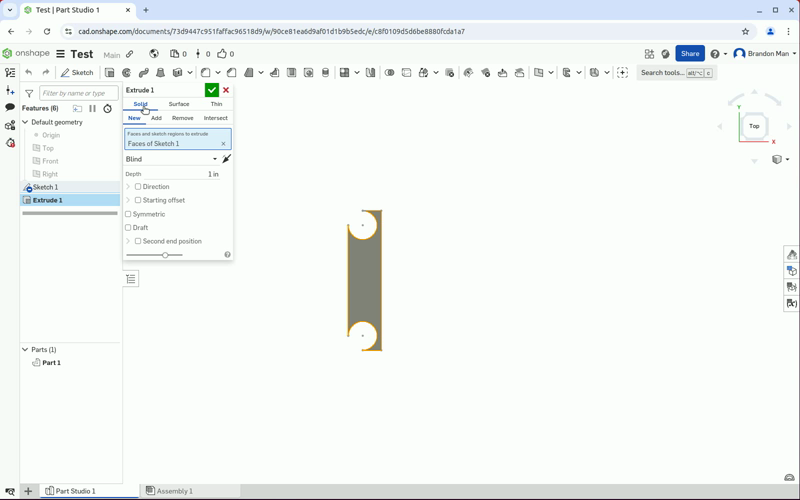
click(143, 106)
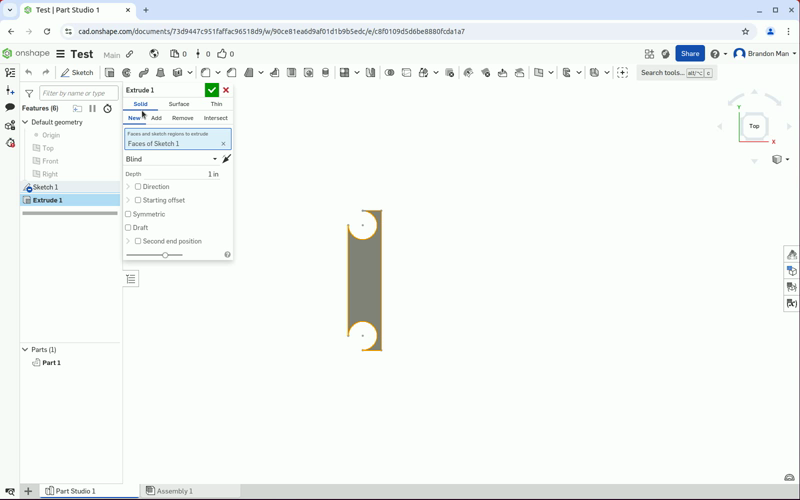
mouse_move(137, 120)
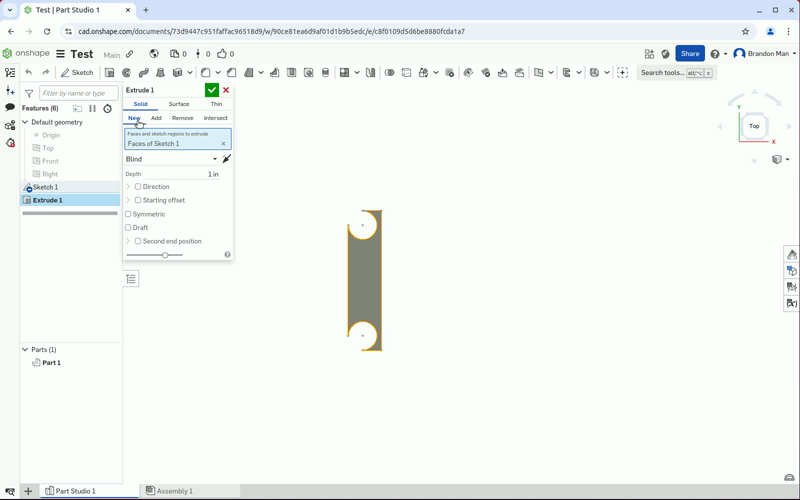
click(137, 120)
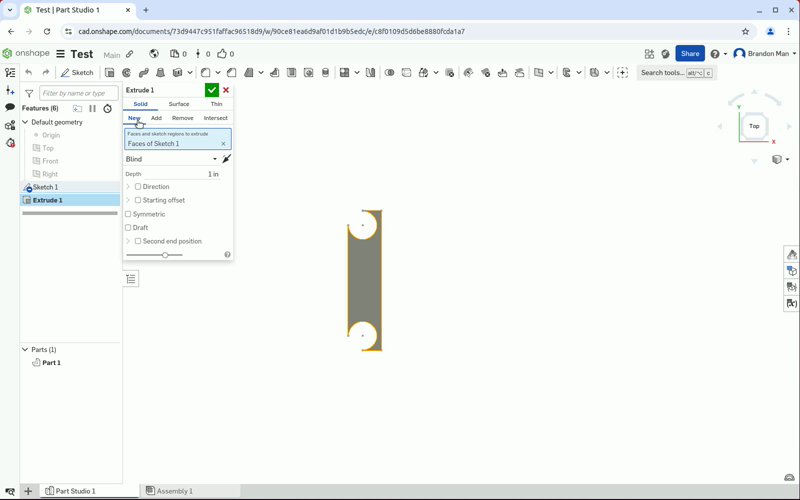
key(tab, 4)
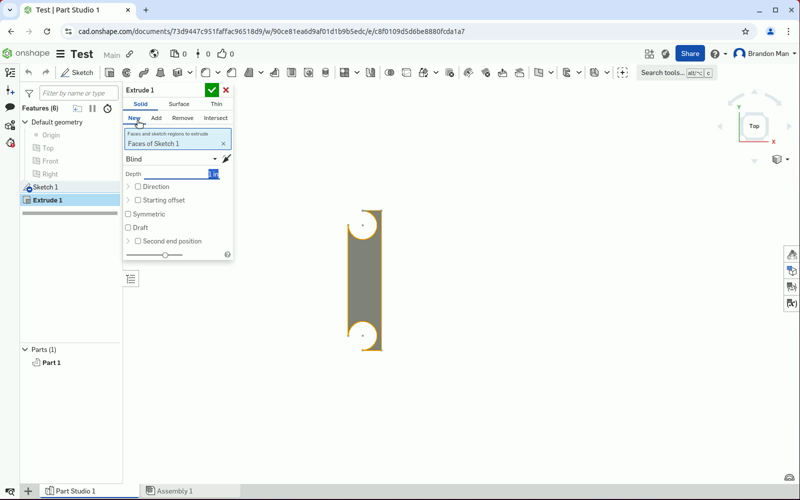
text(3.611)
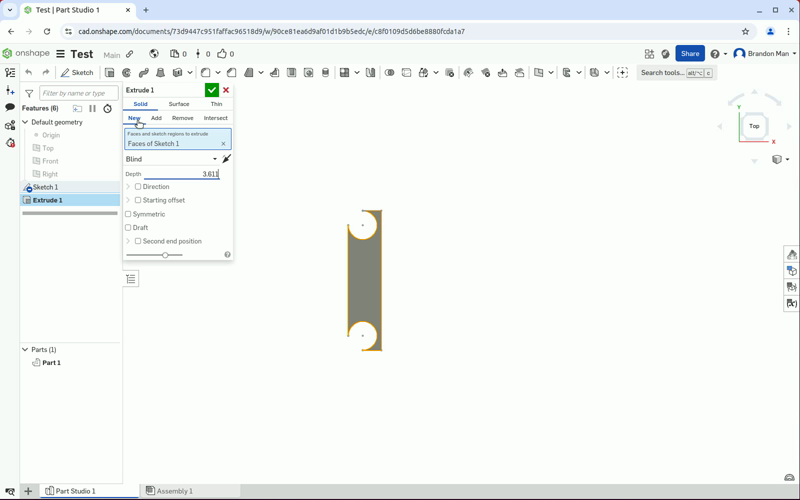
key(enter)
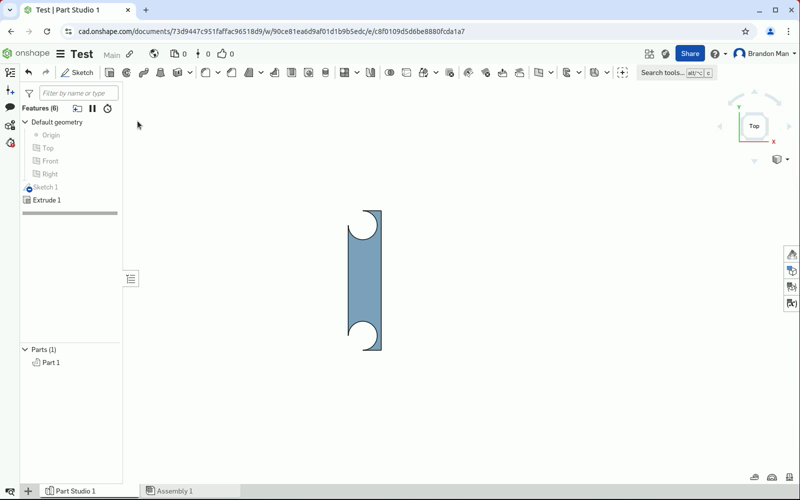
key(shift+h)
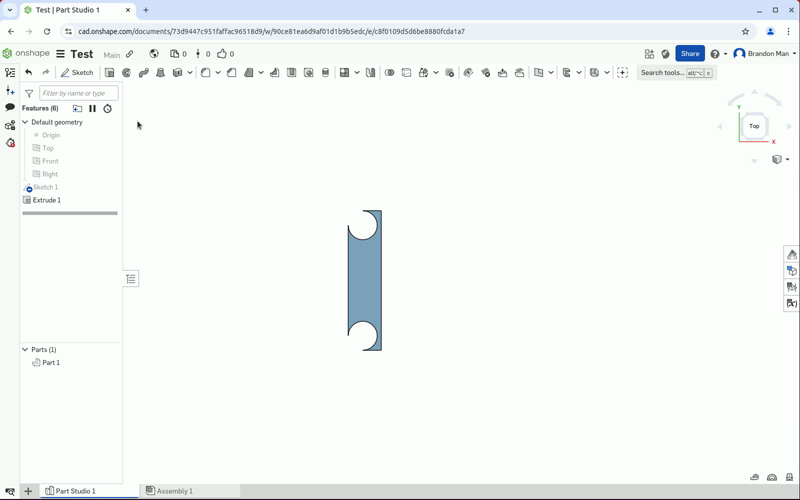
key(shift+h)
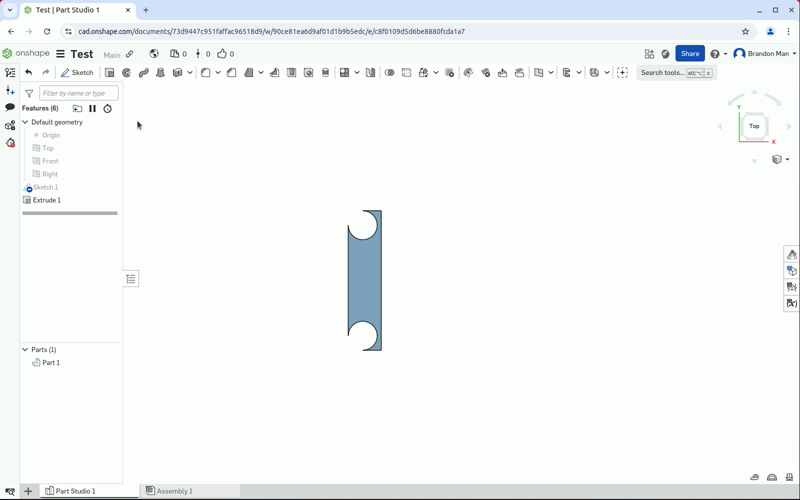
mouse_move(73, 189)
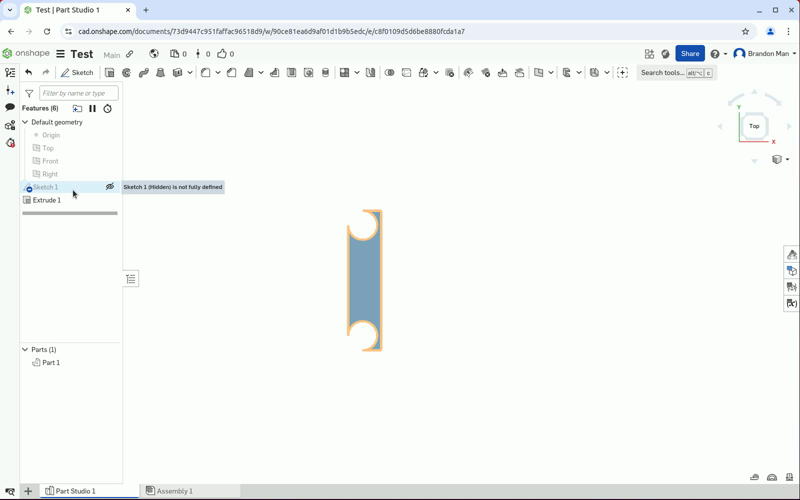
click(73, 189)
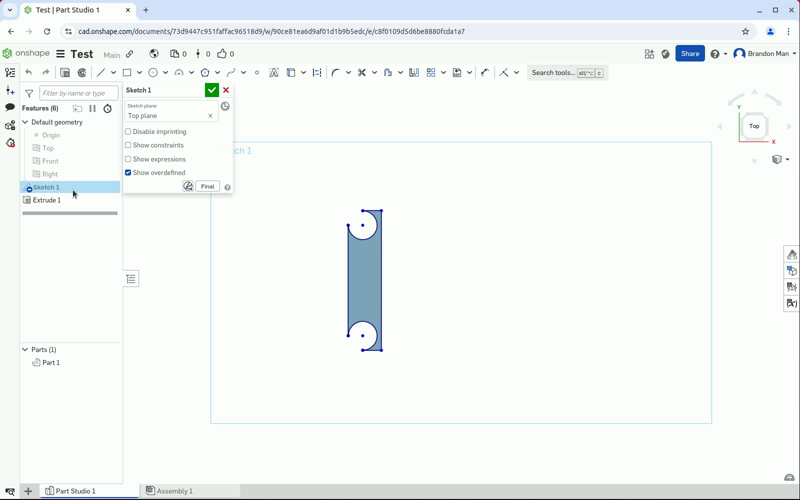
mouse_move(229, 92)
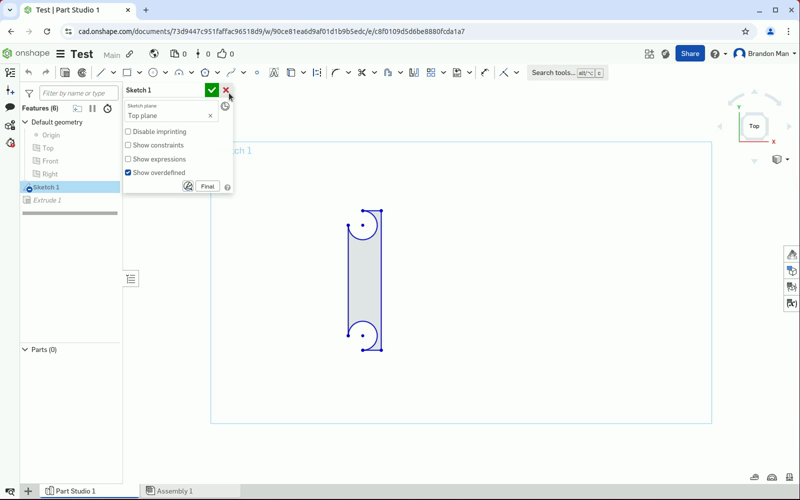
click(229, 92)
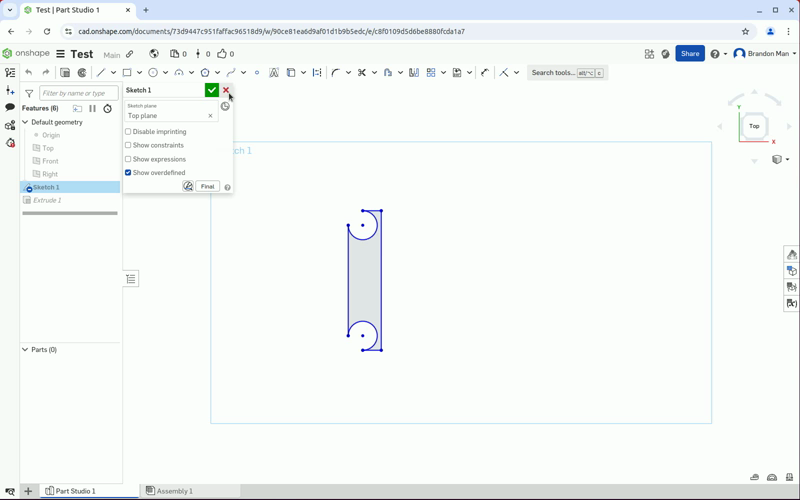
key(shift+s)
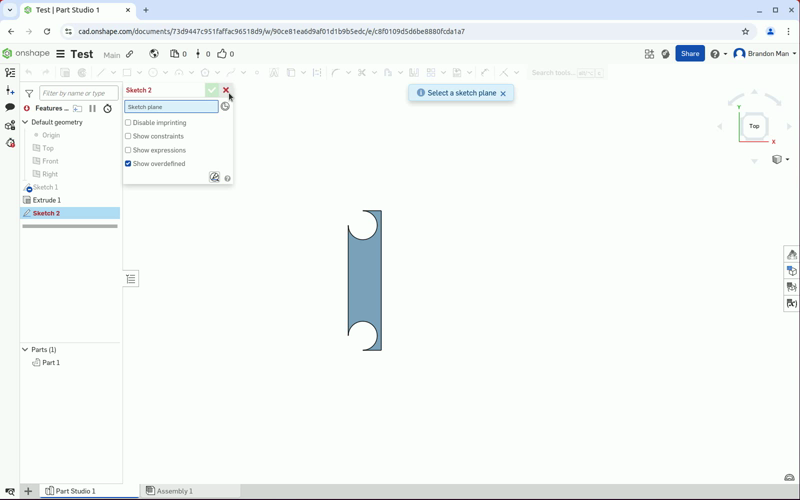
mouse_move(73, 150)
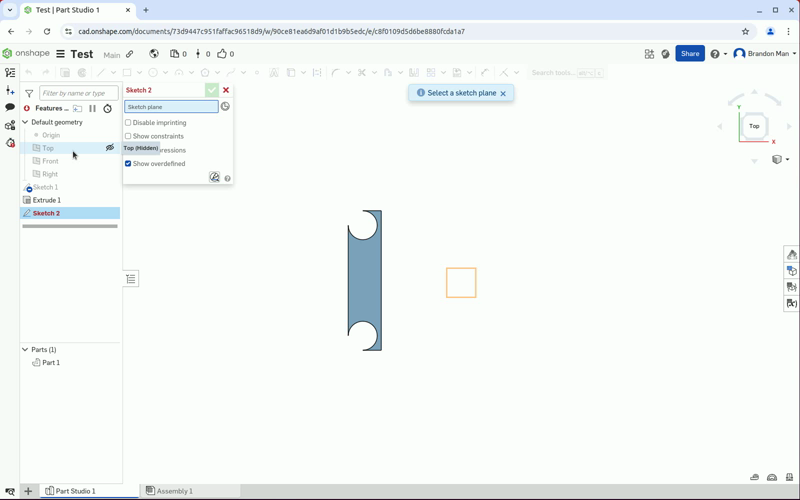
click(73, 150)
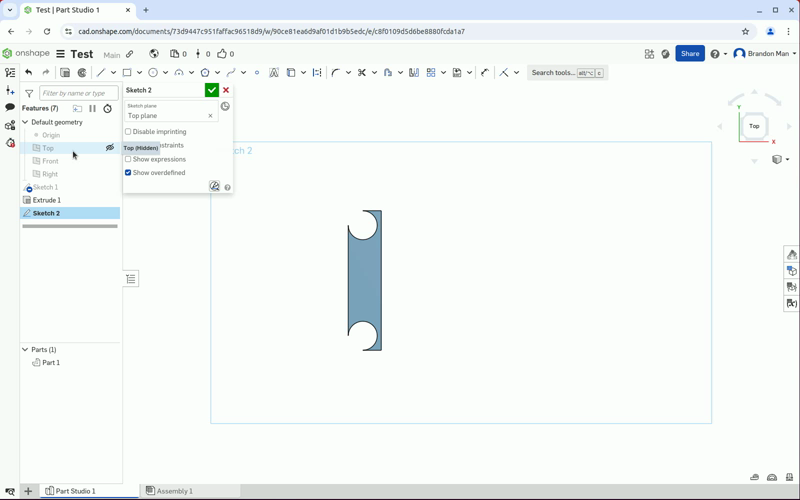
mouse_move(73, 352)
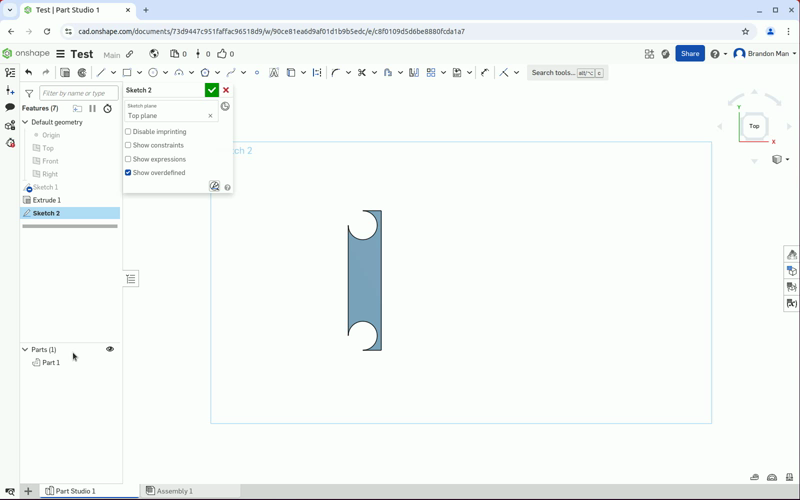
key(y)
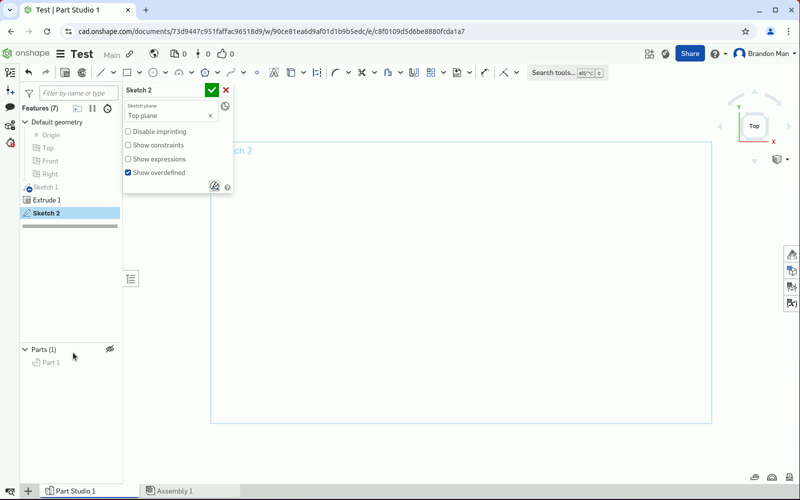
key(l)
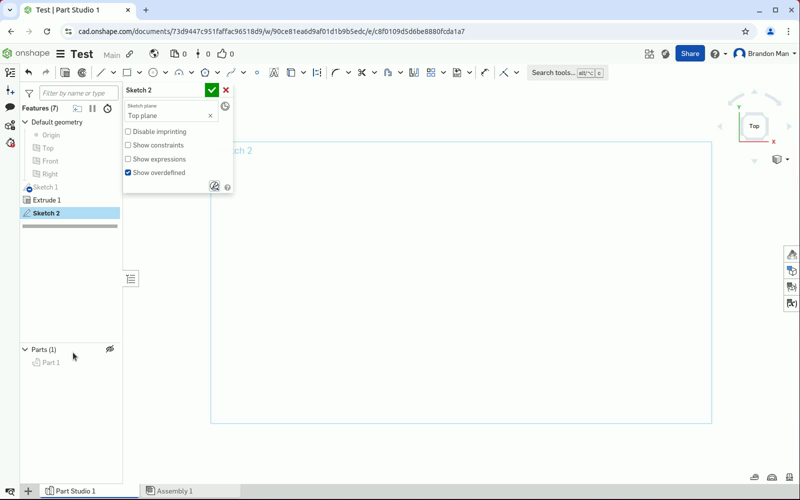
key_down(shift)
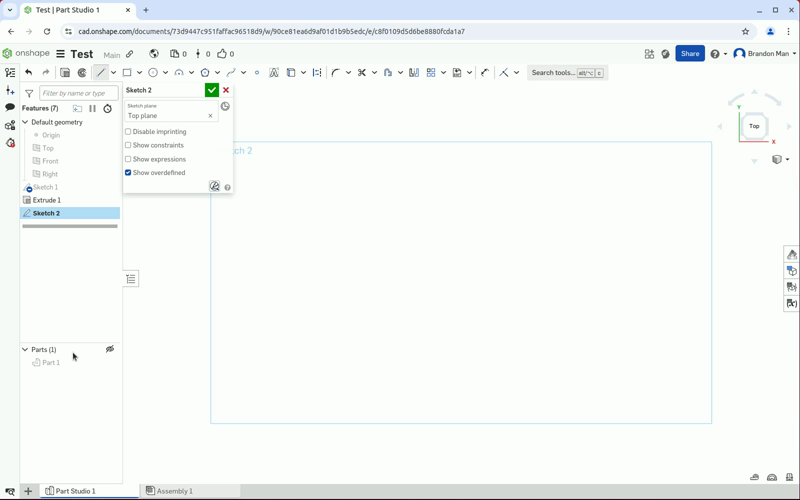
mouse_move(454, 351)
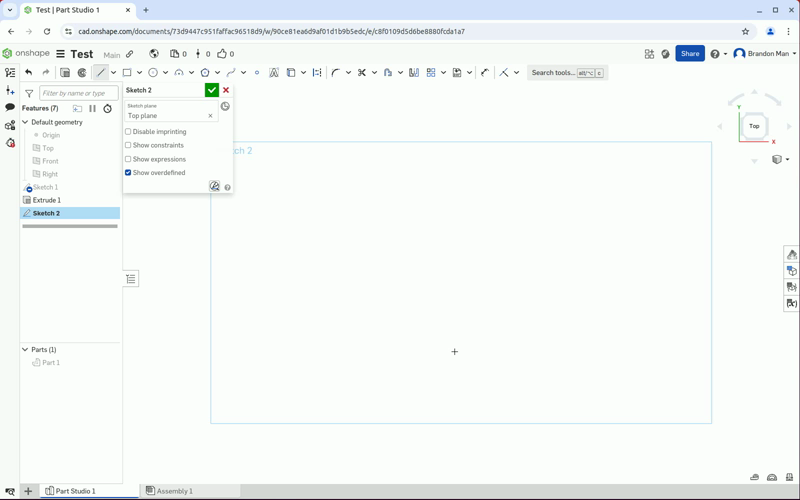
click(454, 351)
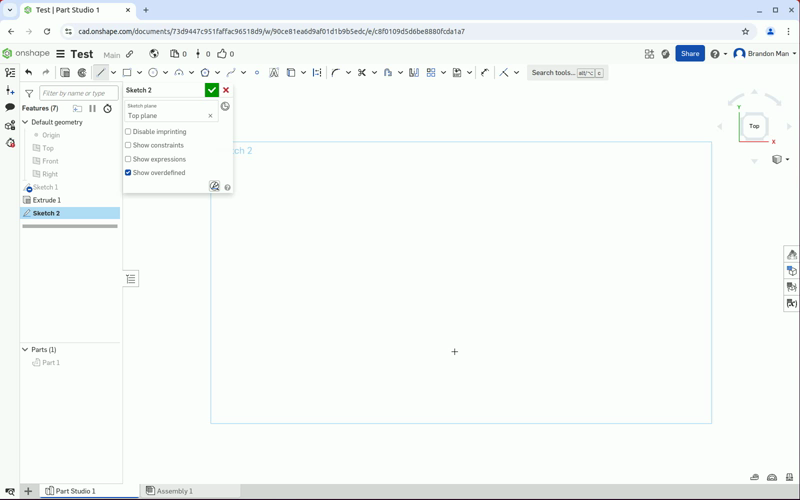
key_up(shift)
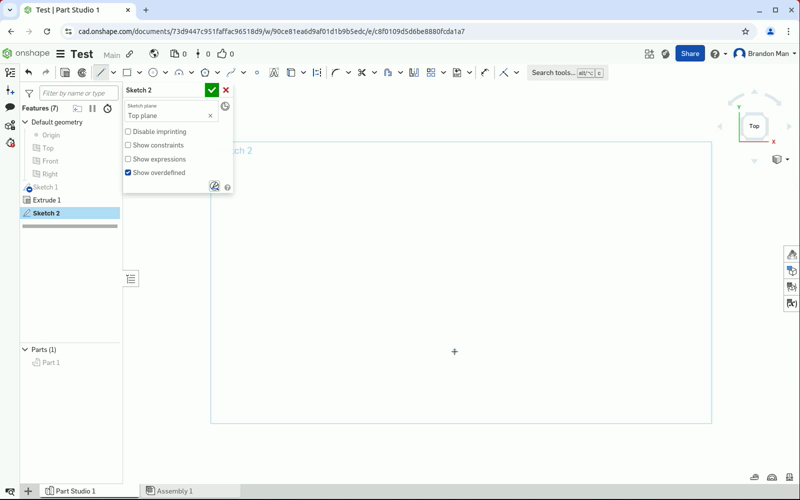
key_down(shift)
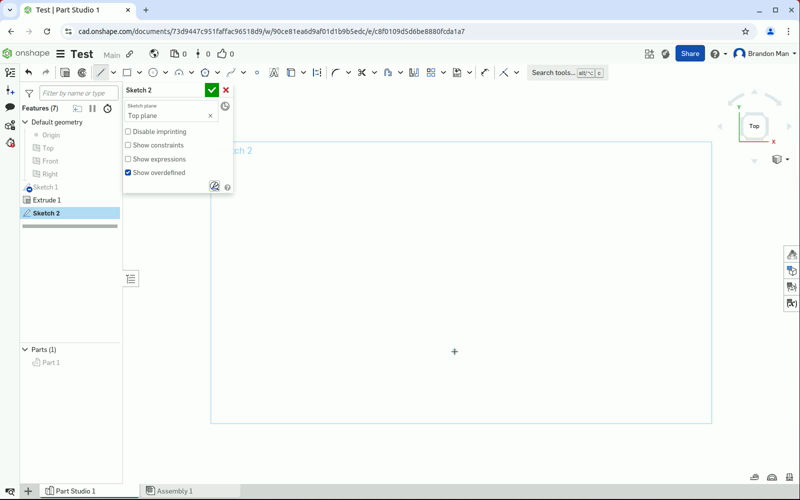
mouse_move(484, 351)
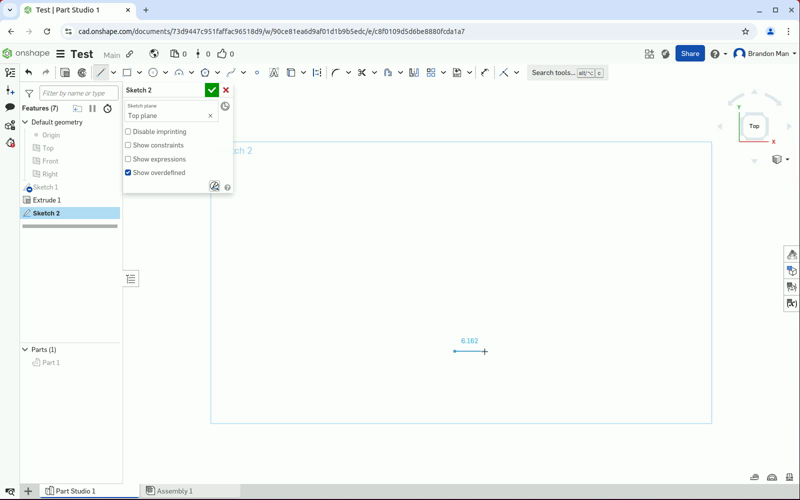
mouse_move(472, 351)
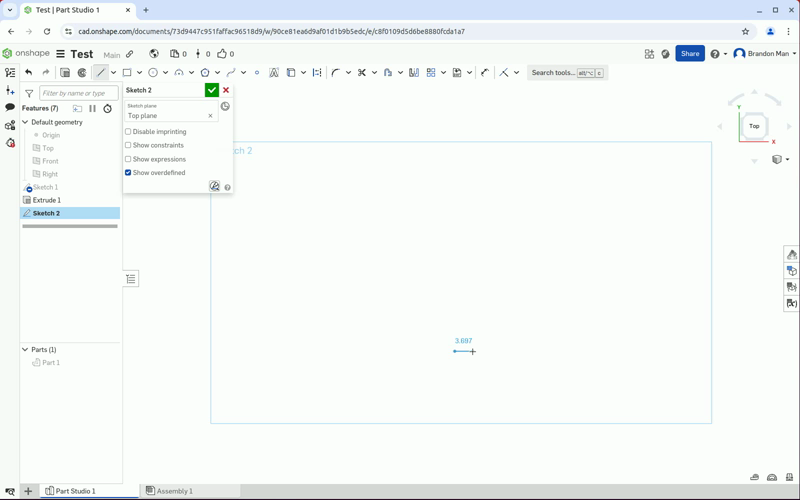
click(472, 351)
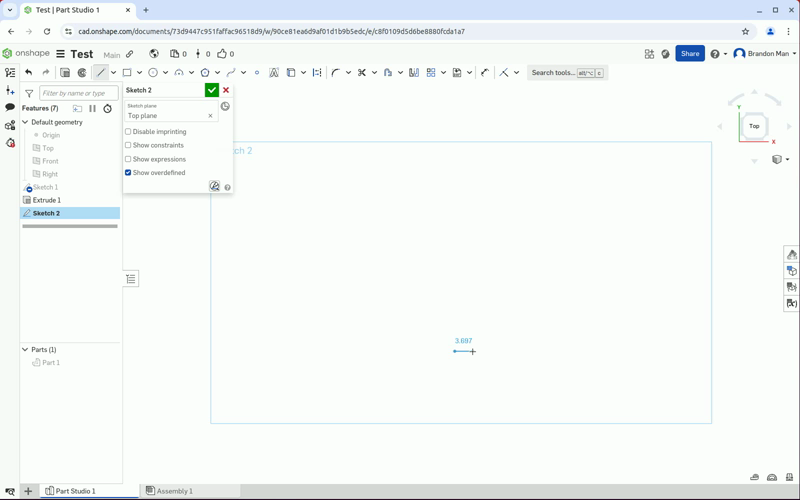
key_up(shift)
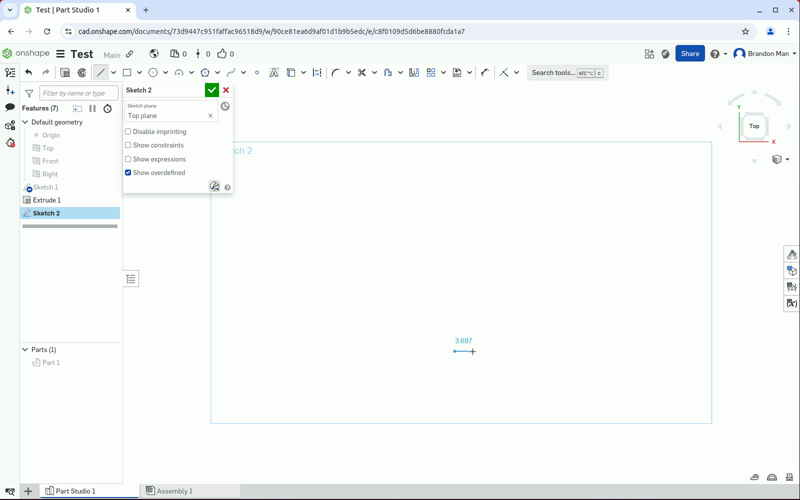
key(esc)
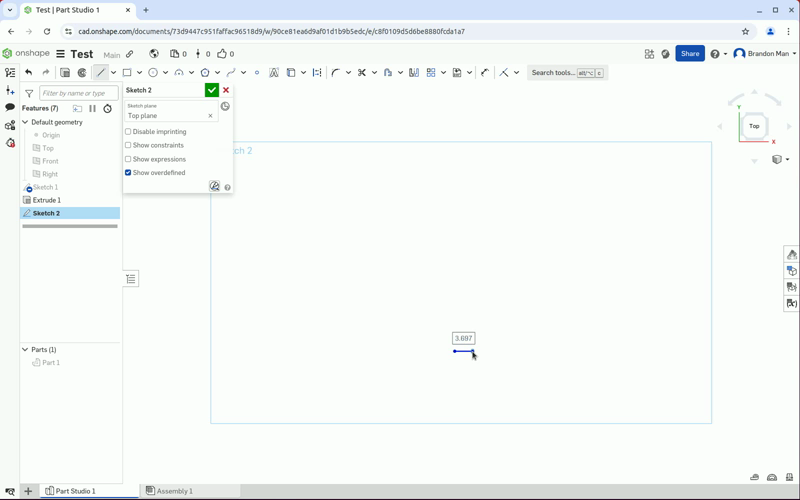
key(a)
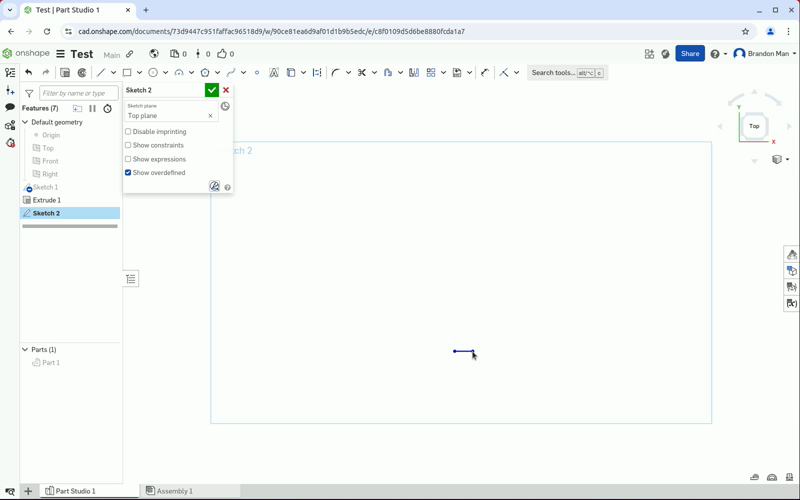
mouse_move(472, 351)
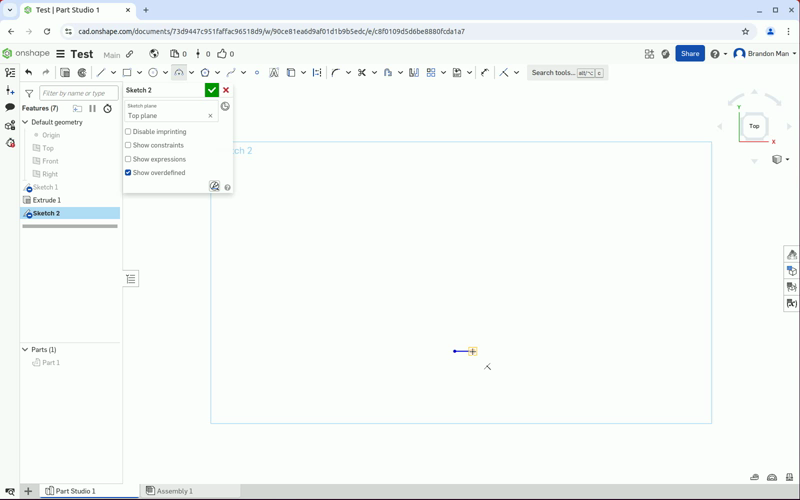
click(472, 351)
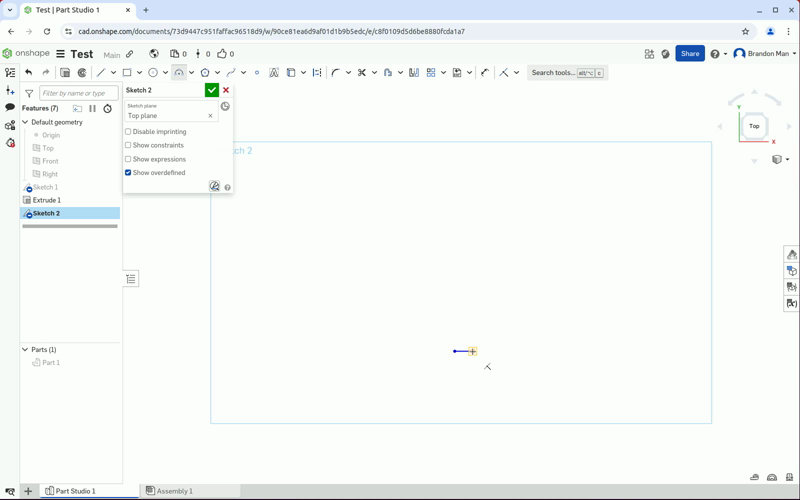
key_down(shift)
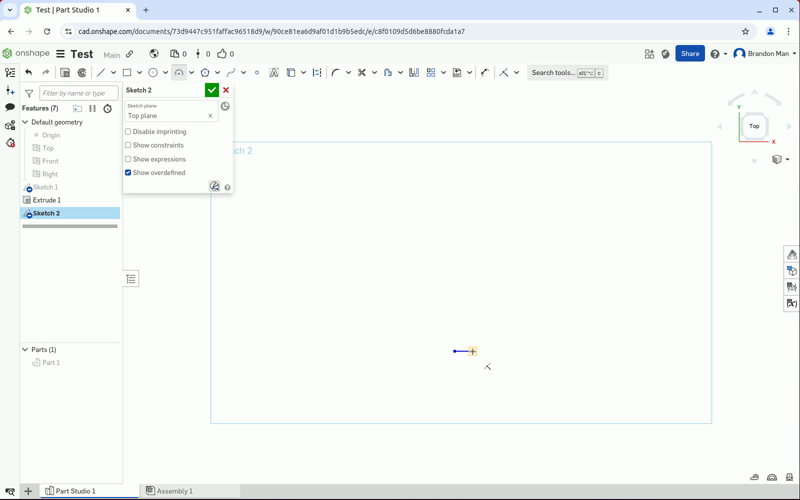
mouse_move(489, 336)
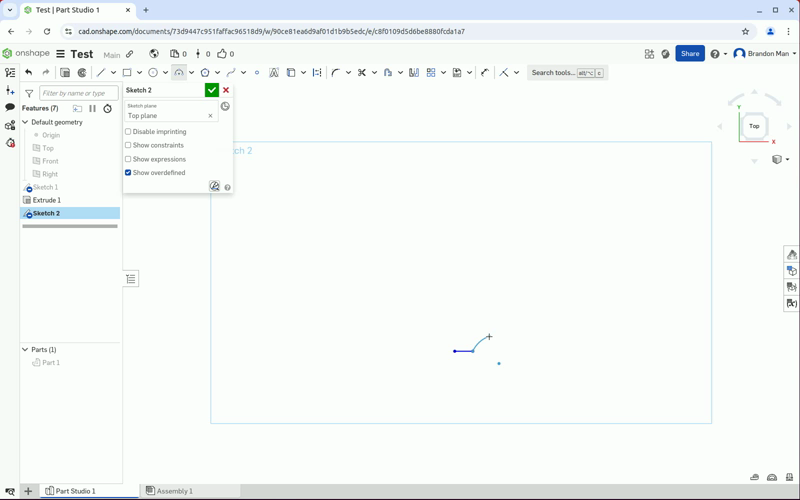
click(489, 336)
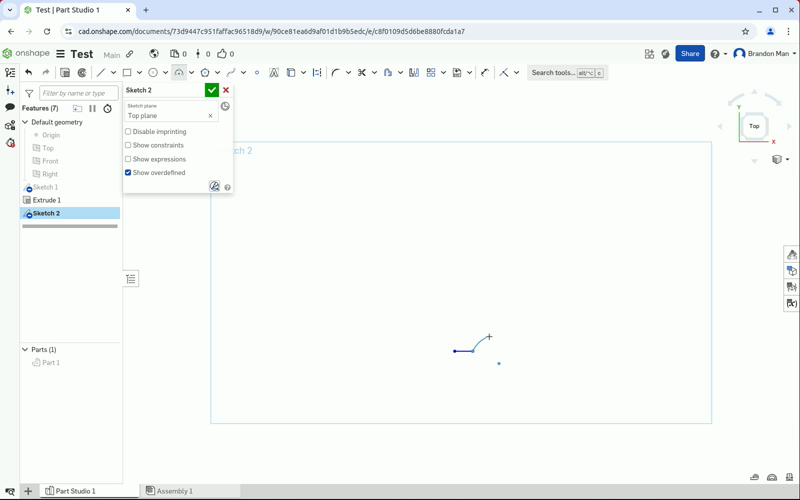
mouse_move(462, 324)
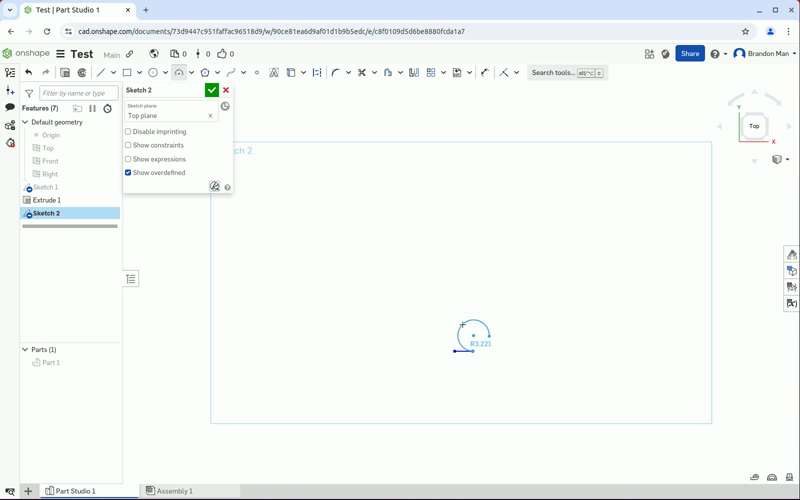
click(462, 324)
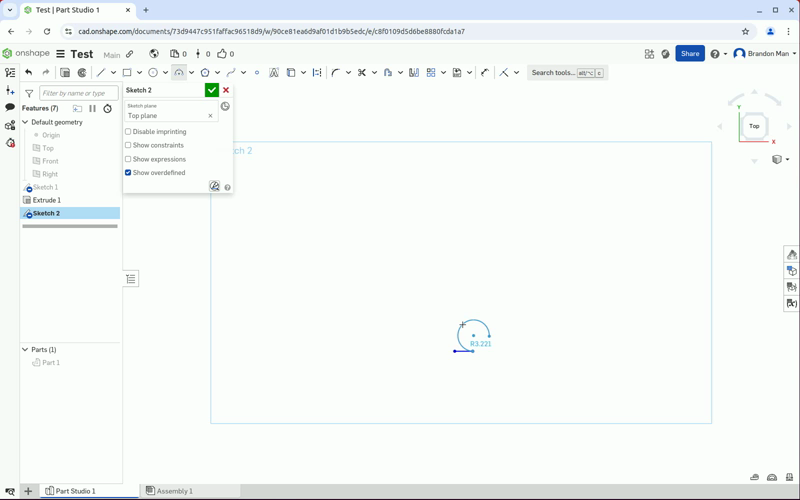
key_up(shift)
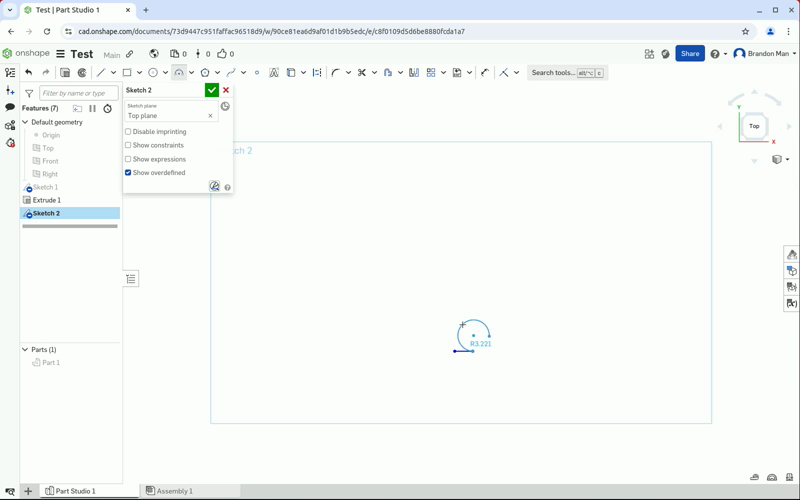
key(esc)
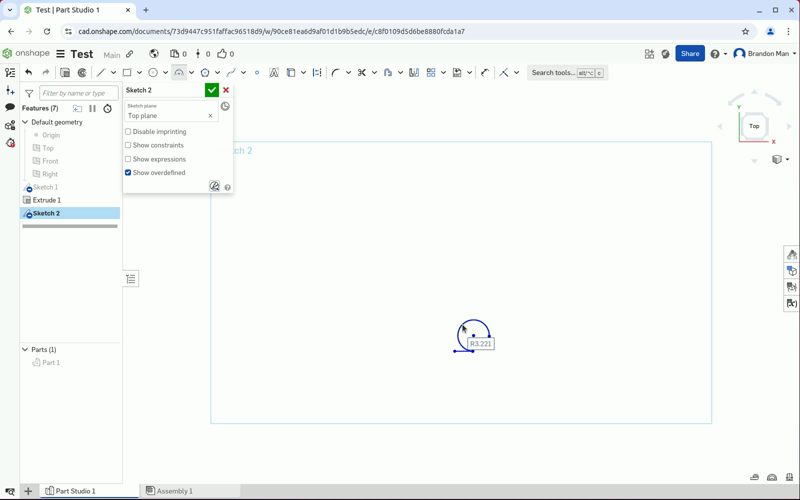
key(l)
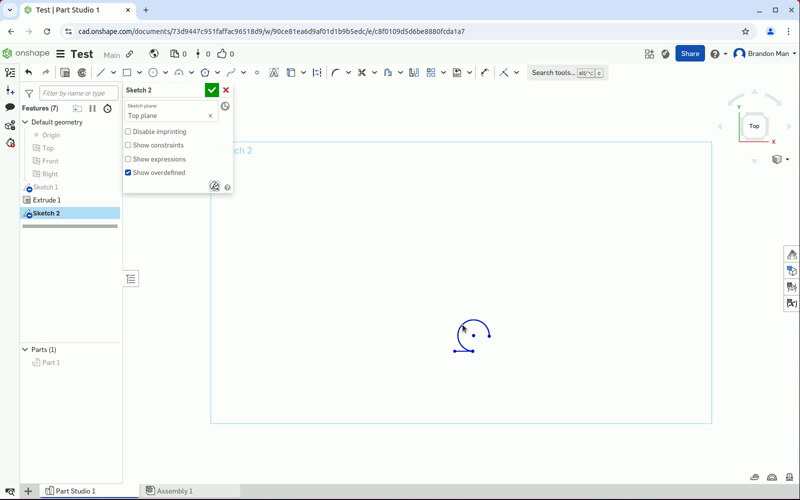
mouse_move(489, 336)
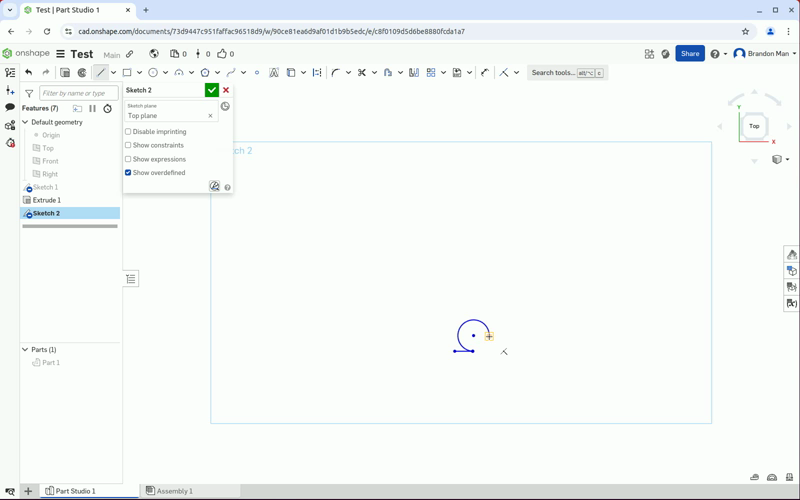
click(489, 336)
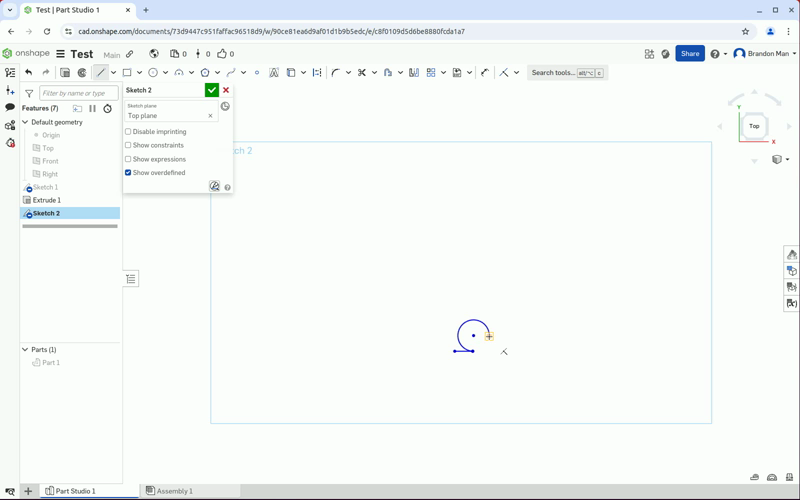
key_down(shift)
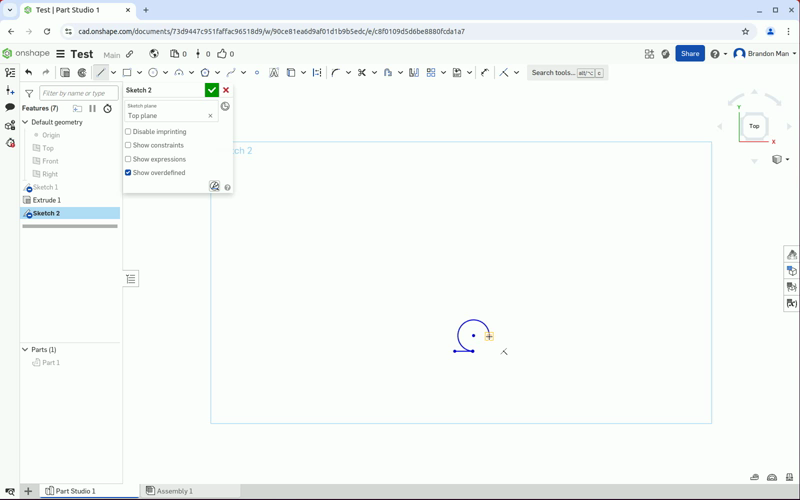
mouse_move(489, 225)
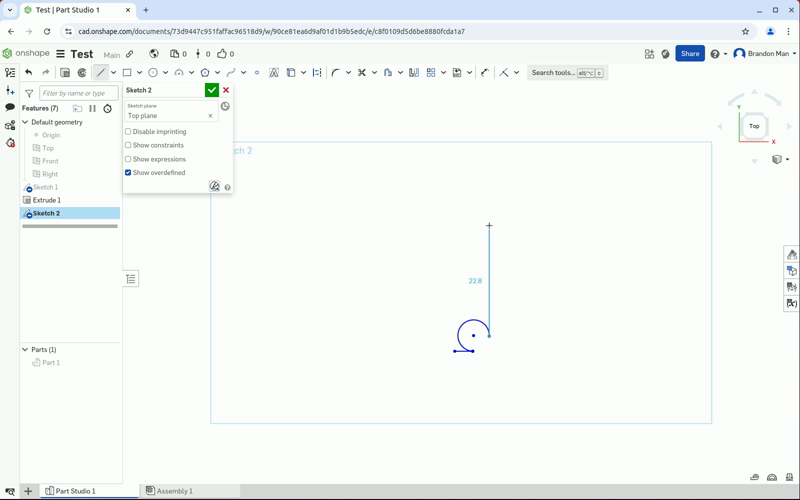
click(489, 225)
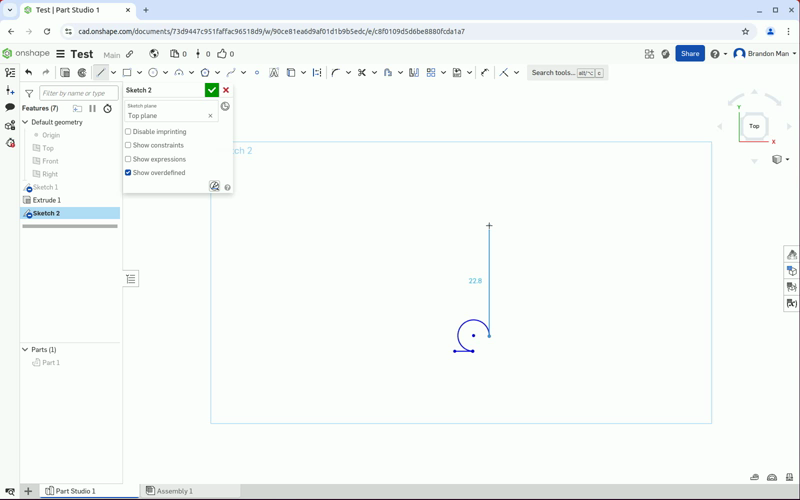
key_up(shift)
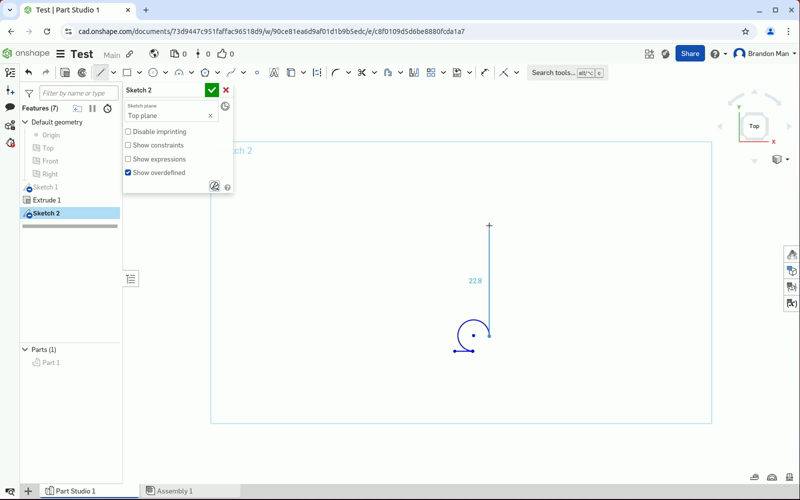
key(esc)
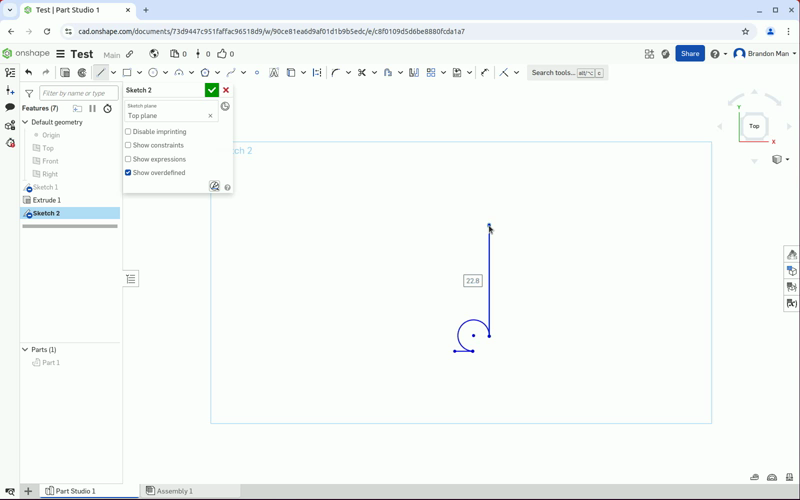
key(a)
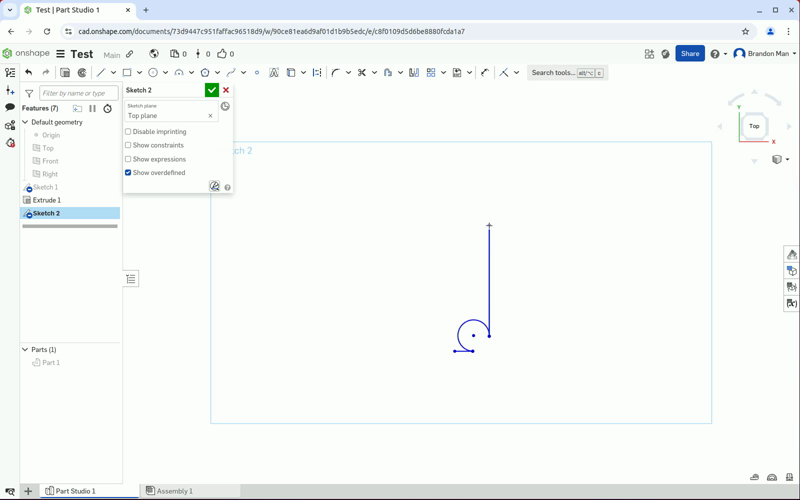
mouse_move(489, 225)
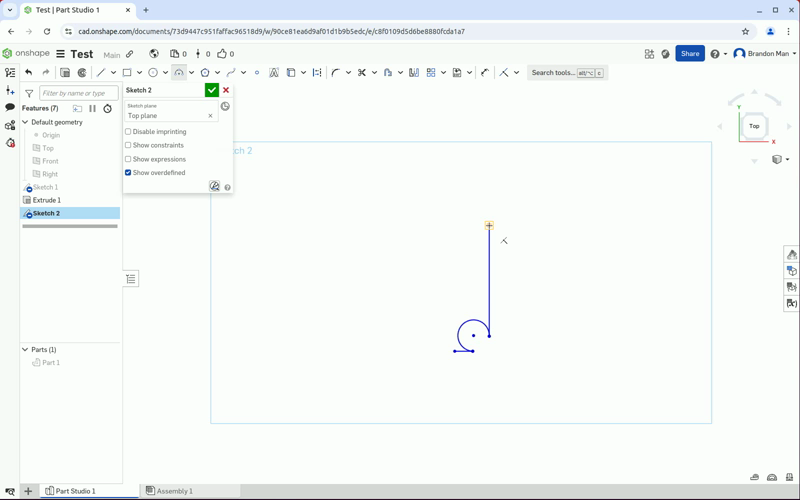
click(489, 225)
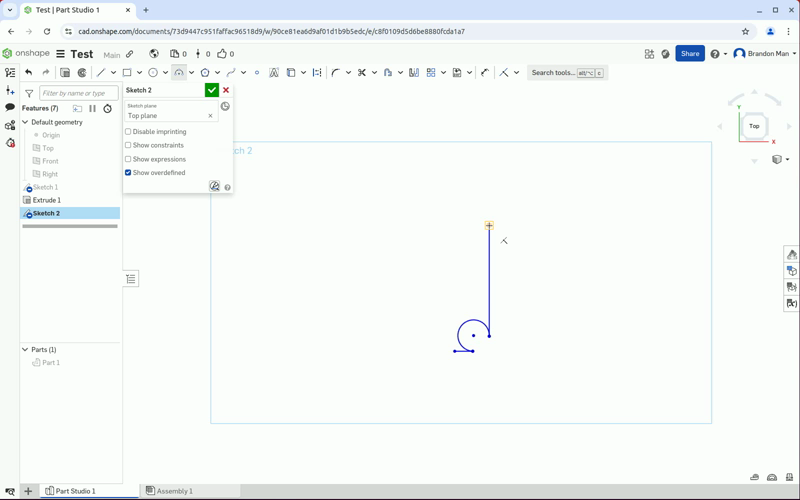
key_down(shift)
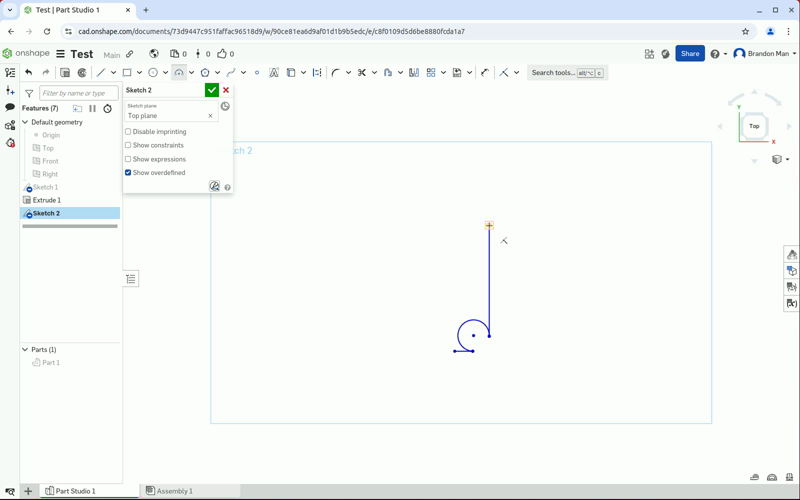
mouse_move(472, 210)
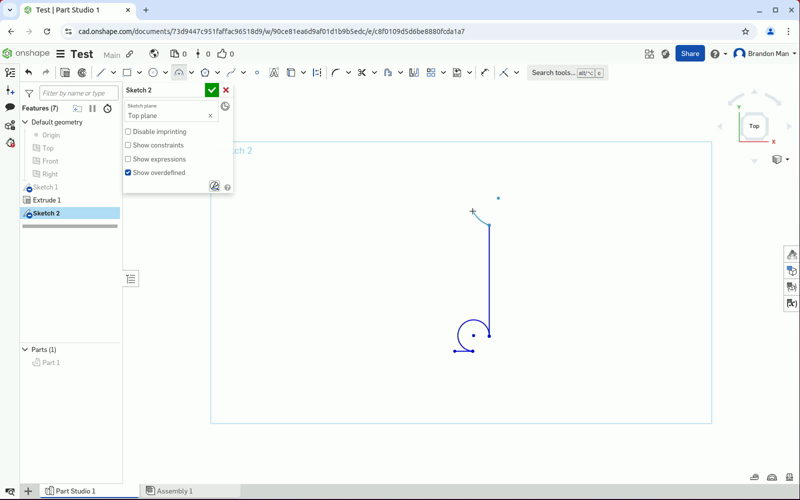
click(472, 210)
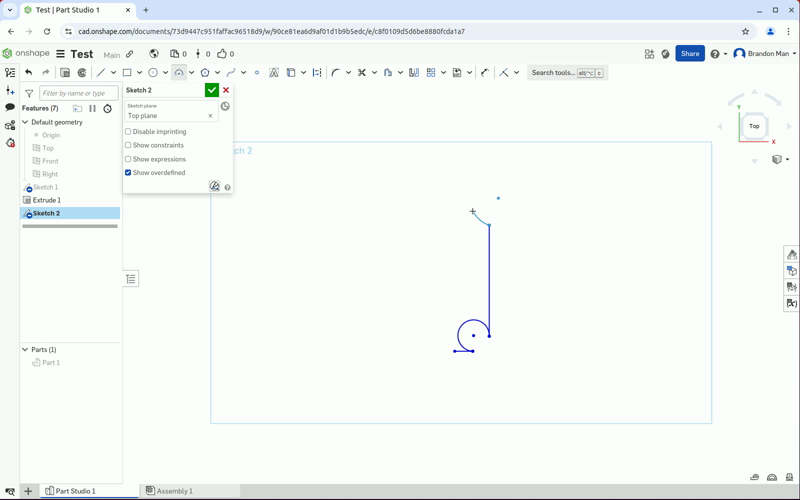
mouse_move(462, 237)
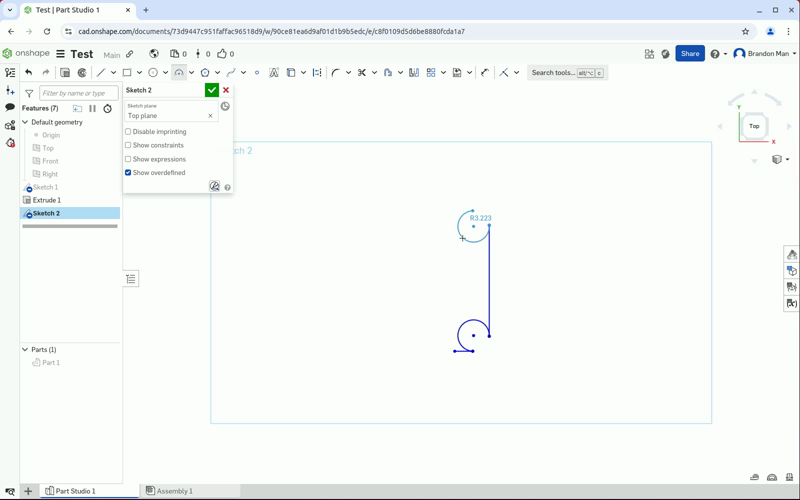
click(462, 237)
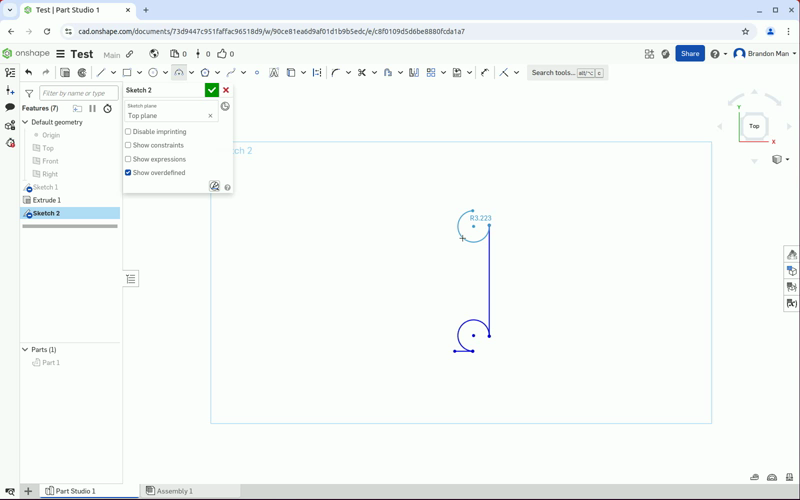
key_up(shift)
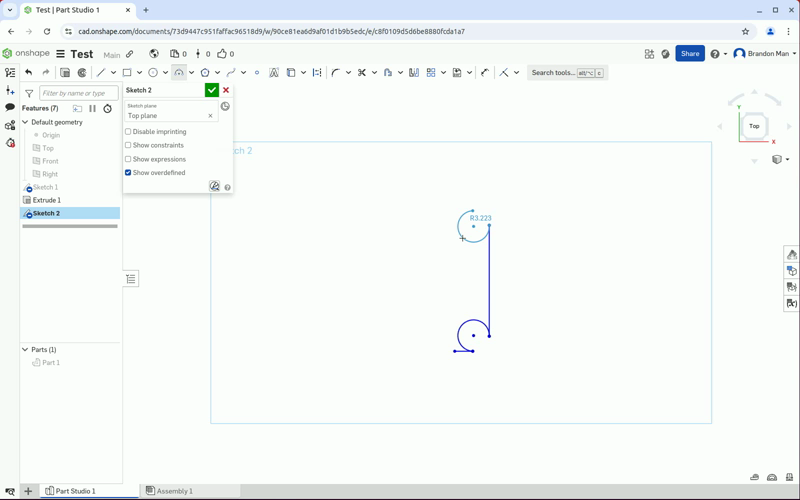
key(esc)
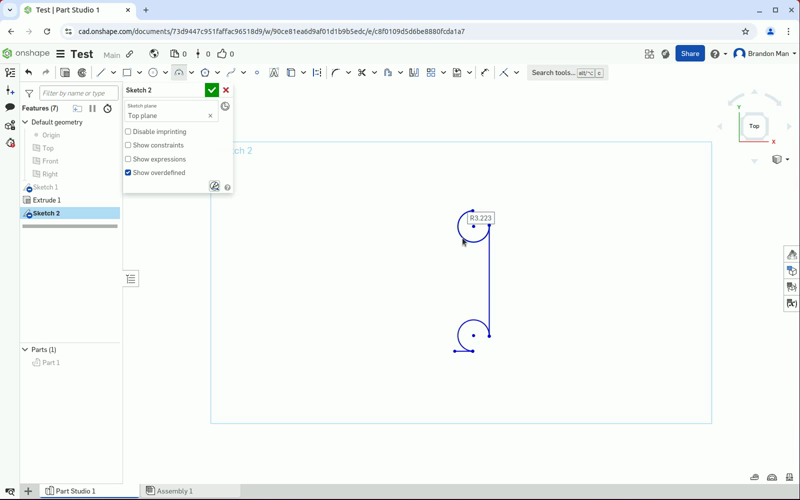
key(l)
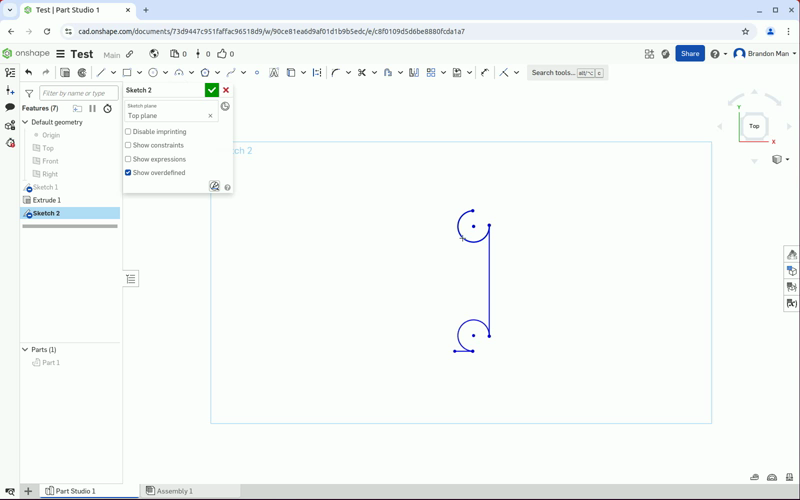
mouse_move(472, 210)
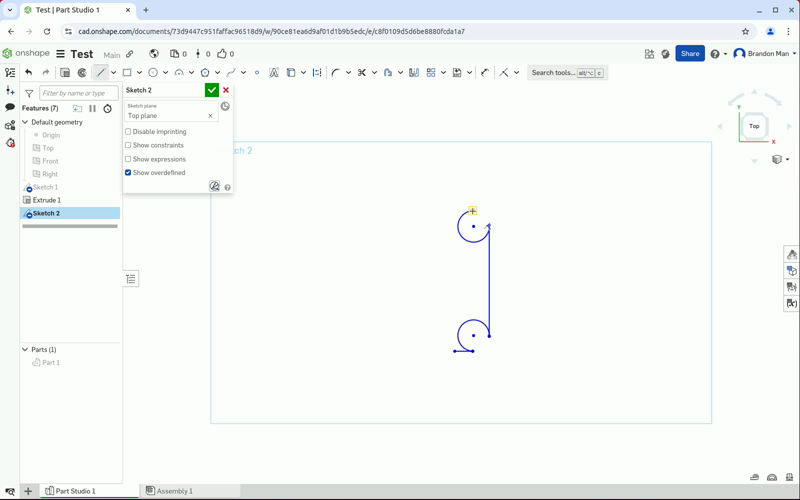
click(472, 210)
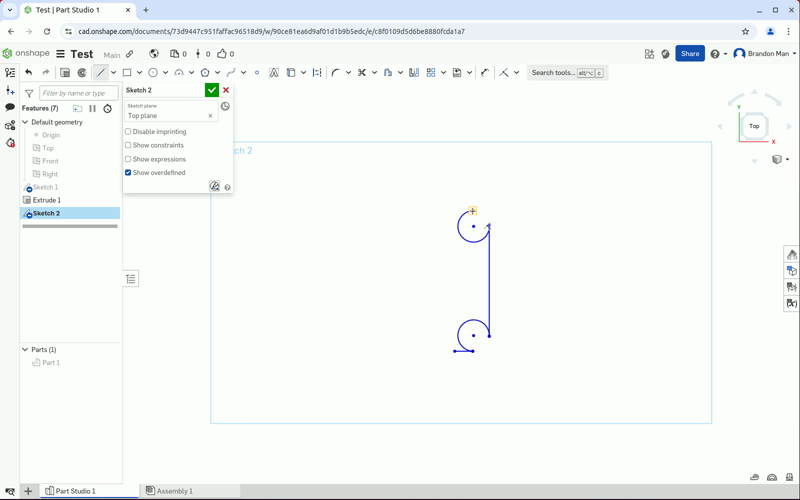
key_down(shift)
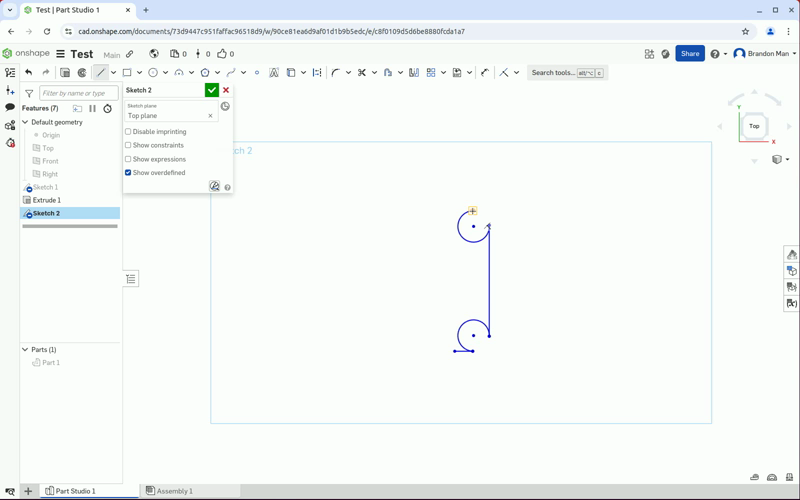
mouse_move(502, 210)
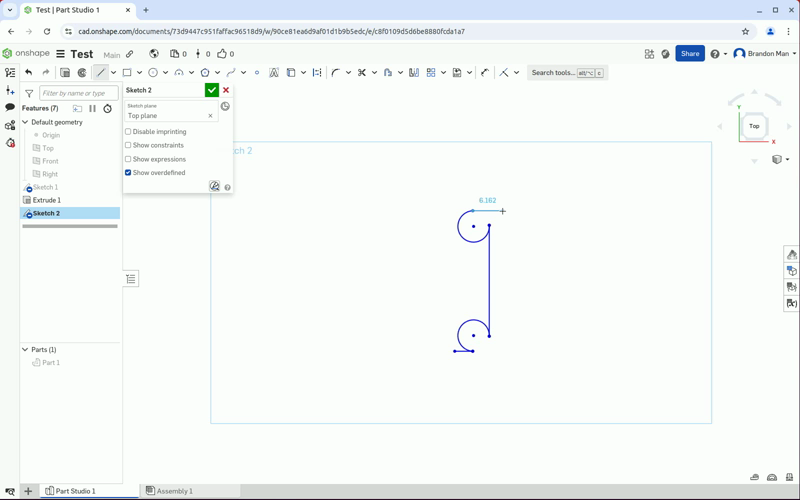
mouse_move(454, 210)
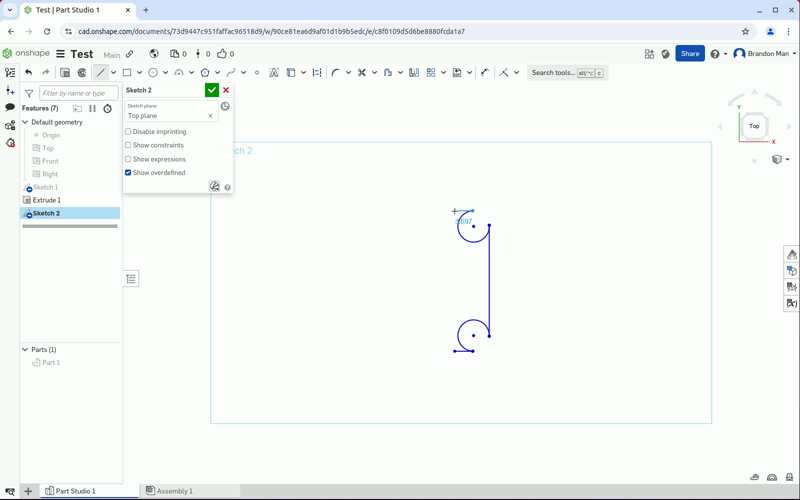
click(454, 210)
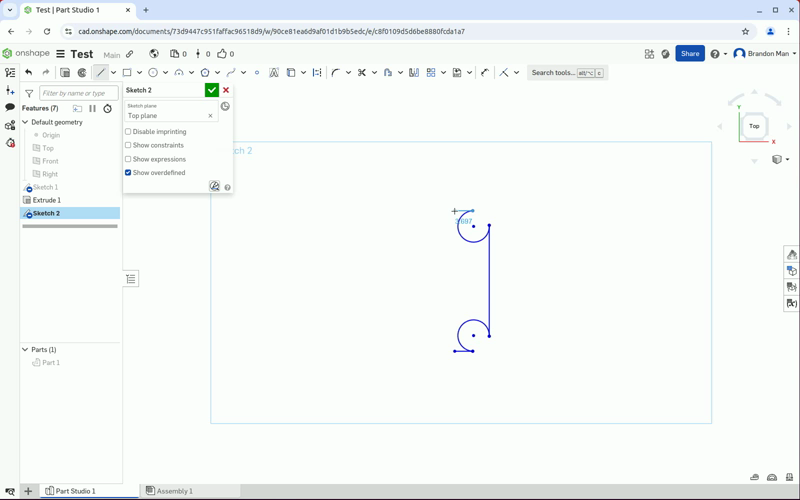
key_up(shift)
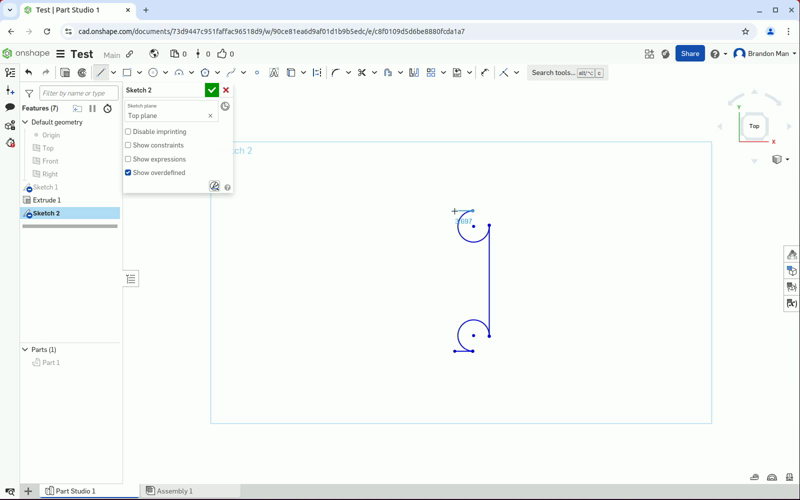
key_down(shift)
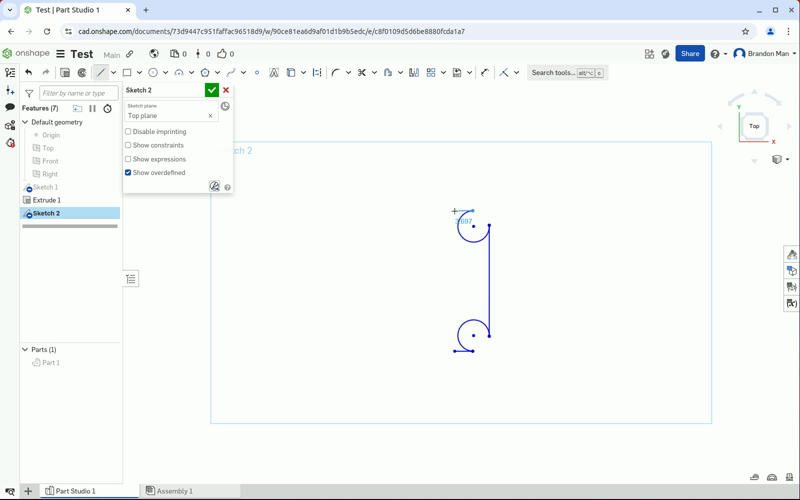
mouse_move(454, 351)
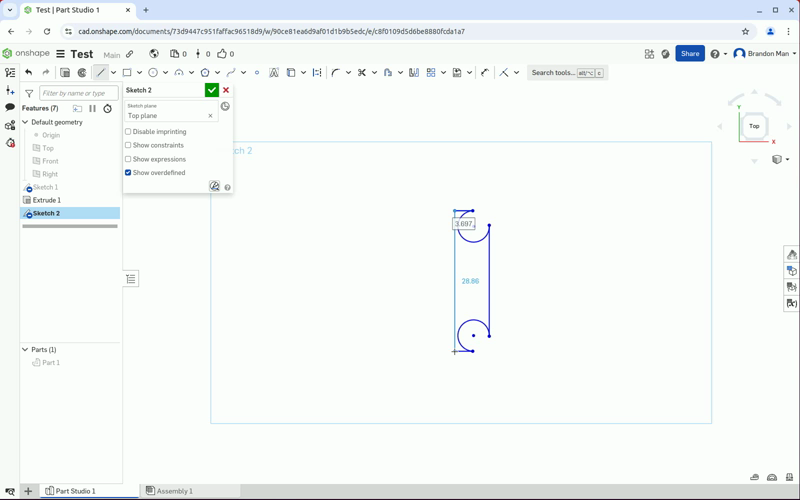
key_up(shift)
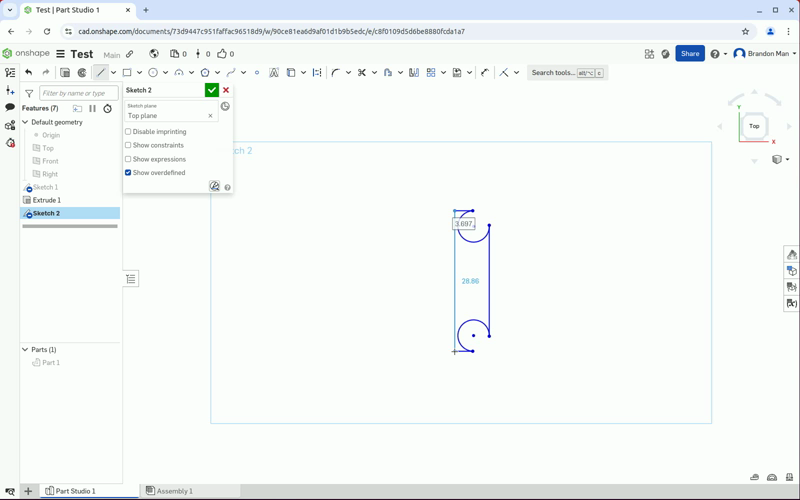
click(454, 351)
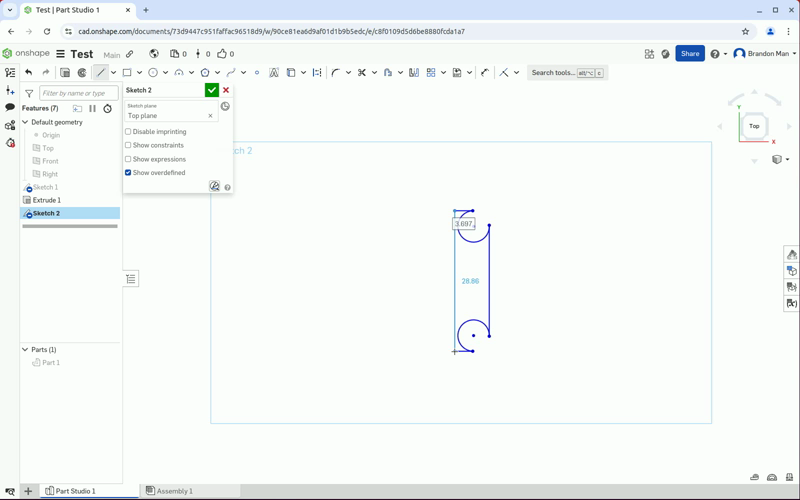
key(esc)
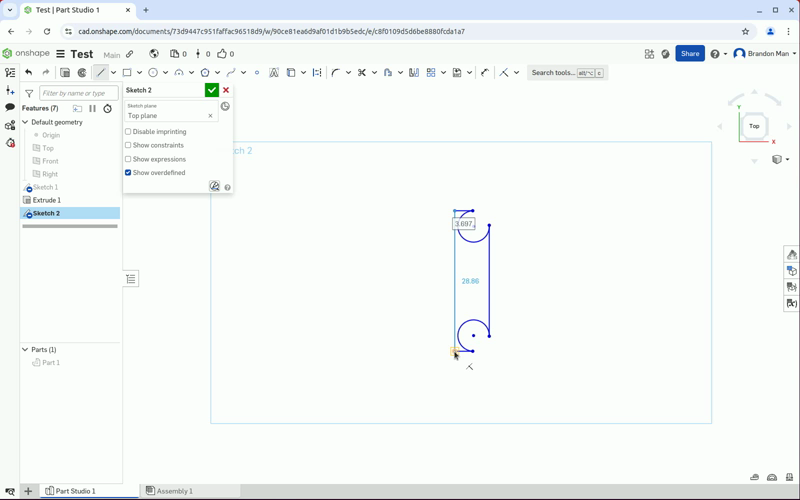
mouse_move(471, 245)
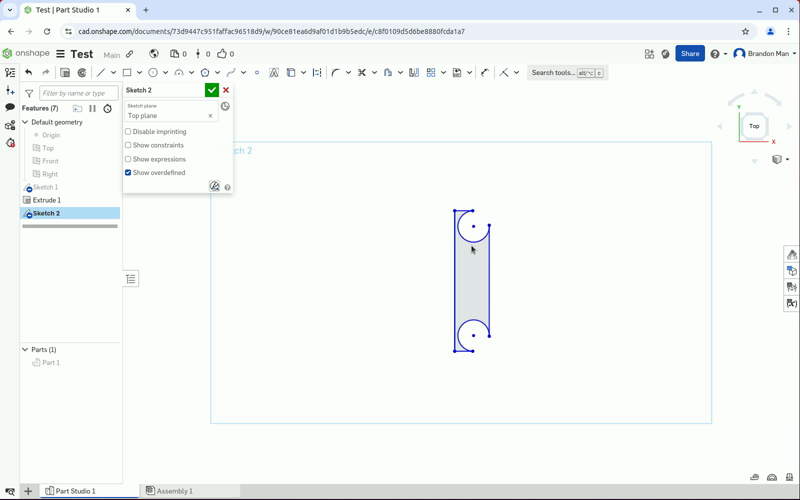
click(471, 245)
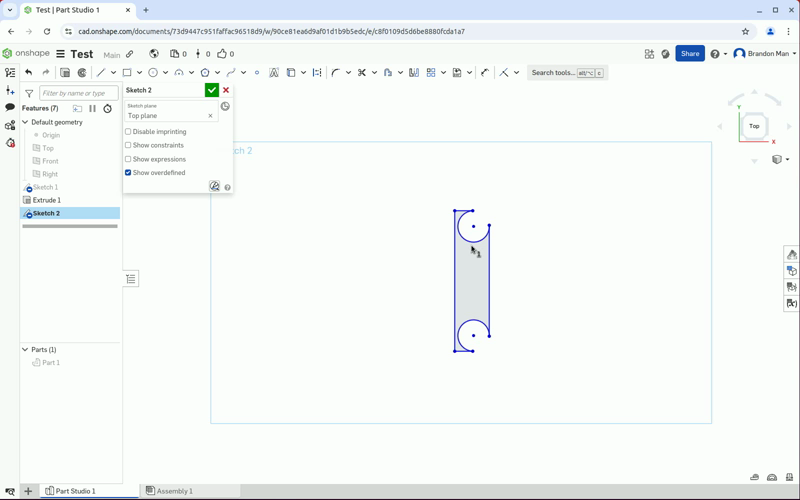
mouse_move(73, 352)
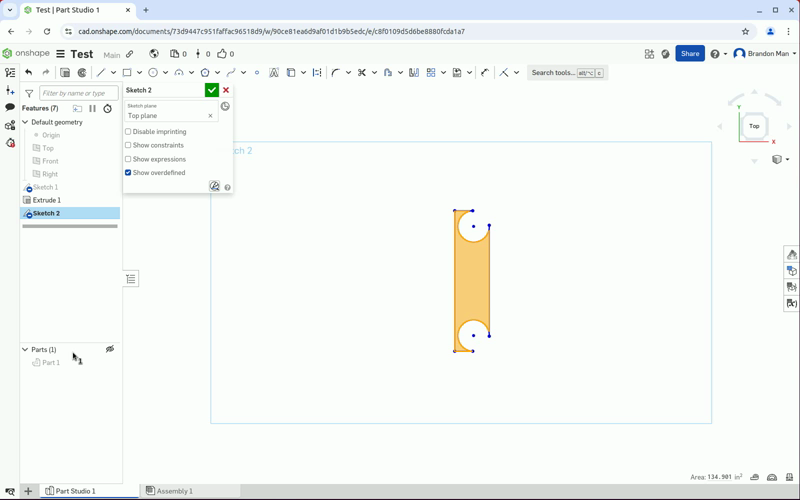
key(shift+y)
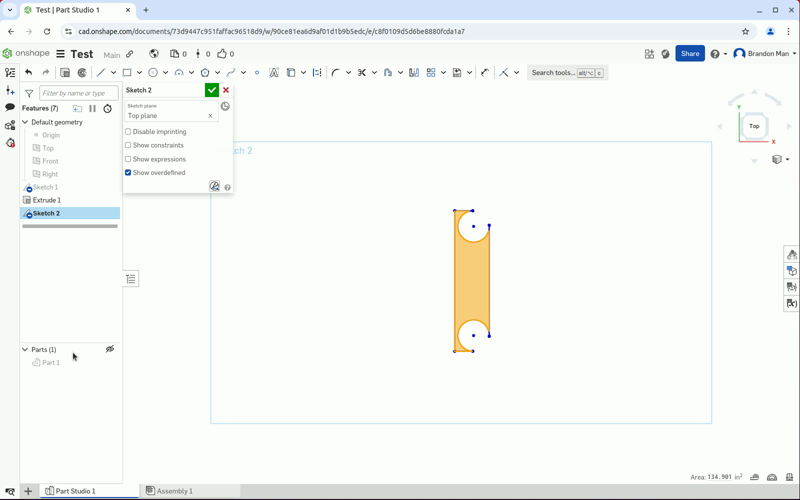
key(shift+e)
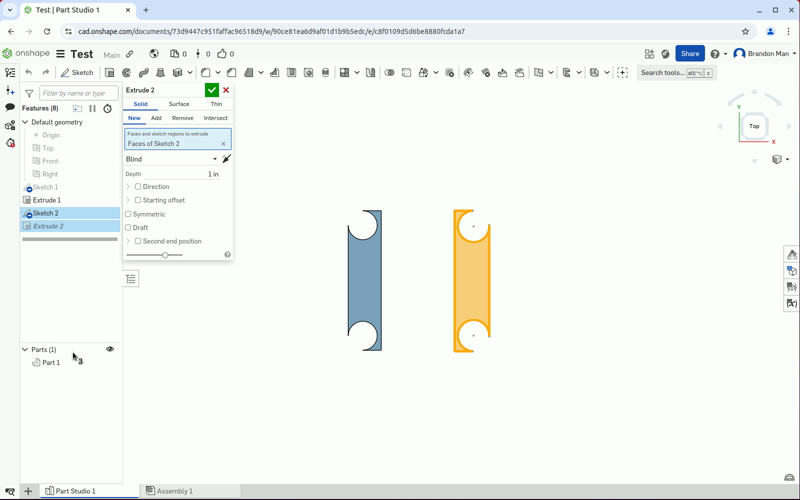
mouse_move(143, 106)
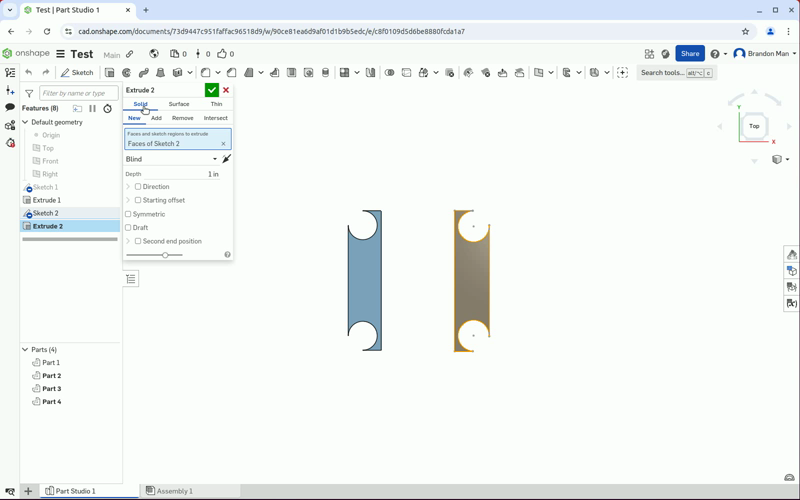
click(143, 106)
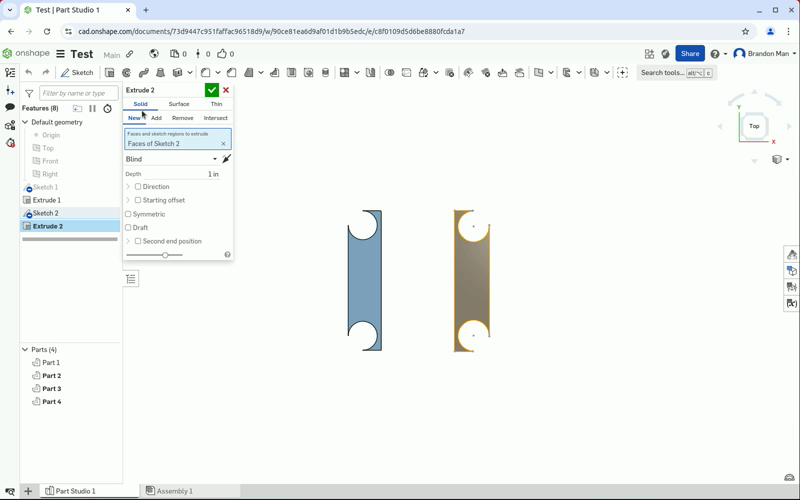
mouse_move(137, 120)
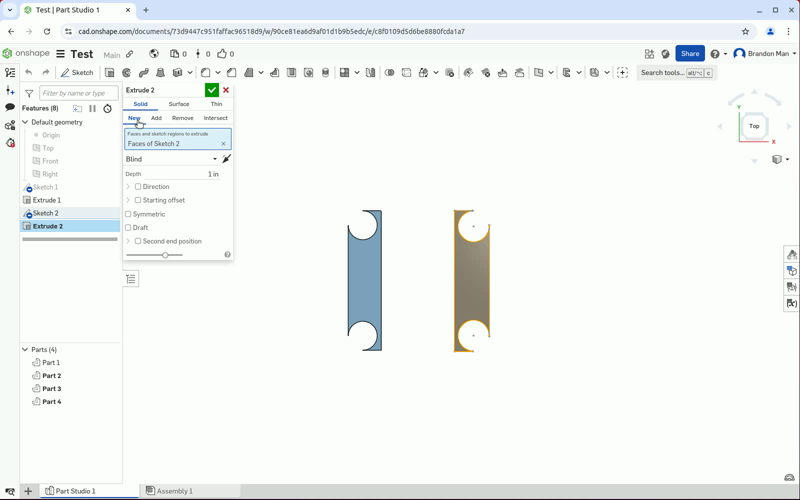
click(137, 120)
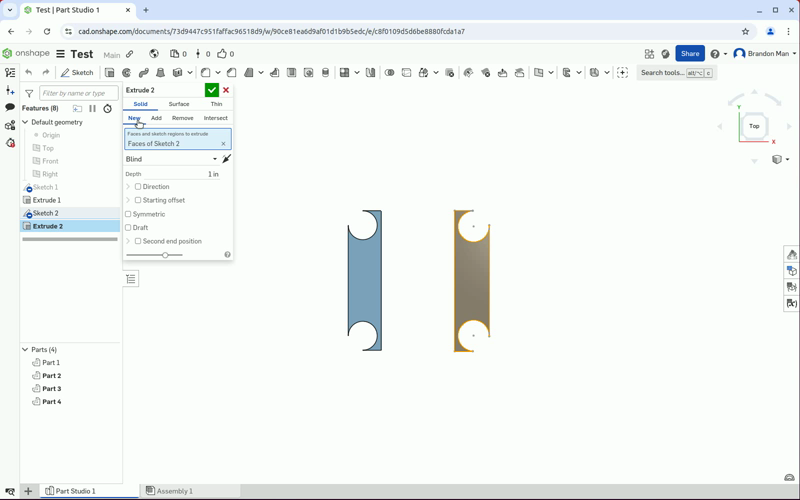
key(tab, 4)
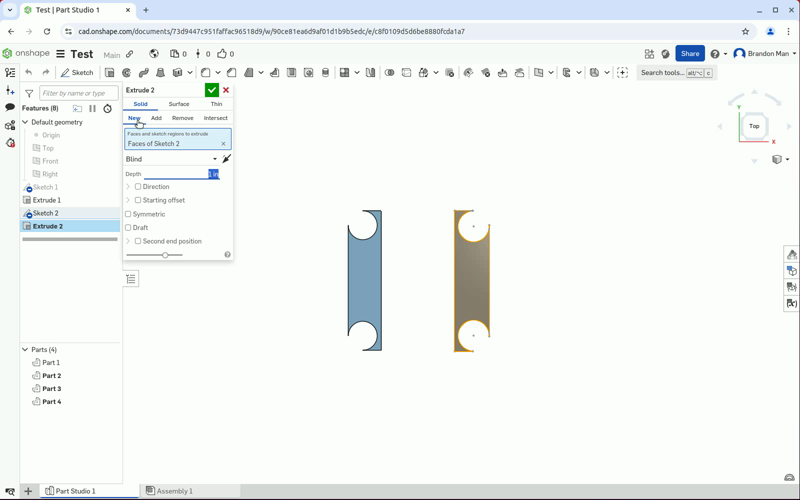
text(3.611)
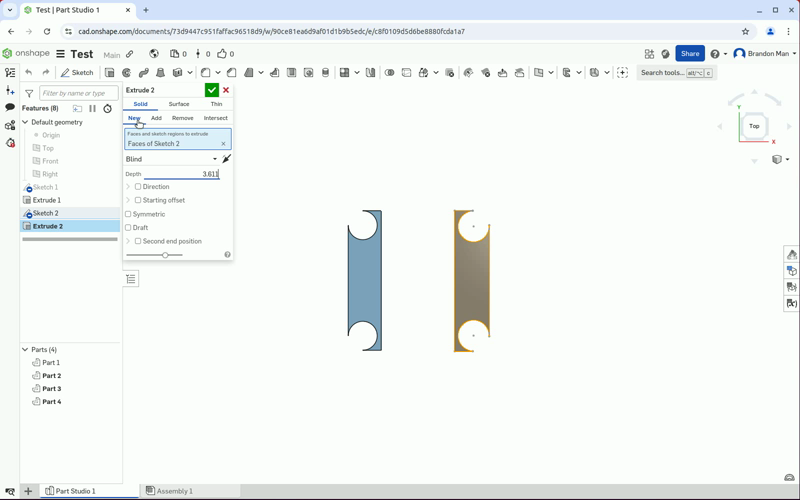
key(enter)
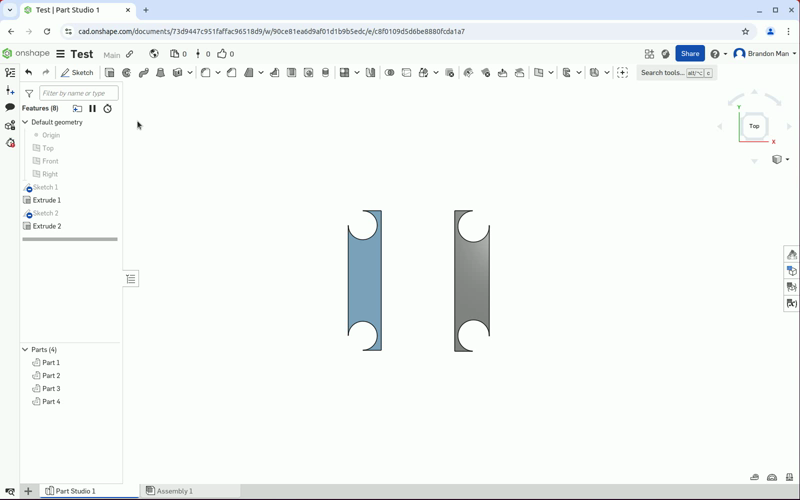
key(shift+h)
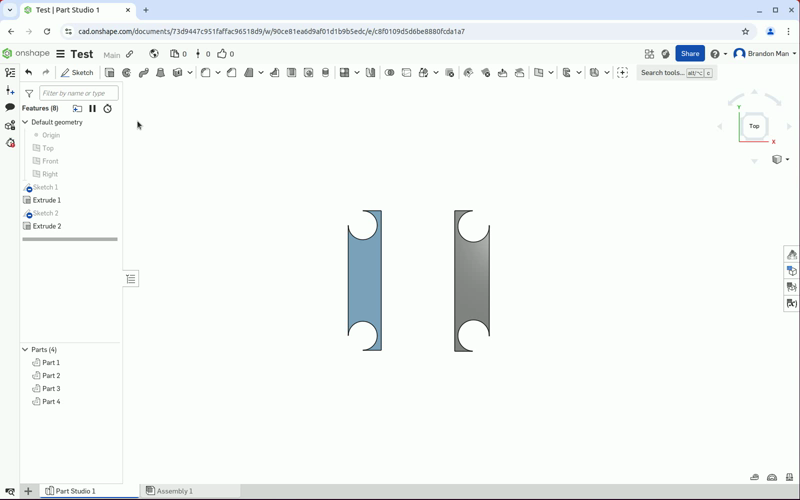
key(shift+h)
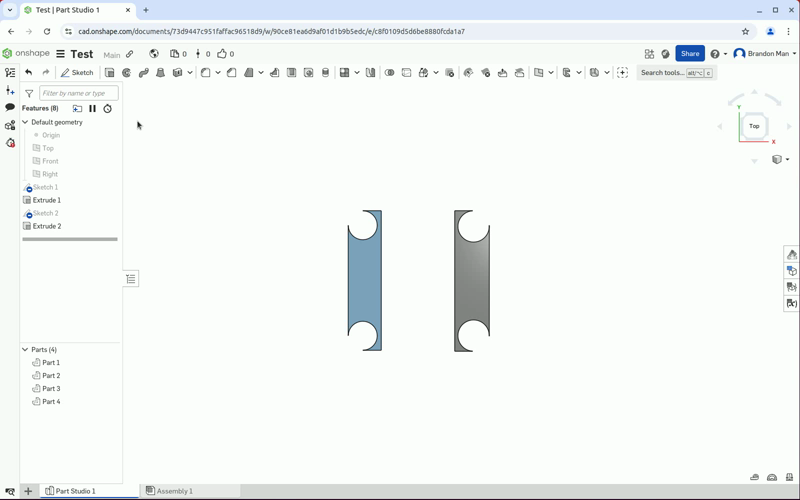
mouse_move(73, 189)
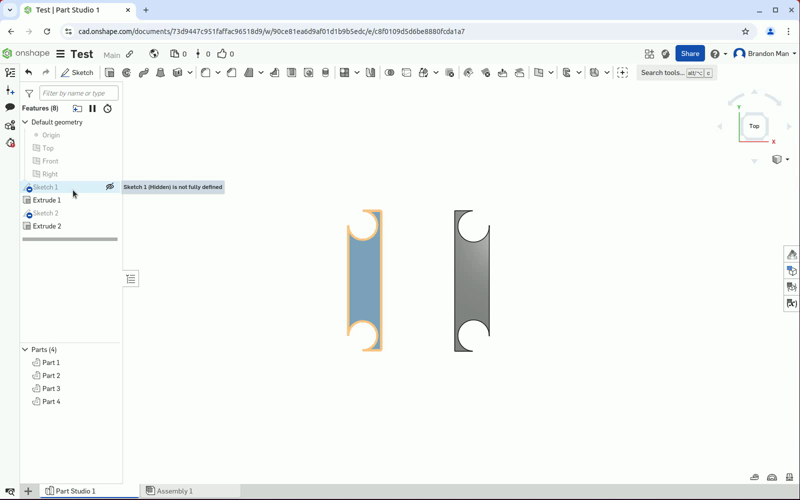
click(73, 189)
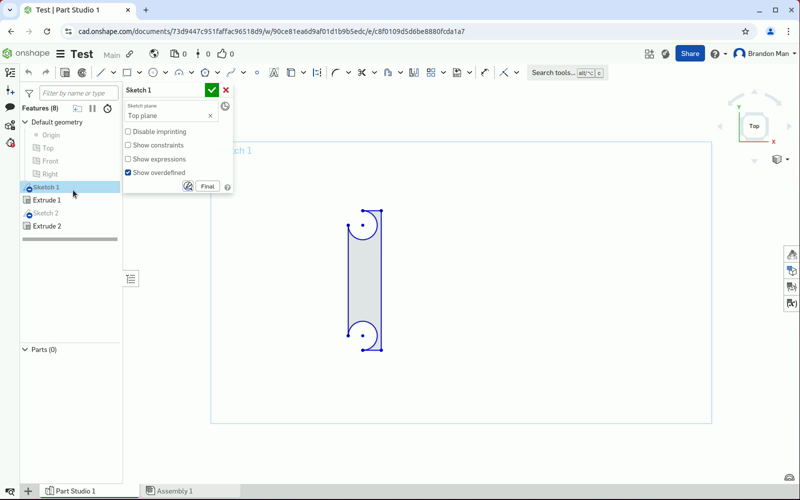
mouse_move(229, 92)
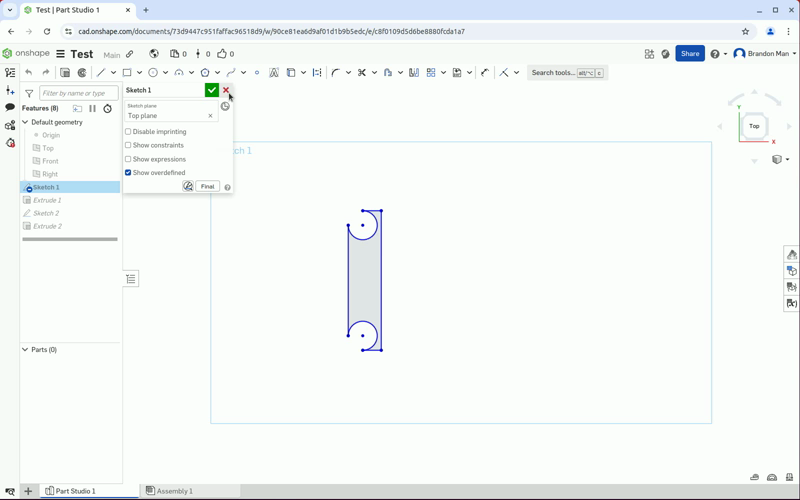
click(229, 92)
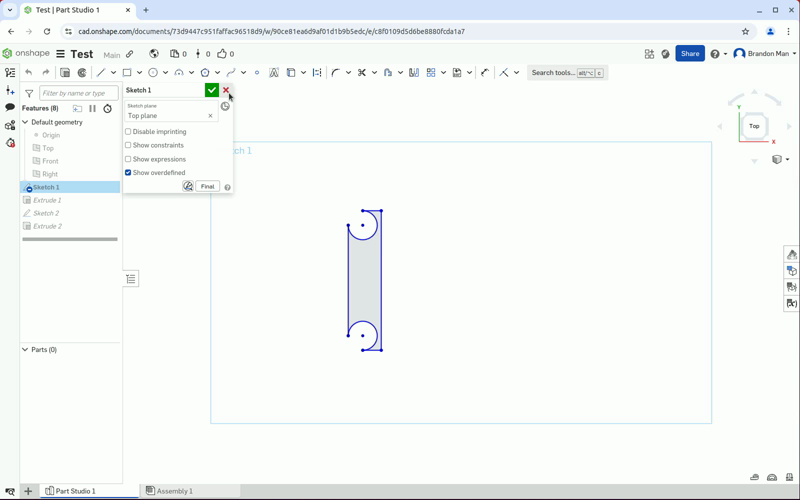
key(shift+s)
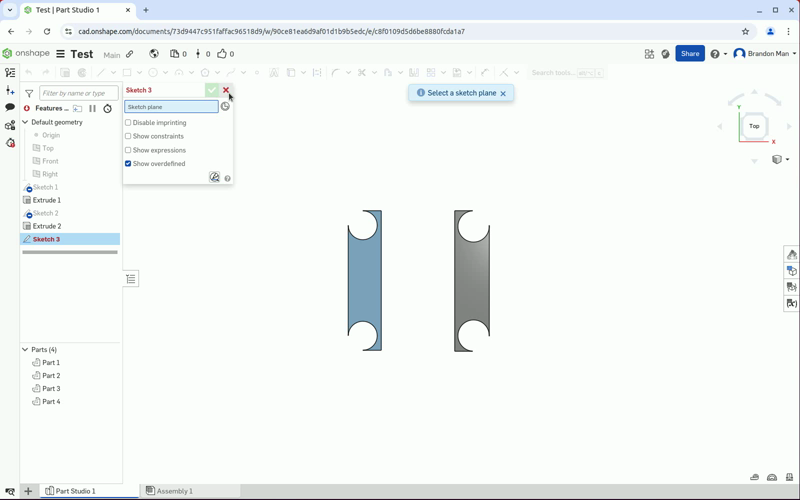
mouse_move(73, 150)
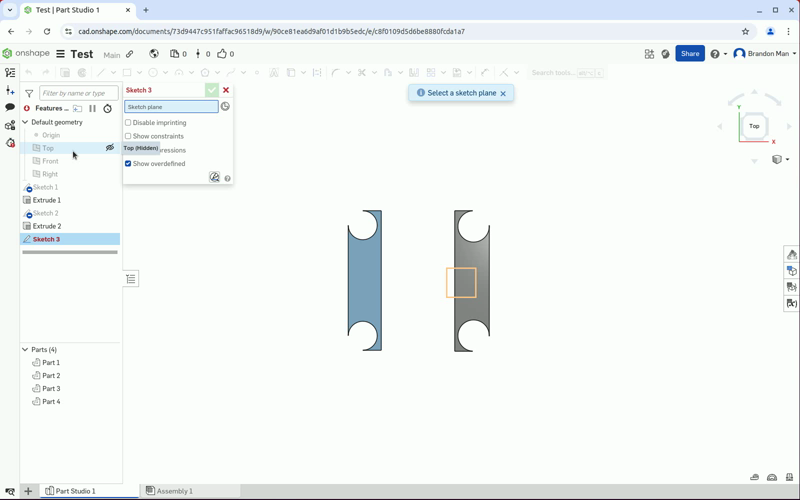
click(73, 150)
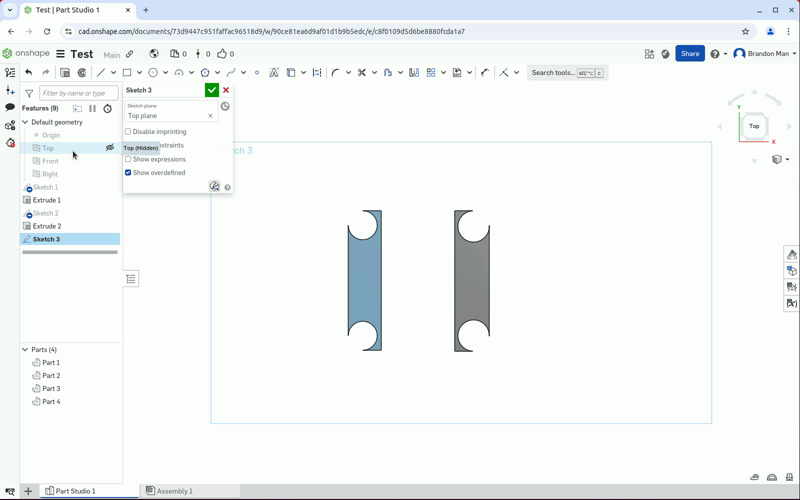
mouse_move(73, 352)
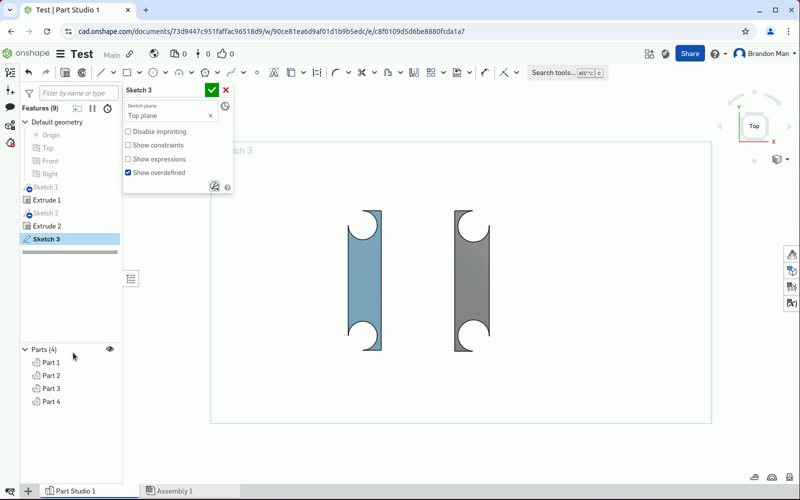
key(y)
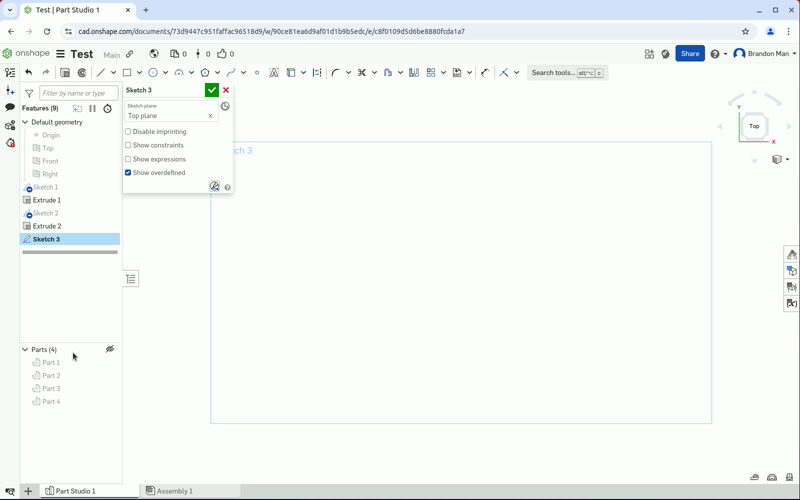
key(l)
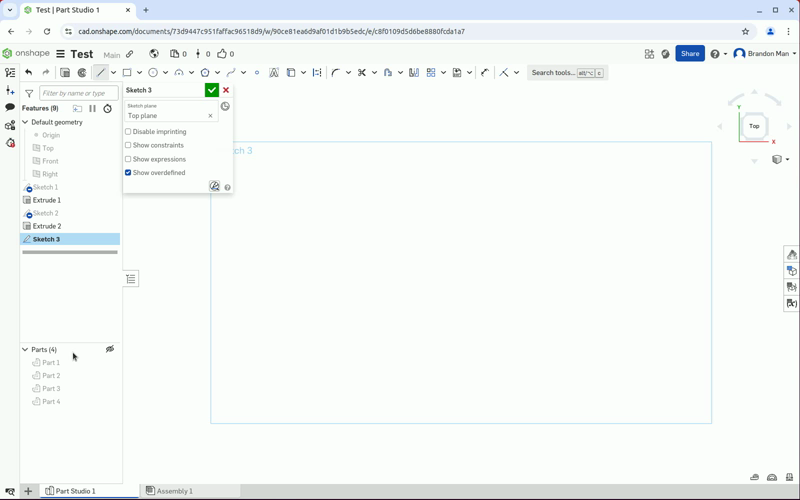
key_down(shift)
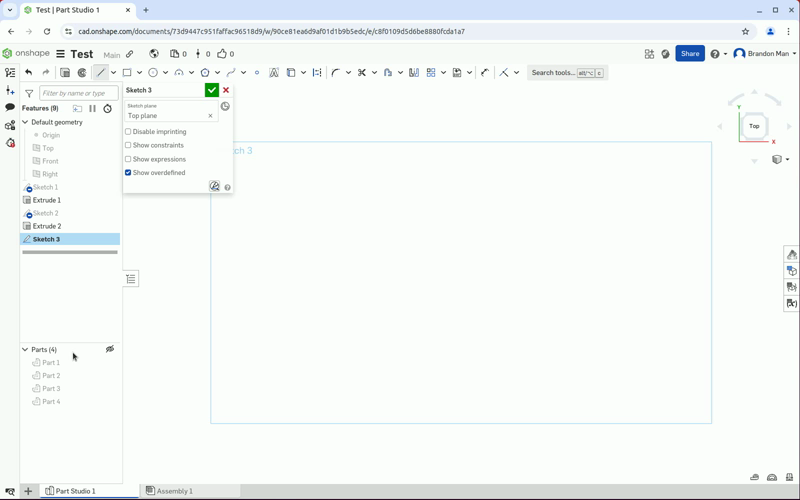
mouse_move(380, 351)
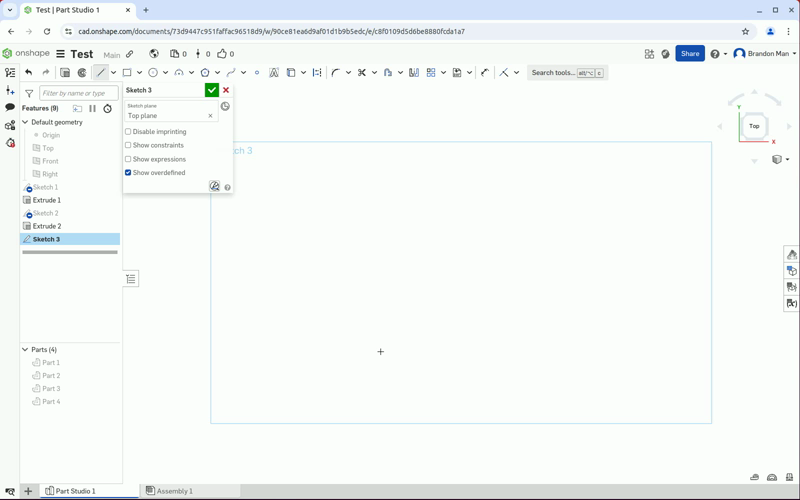
click(380, 351)
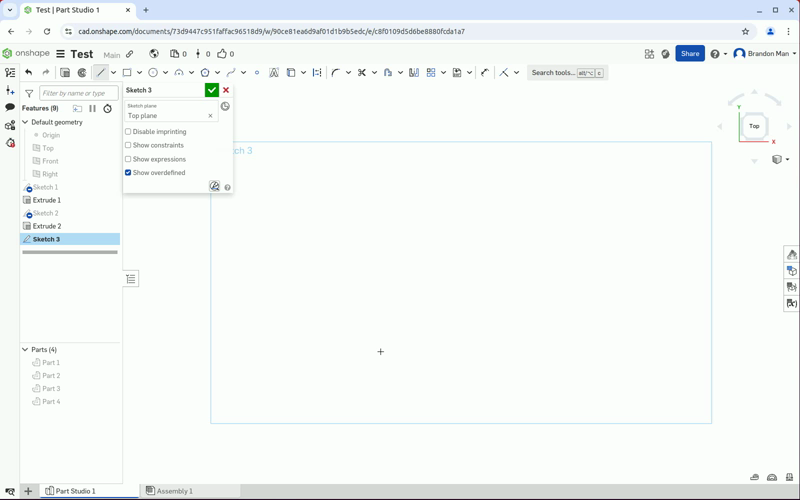
key_up(shift)
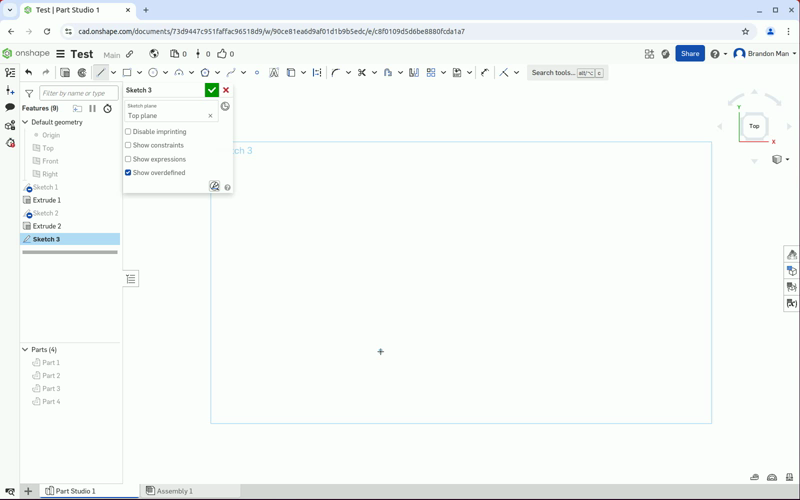
key_down(shift)
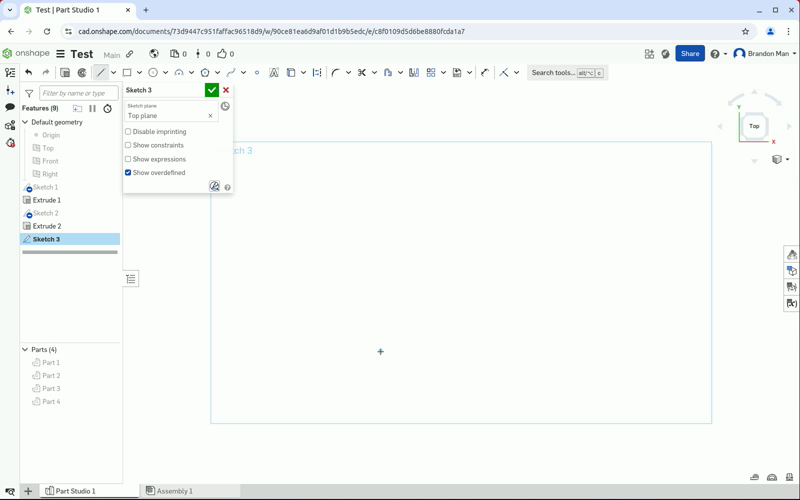
mouse_move(455, 351)
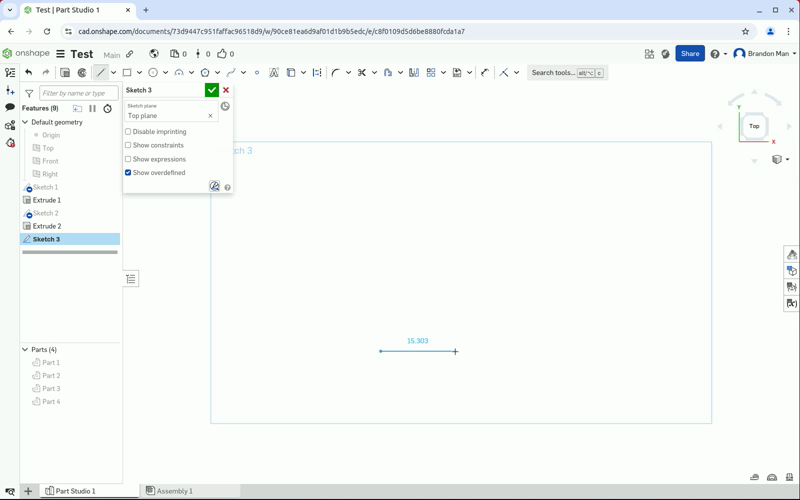
click(455, 351)
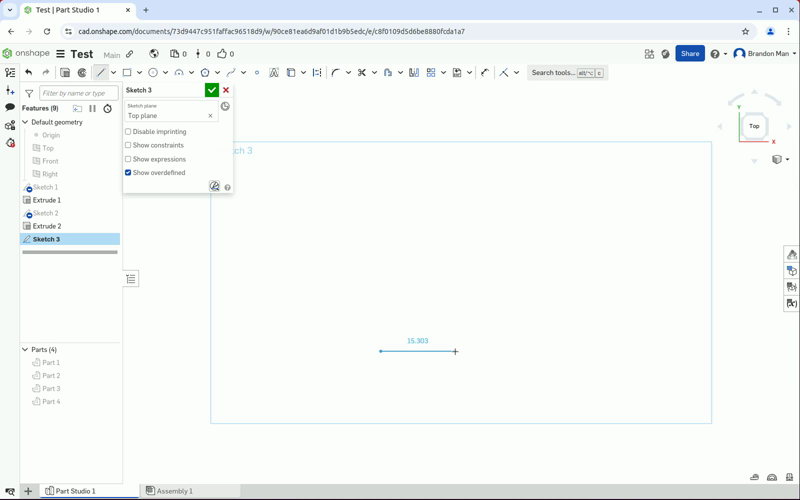
key_up(shift)
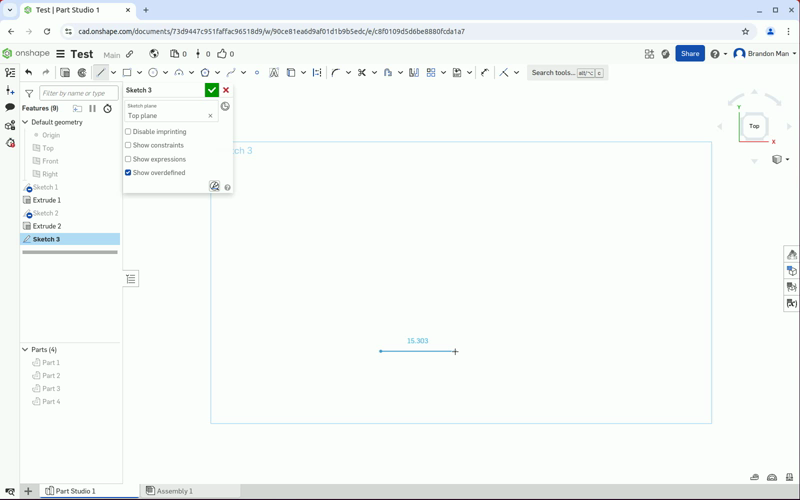
key_down(shift)
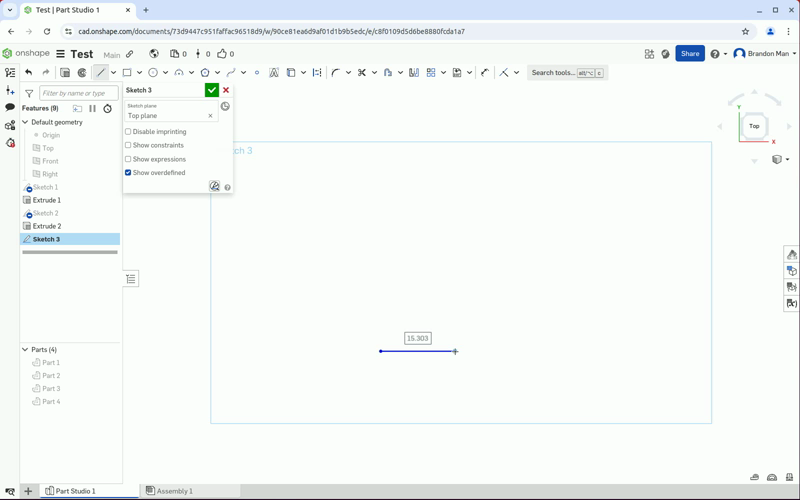
mouse_move(455, 210)
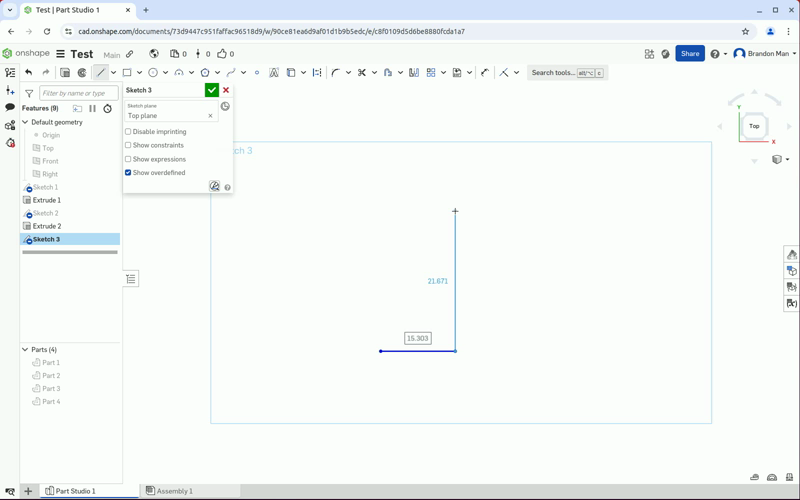
click(455, 210)
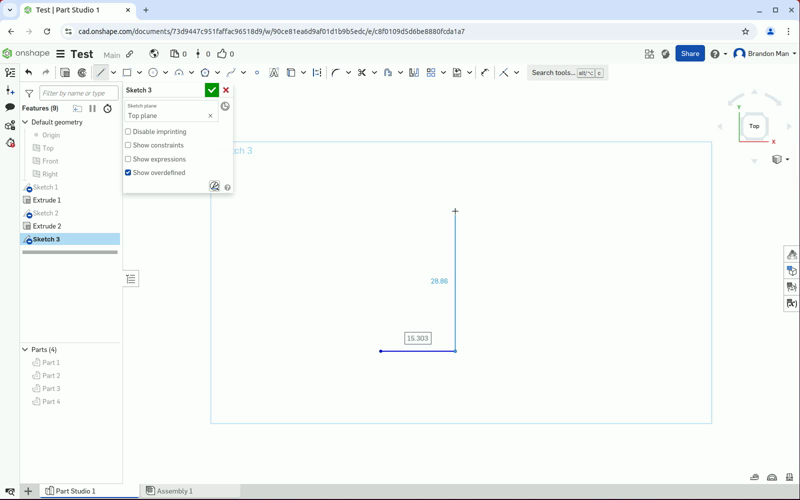
key_up(shift)
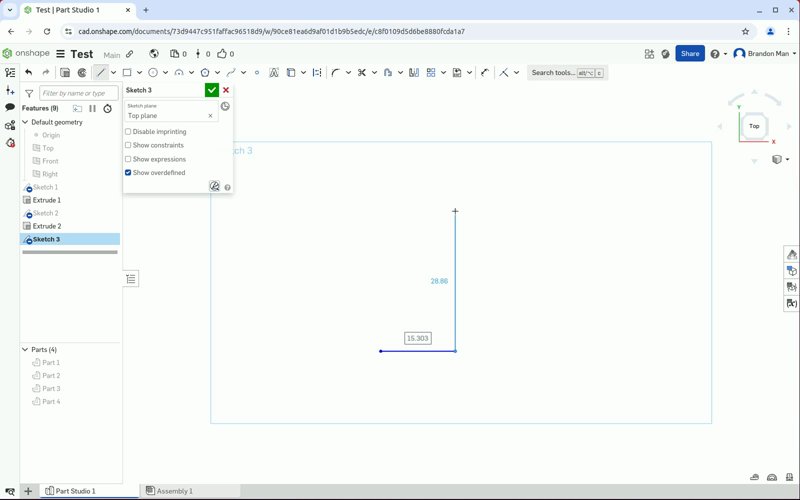
key_down(shift)
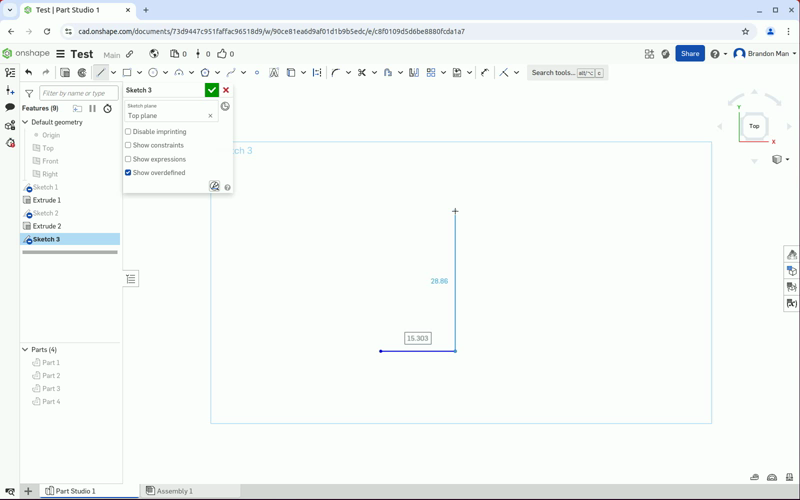
mouse_move(380, 210)
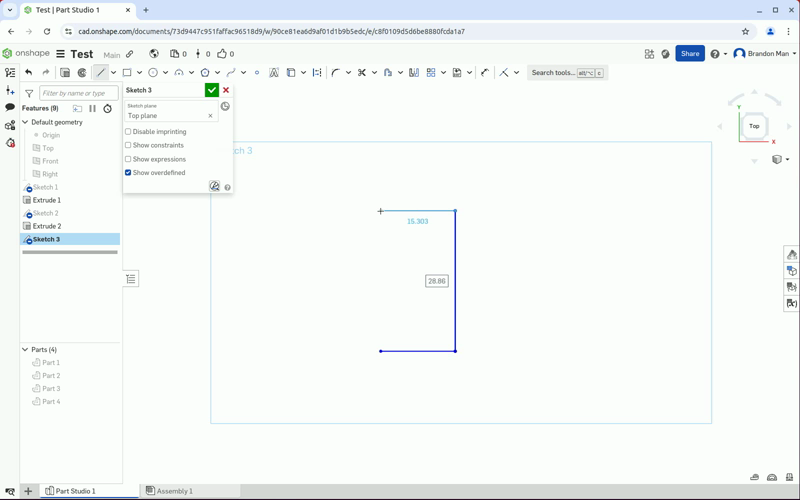
click(380, 210)
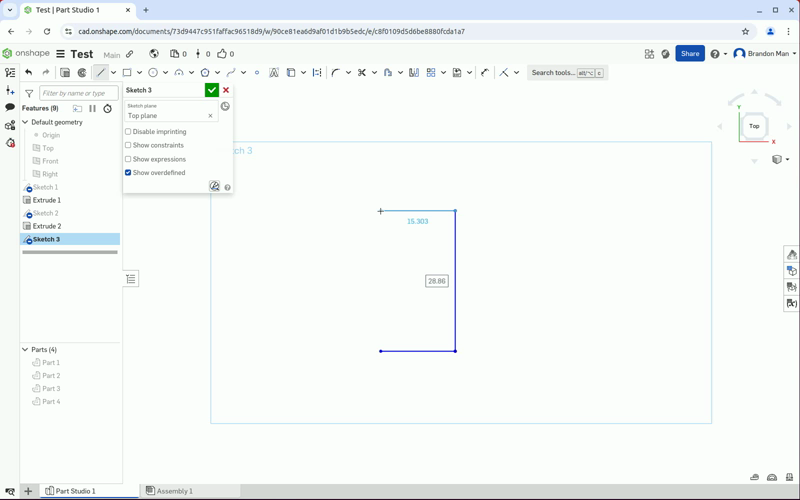
key_up(shift)
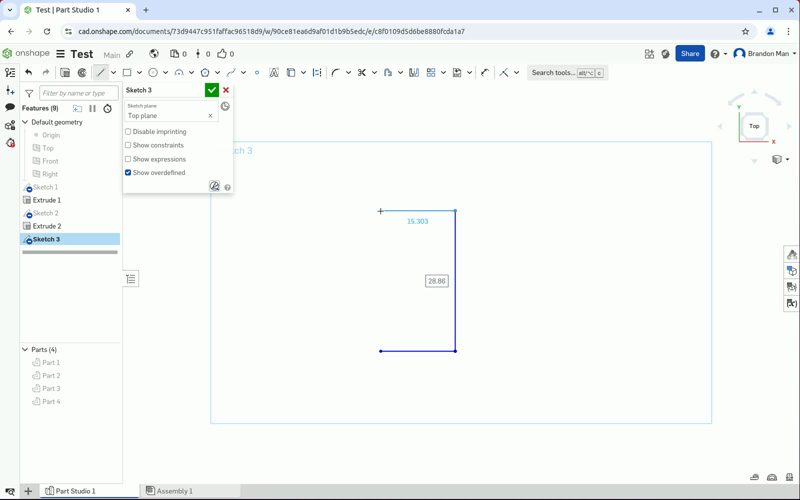
key_down(shift)
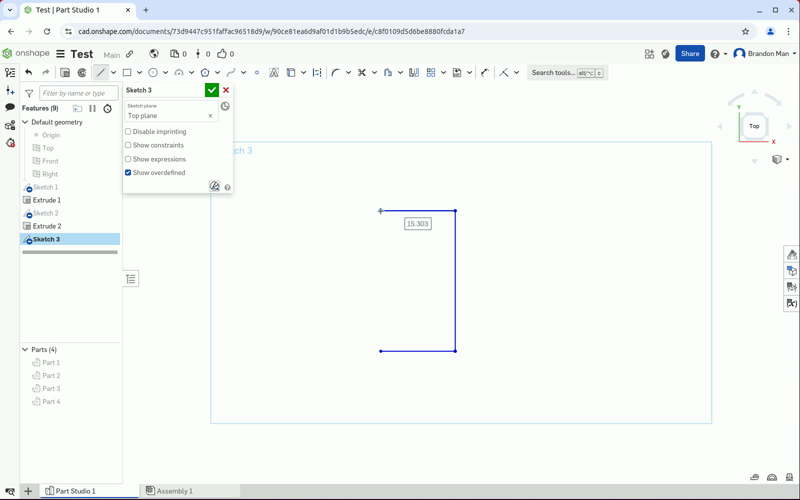
mouse_move(380, 351)
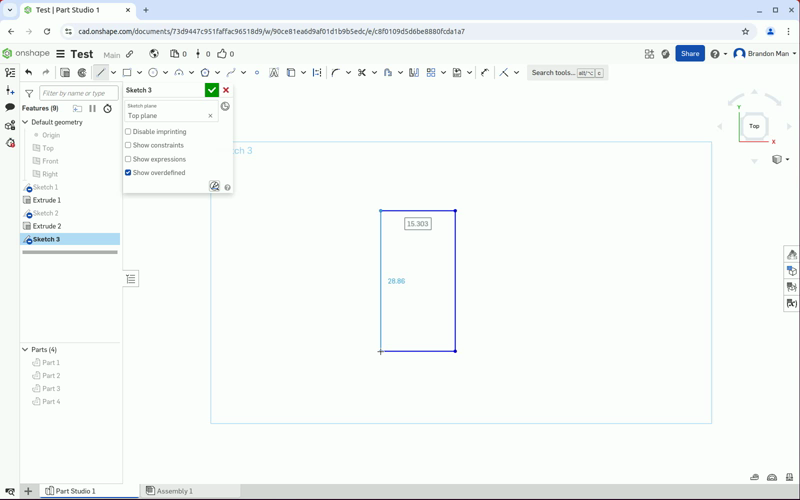
key_up(shift)
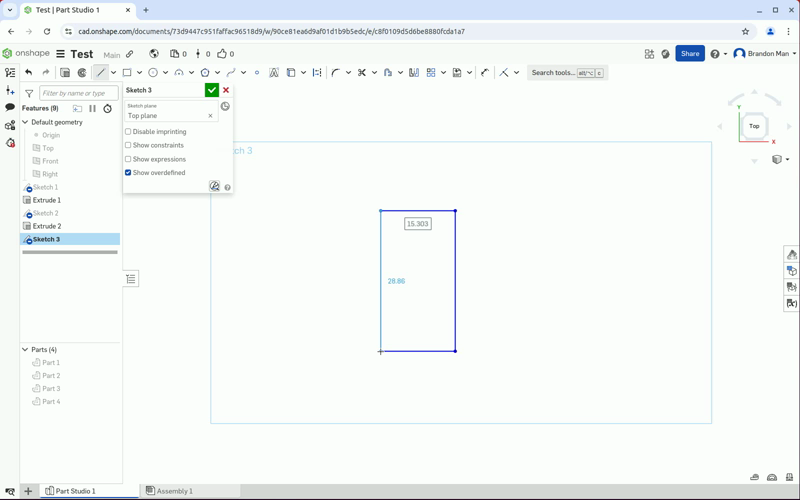
click(380, 351)
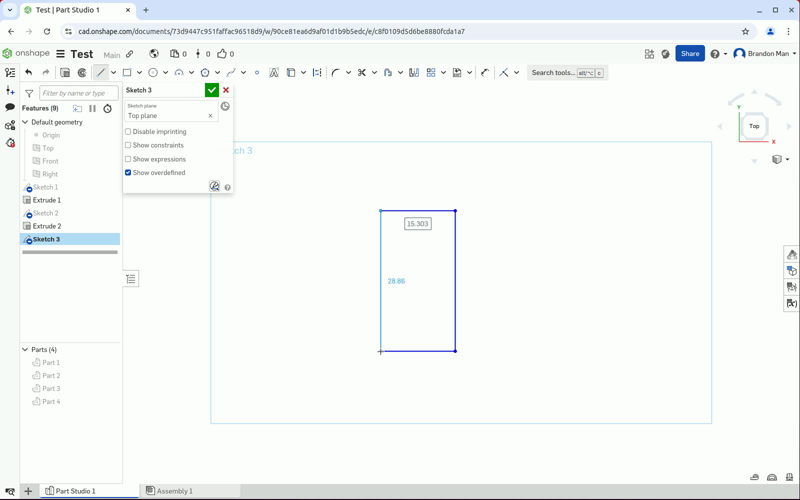
key(esc)
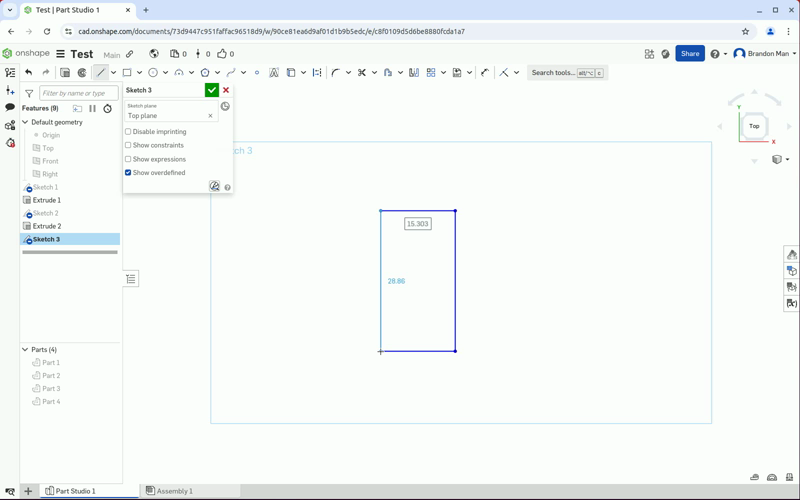
mouse_move(404, 297)
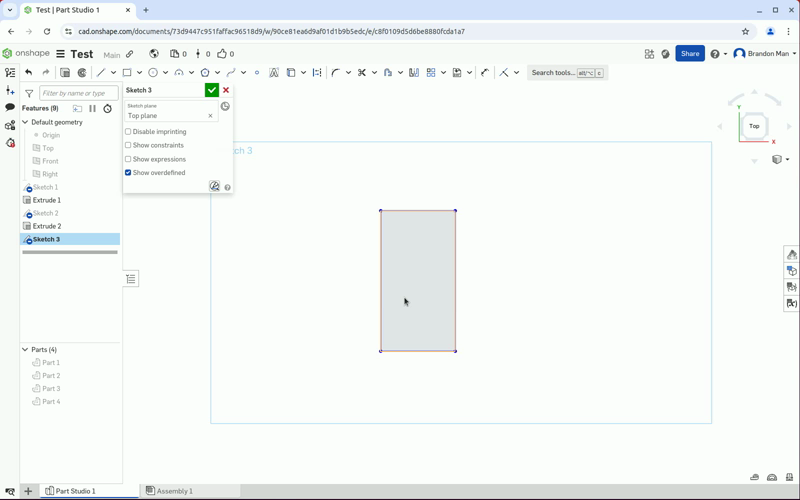
click(404, 297)
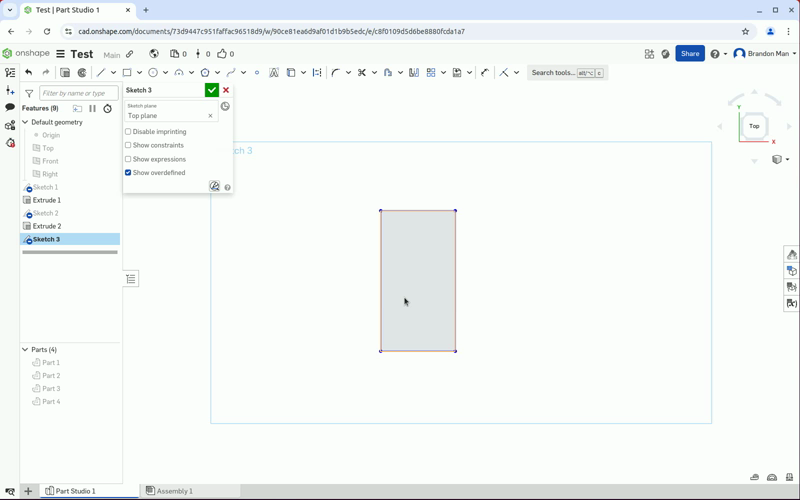
mouse_move(73, 352)
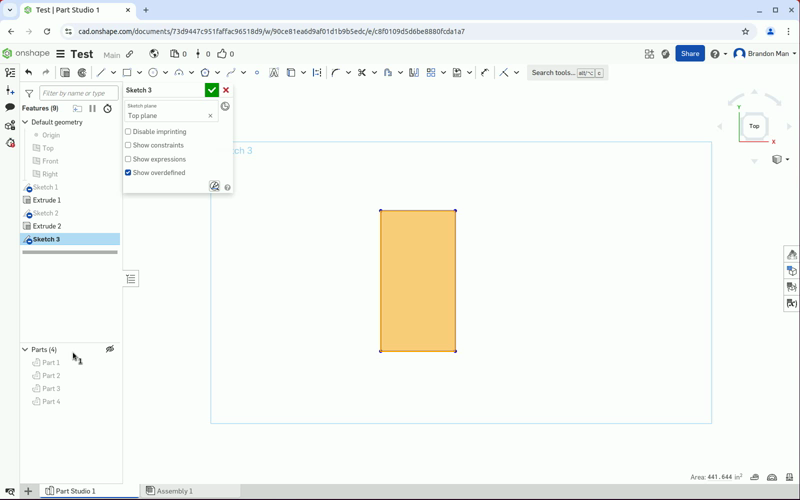
key(shift+y)
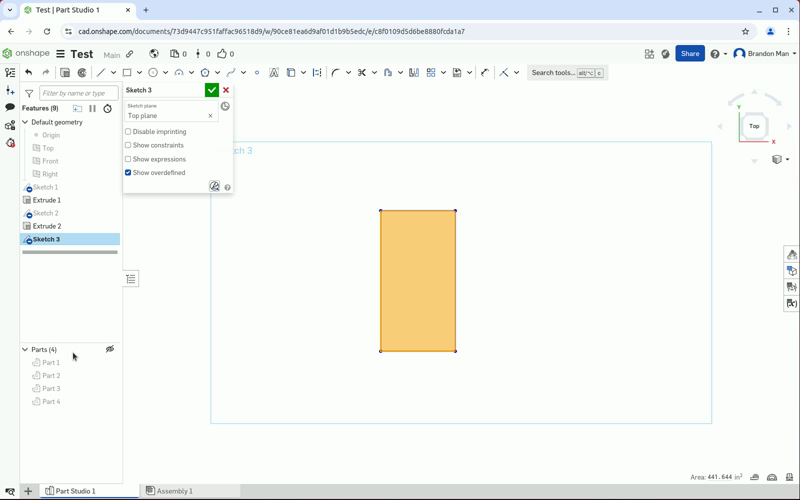
key(shift+e)
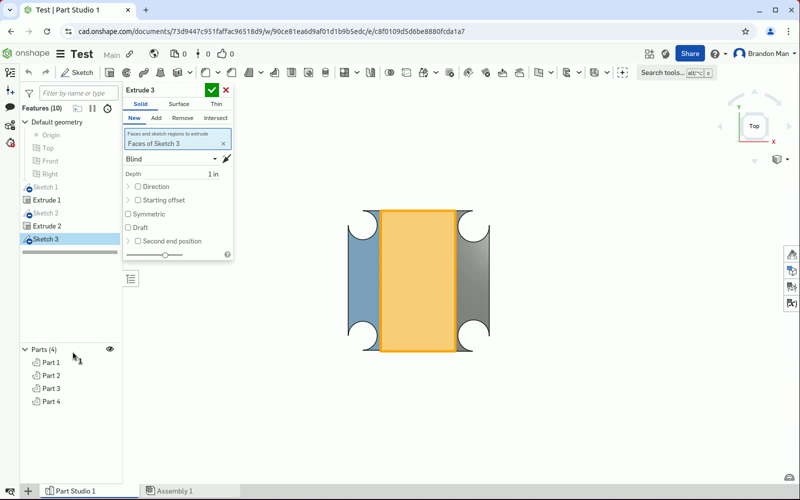
mouse_move(143, 106)
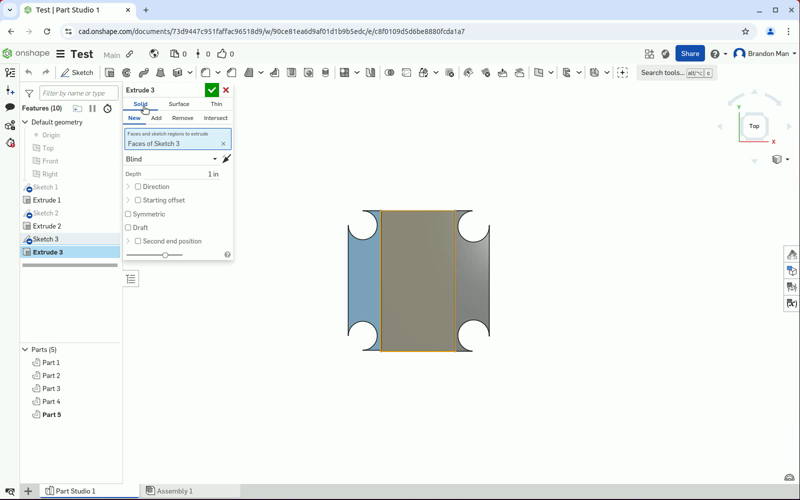
click(143, 106)
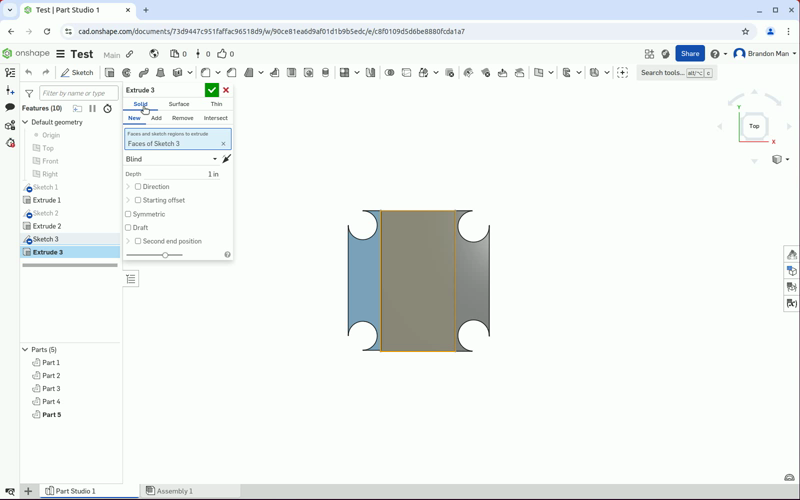
mouse_move(137, 120)
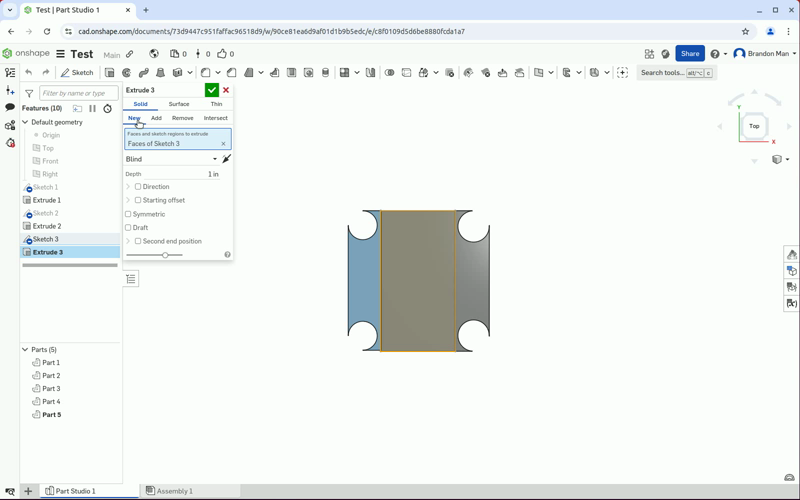
click(137, 120)
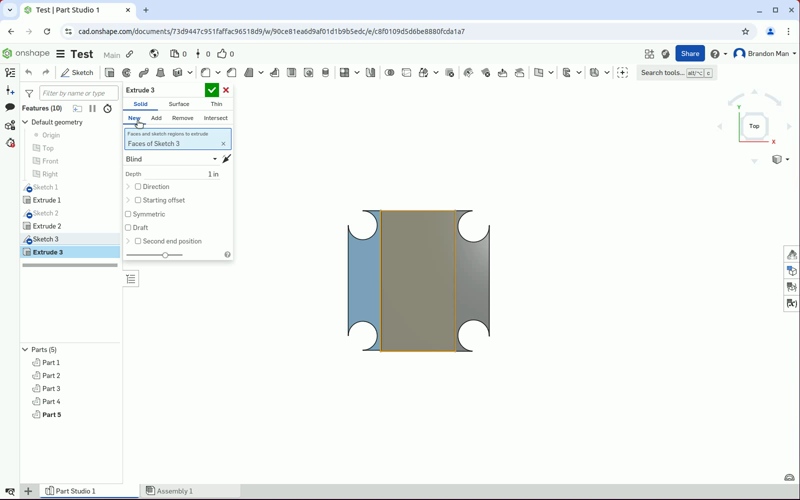
key(tab, 4)
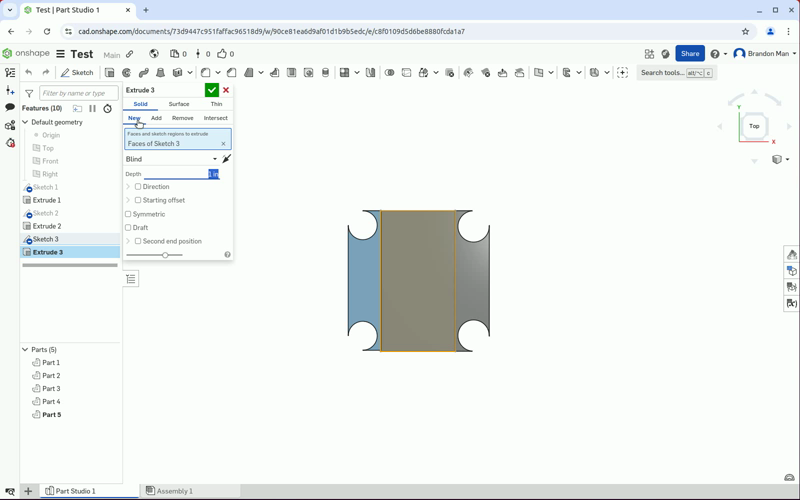
text(1.685)
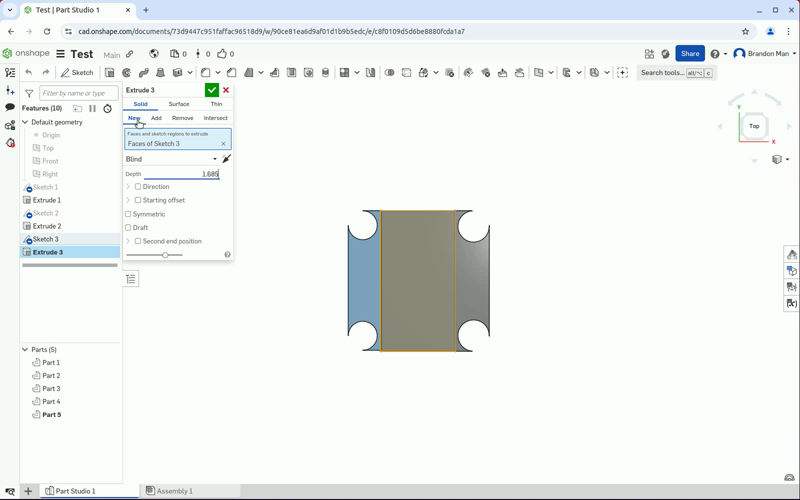
key(enter)
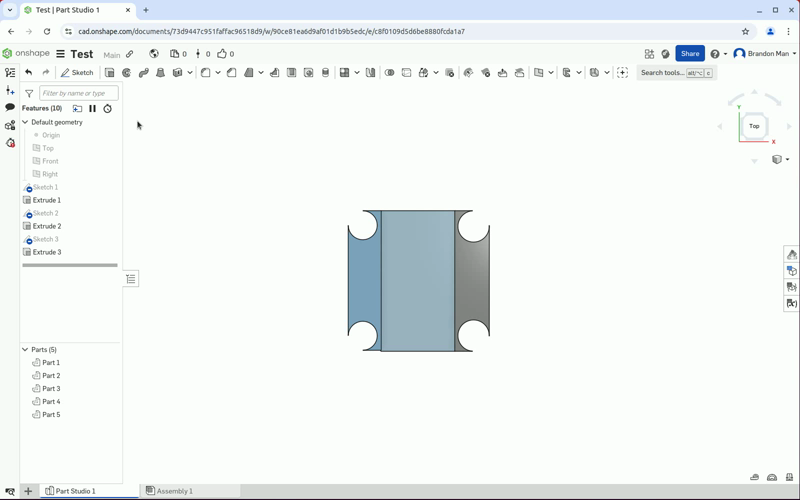
key(shift+h)
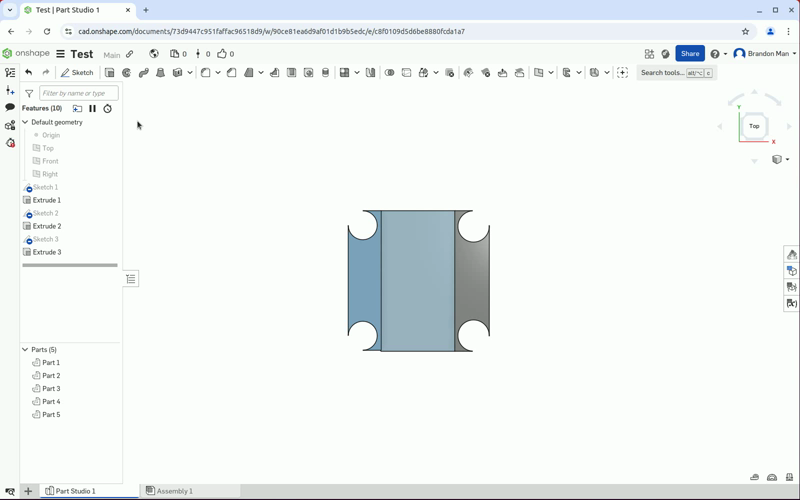
key(shift+h)
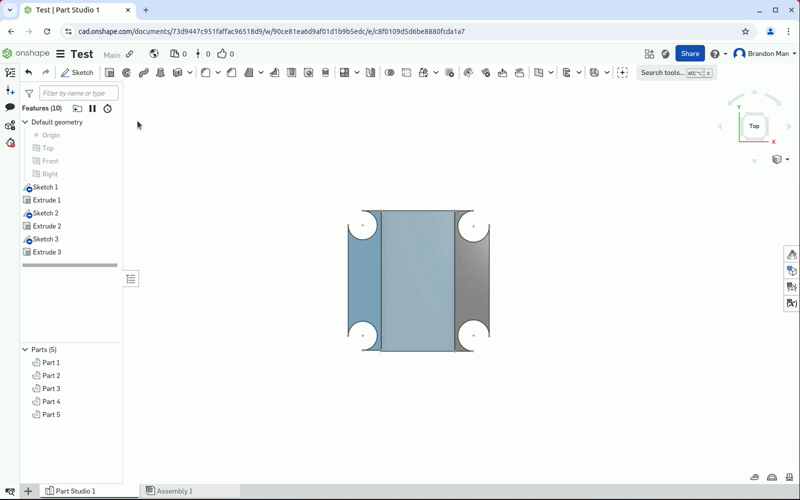
key(shift+7)
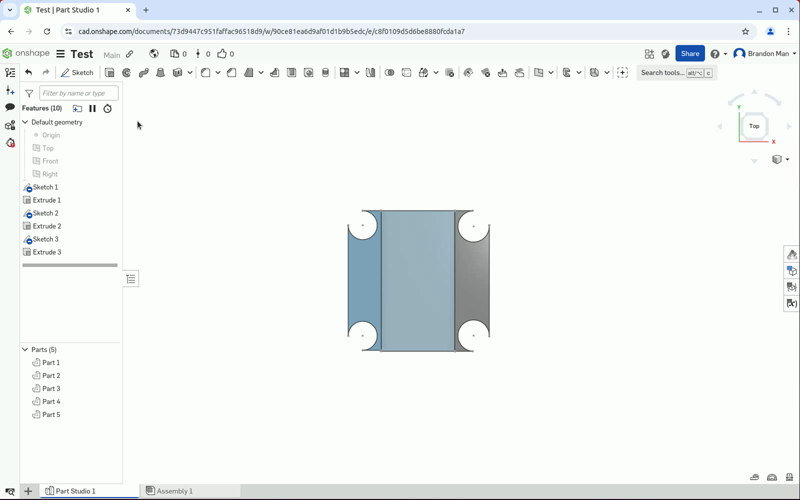
key(up, 3)
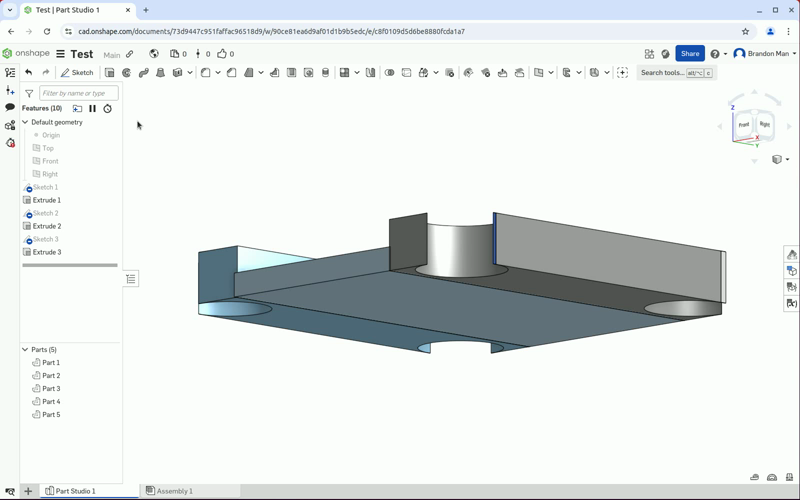
key(left, 3)
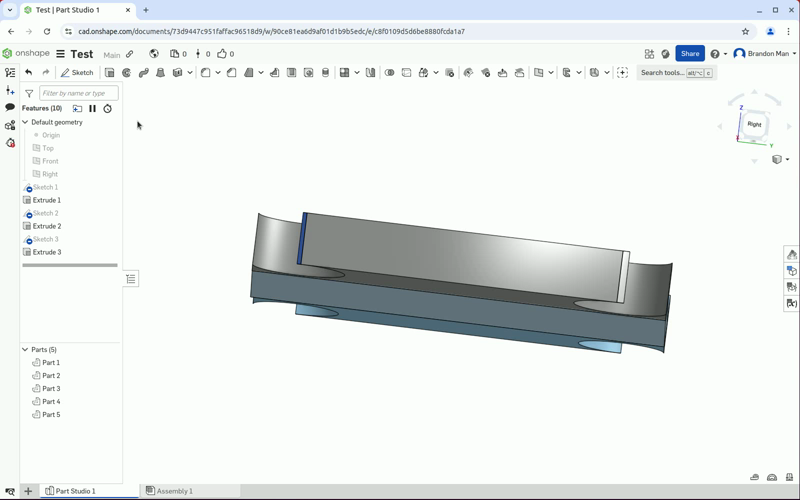
key(right, 3)
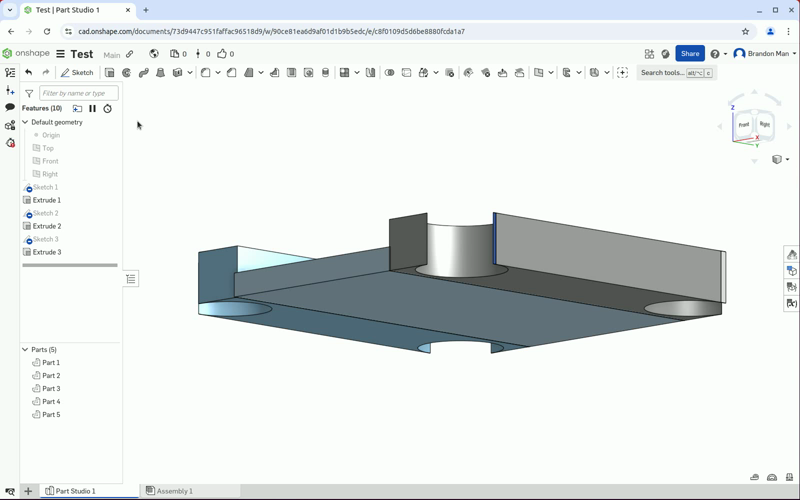
key(down, 3)
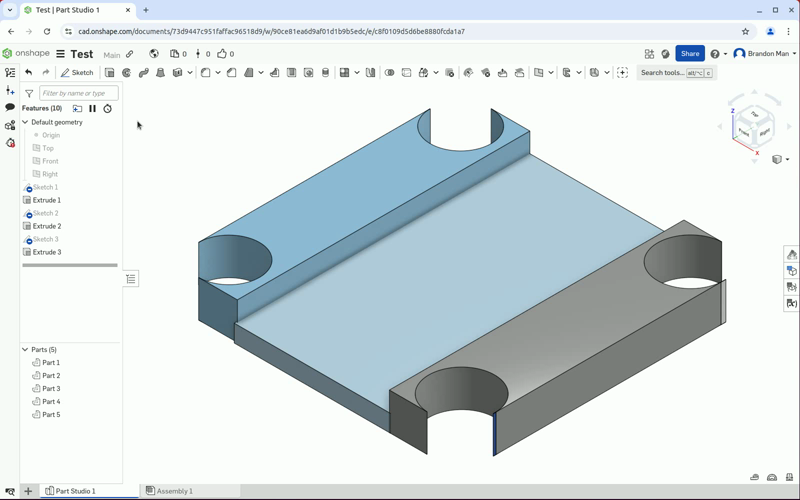
mouse_move(73, 189)
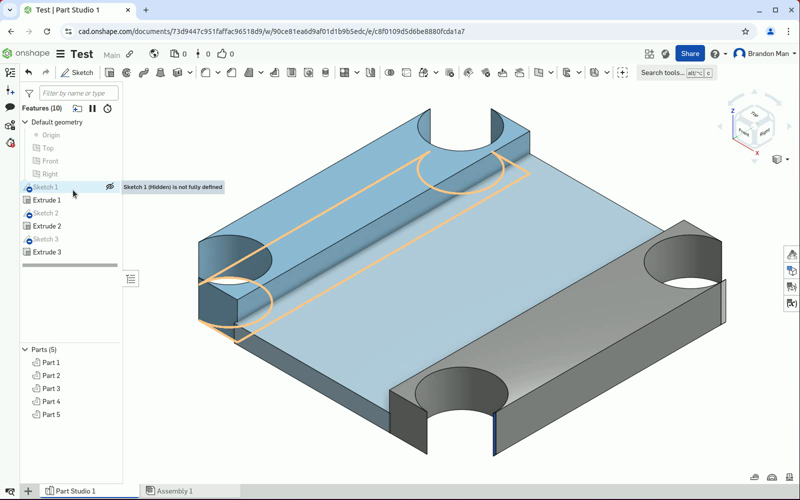
click(73, 189)